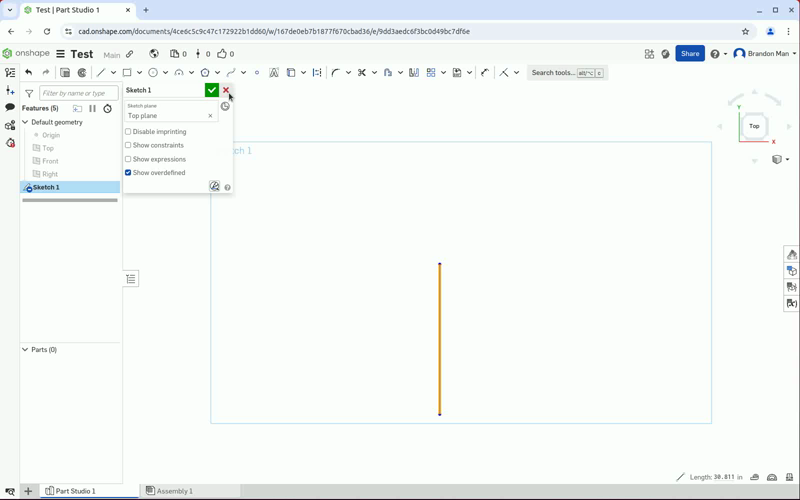
key(shift+h)
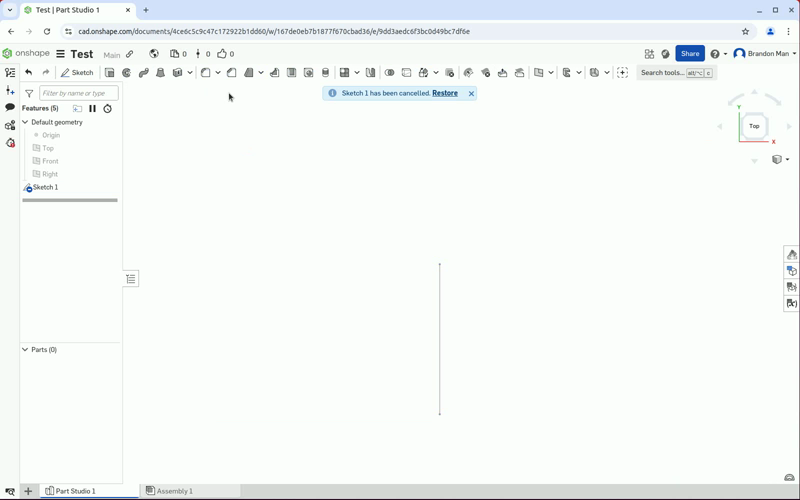
key(shift+s)
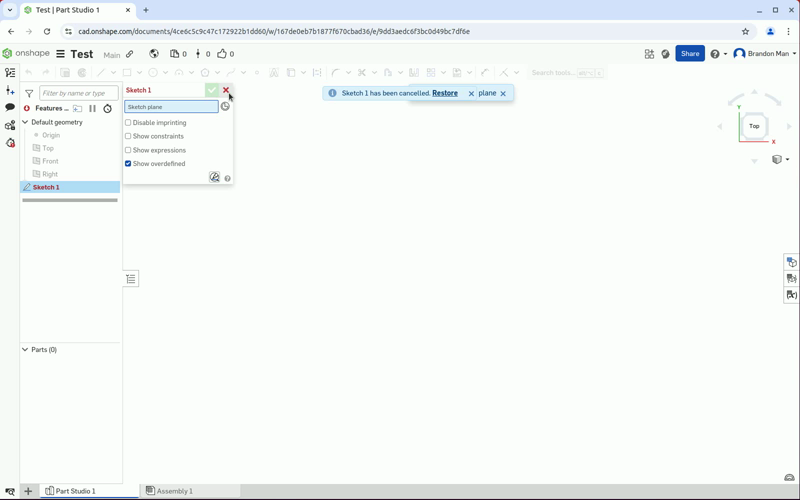
mouse_move(73, 150)
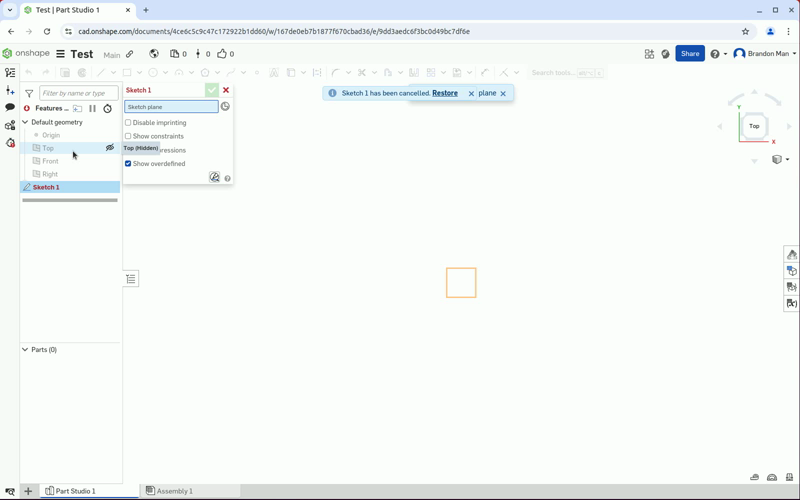
click(73, 150)
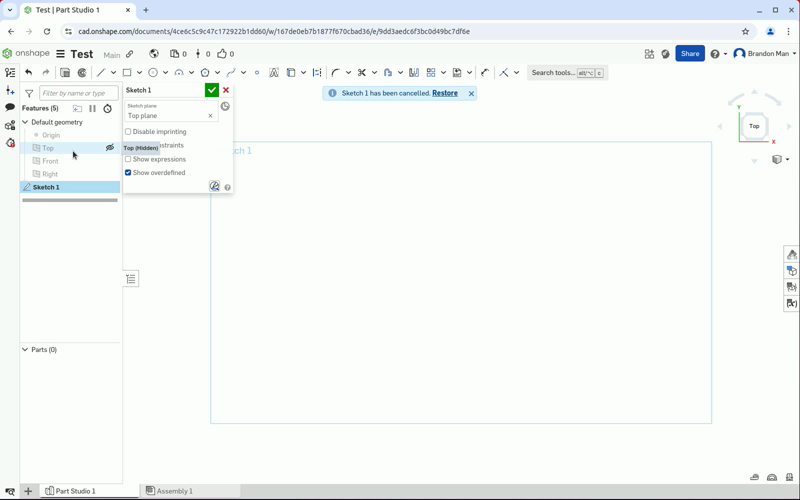
mouse_move(73, 352)
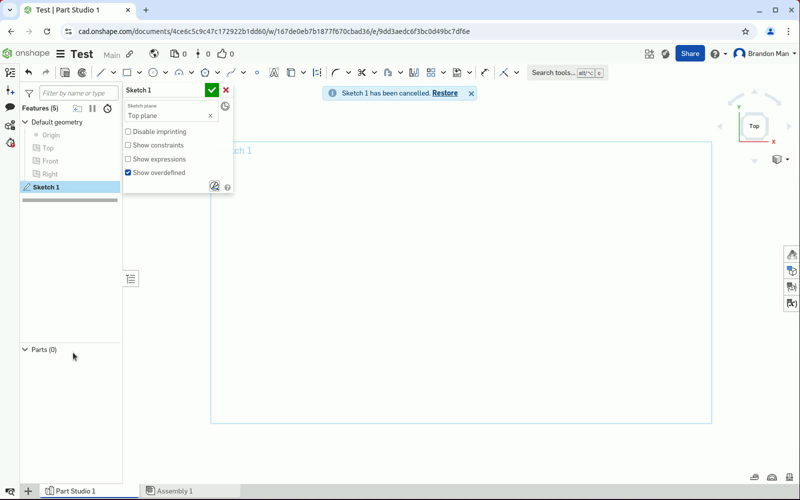
key(y)
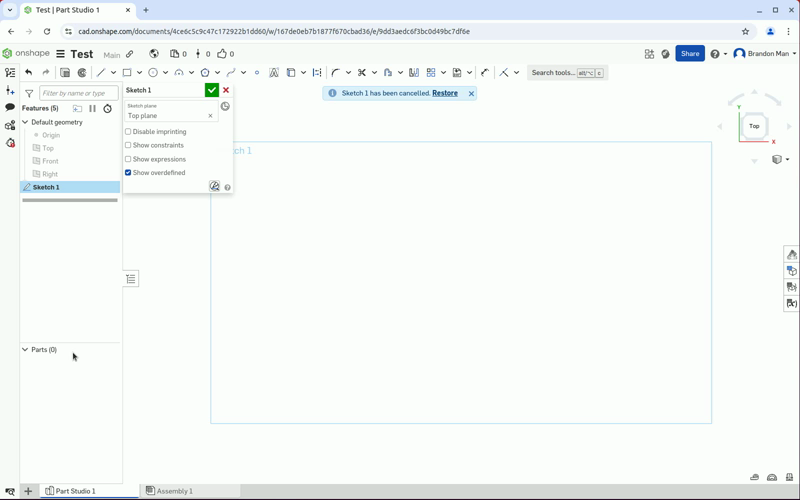
key(l)
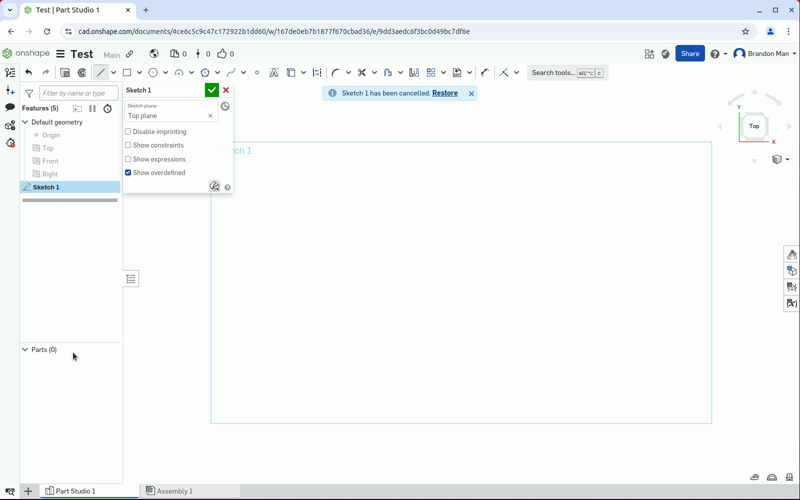
key_down(shift)
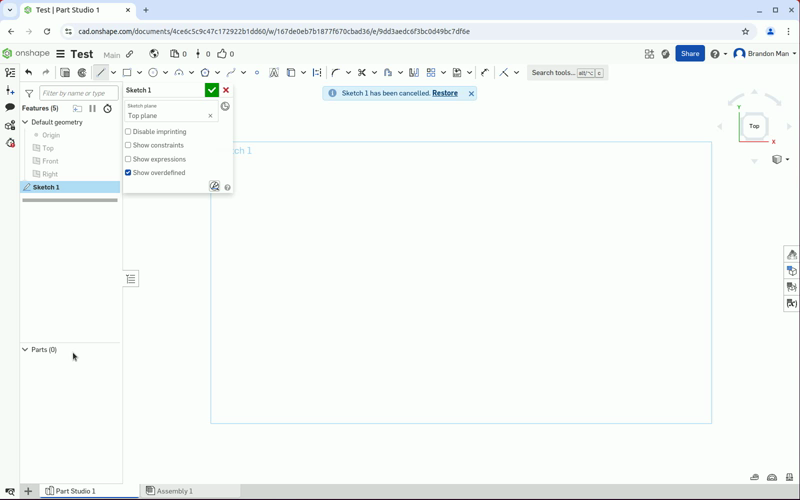
mouse_move(460, 335)
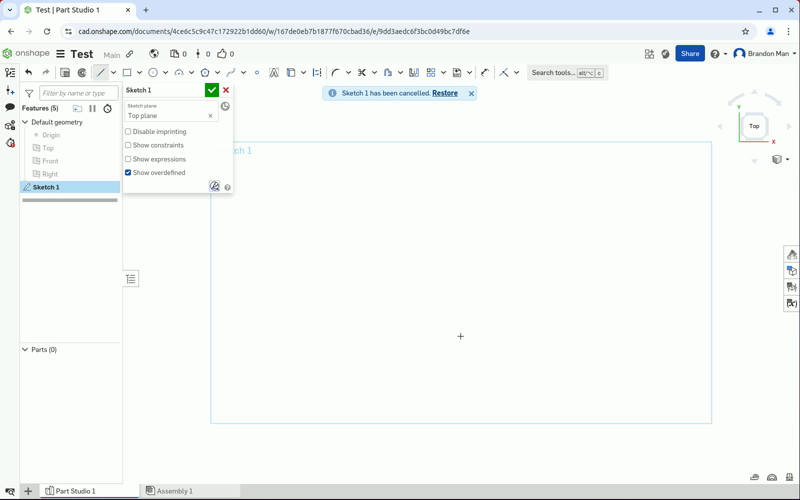
click(460, 335)
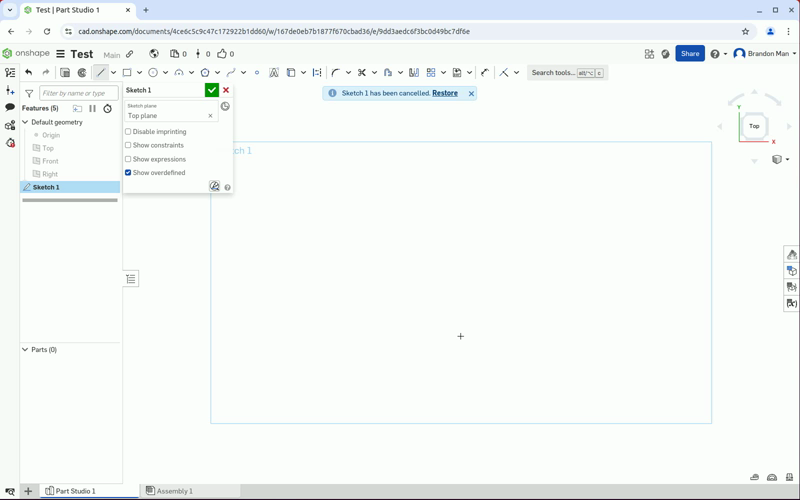
key_up(shift)
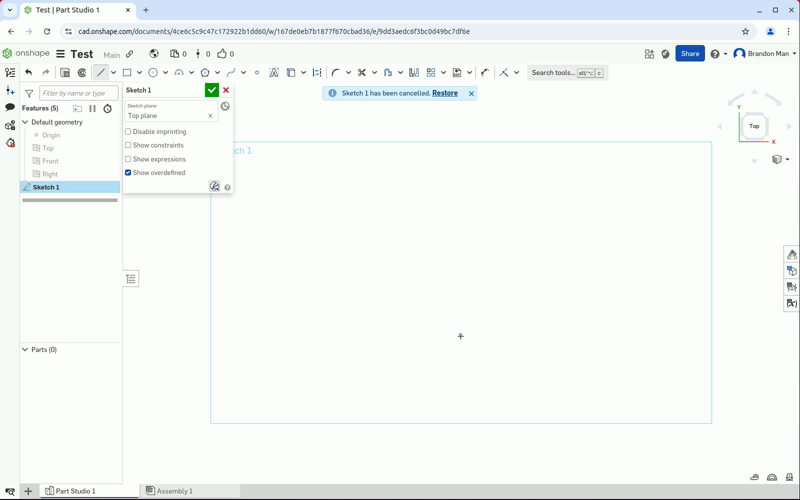
key_down(shift)
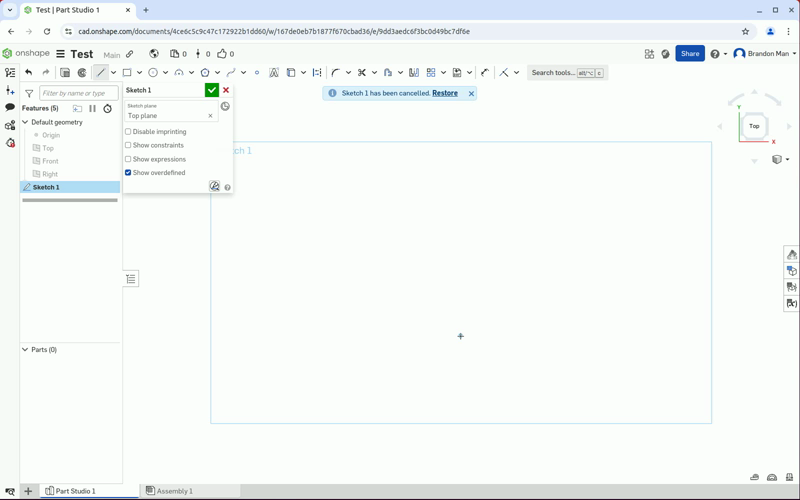
mouse_move(490, 335)
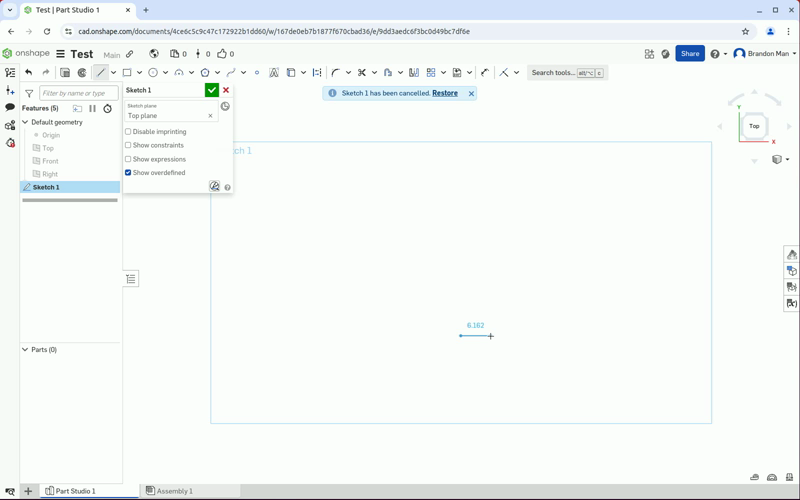
mouse_move(491, 325)
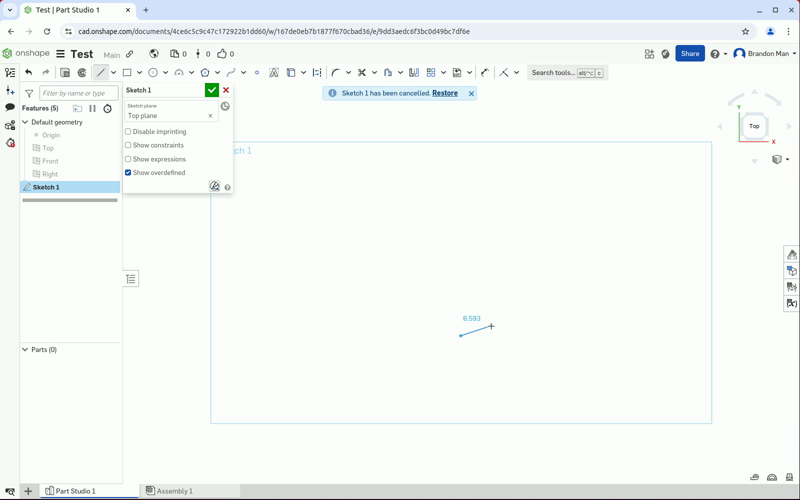
click(491, 325)
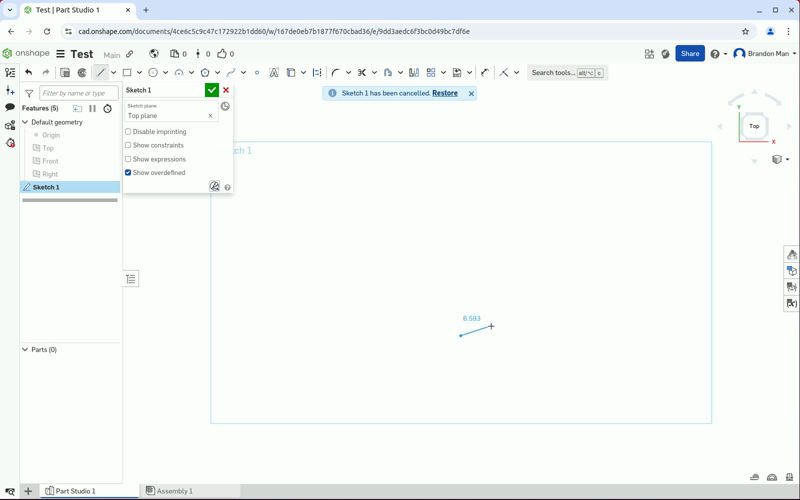
key_up(shift)
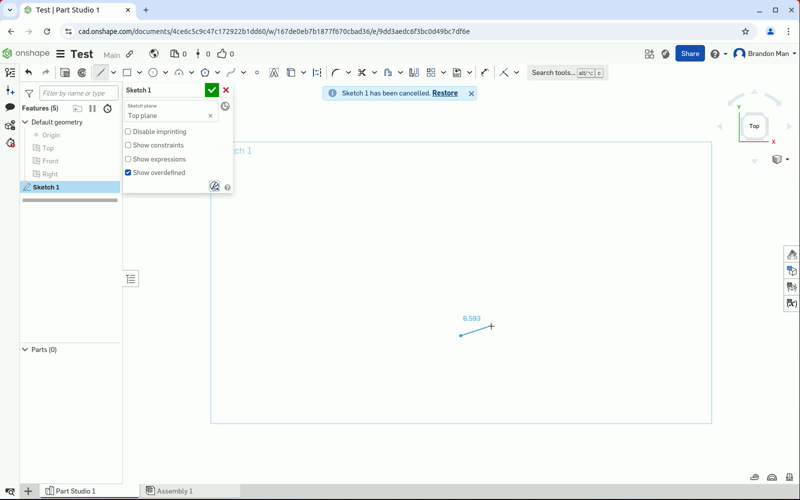
key(esc)
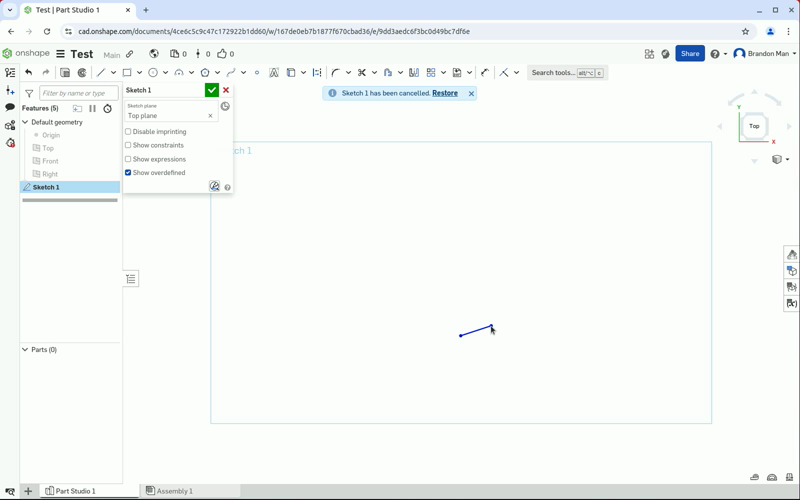
key(a)
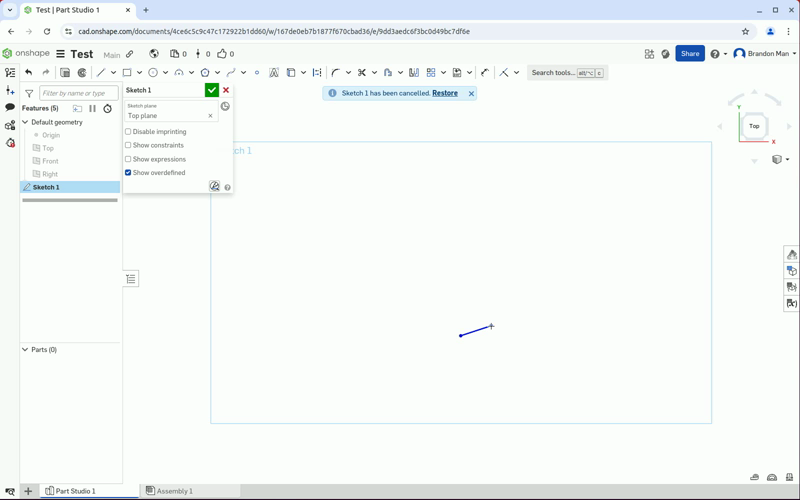
mouse_move(491, 325)
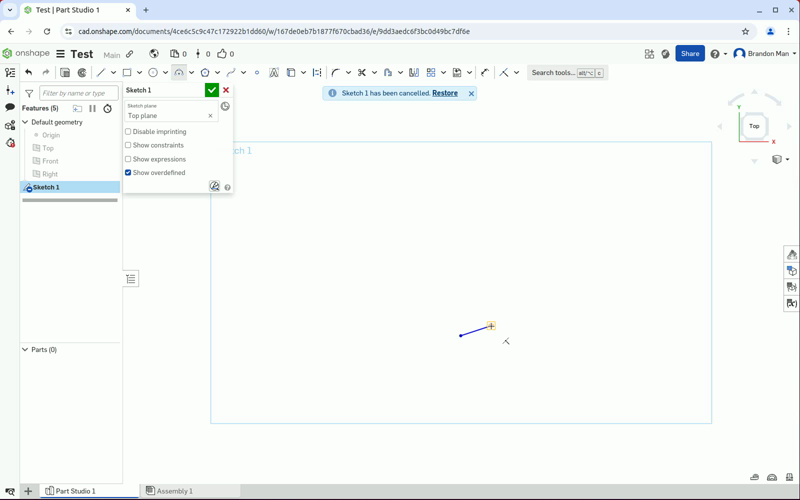
click(491, 325)
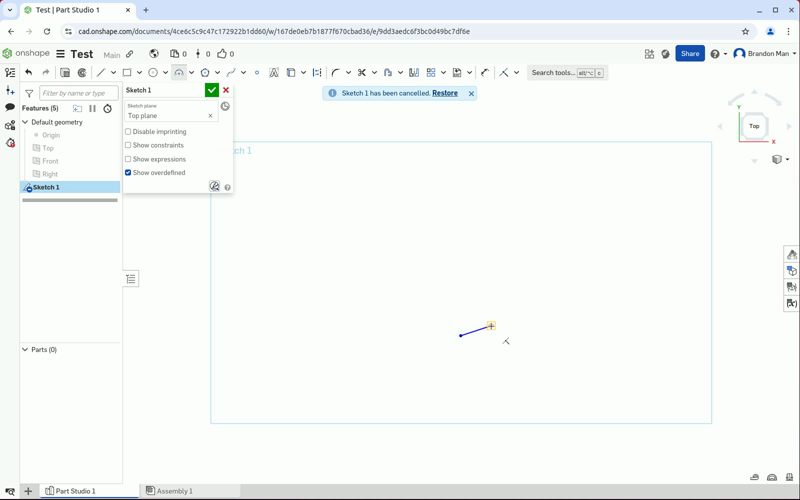
key_down(shift)
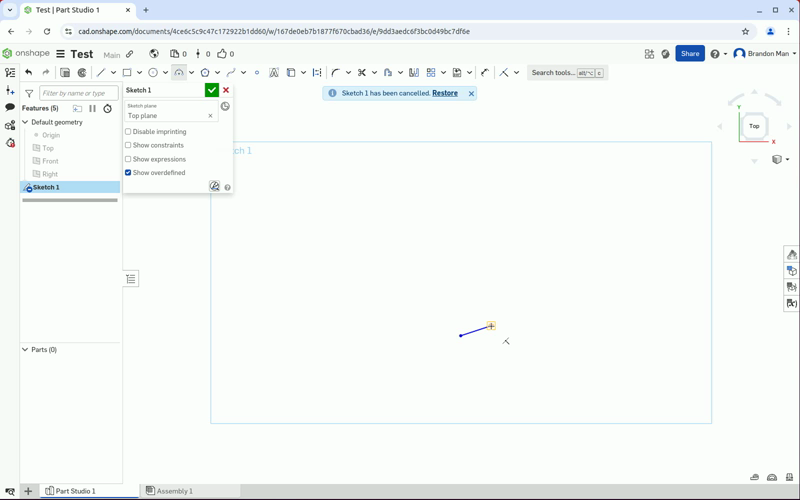
mouse_move(491, 239)
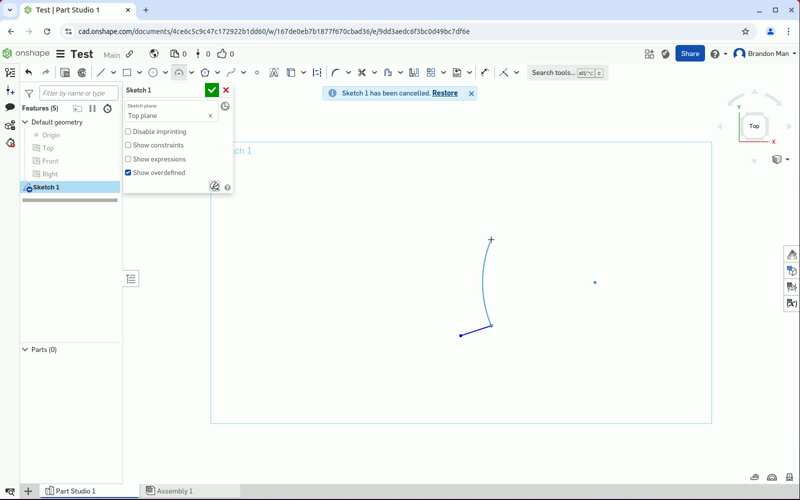
click(491, 239)
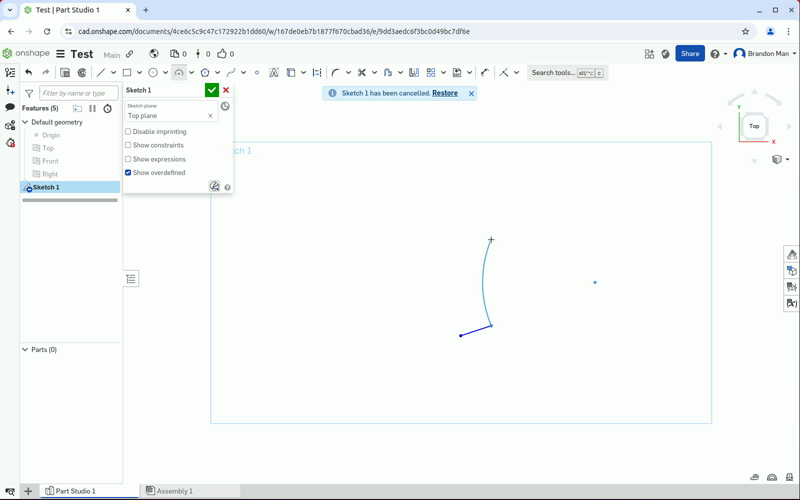
mouse_move(513, 282)
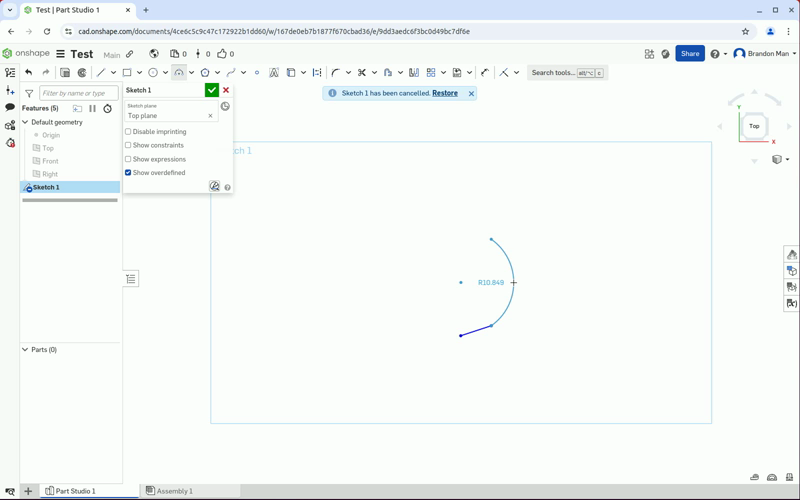
click(513, 282)
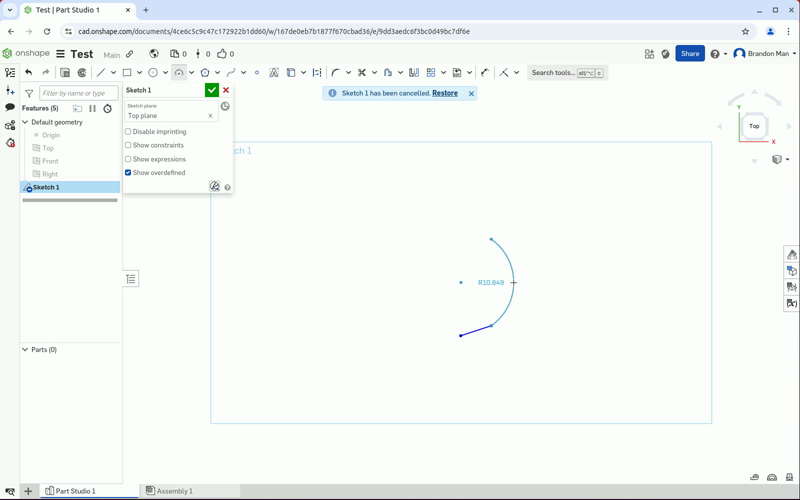
key_up(shift)
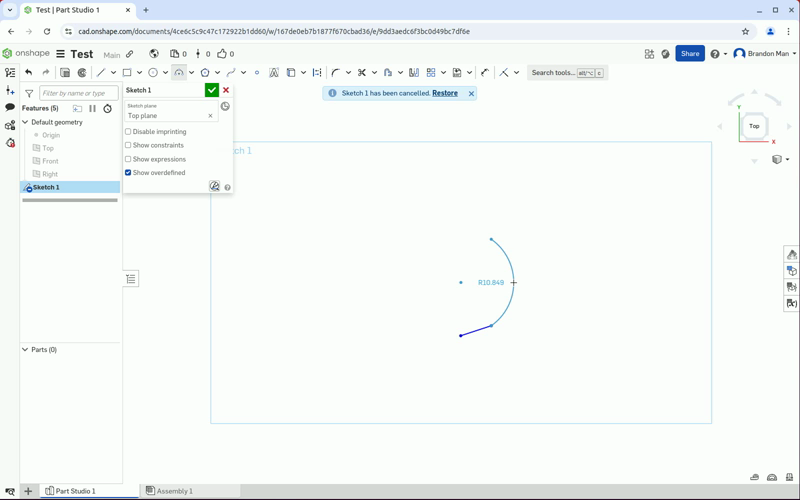
key(esc)
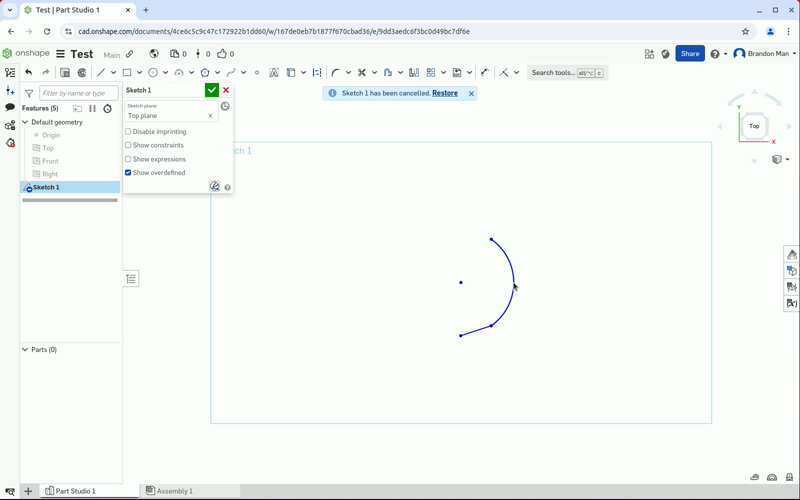
key(l)
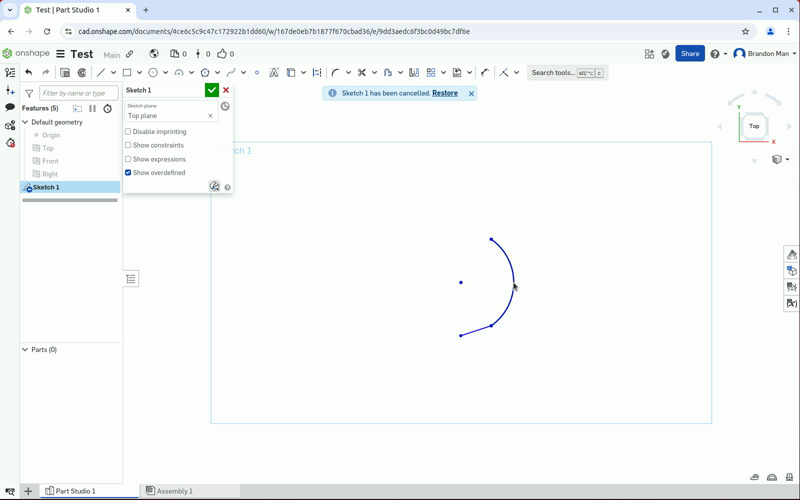
mouse_move(491, 239)
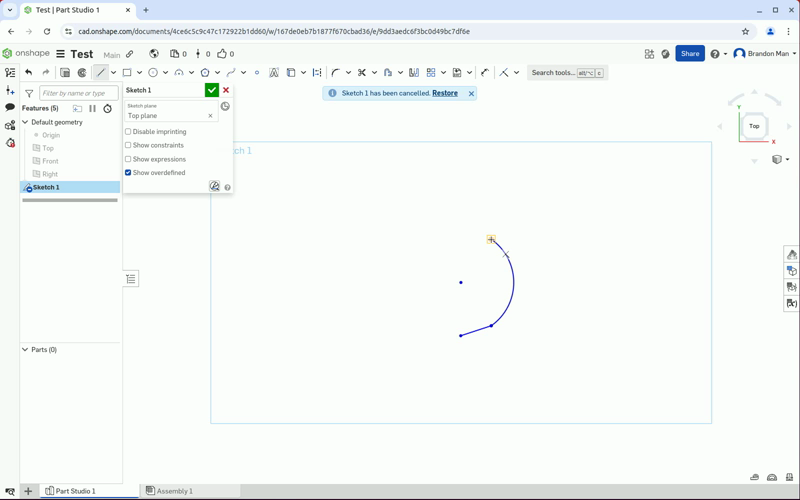
click(491, 239)
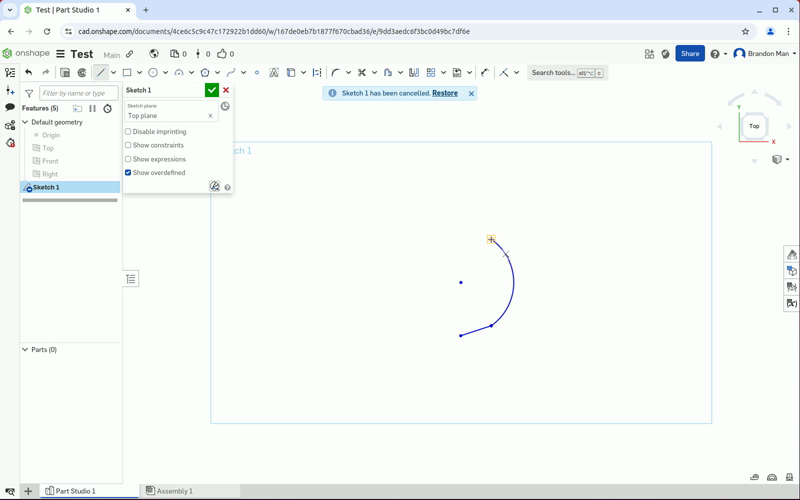
key_down(shift)
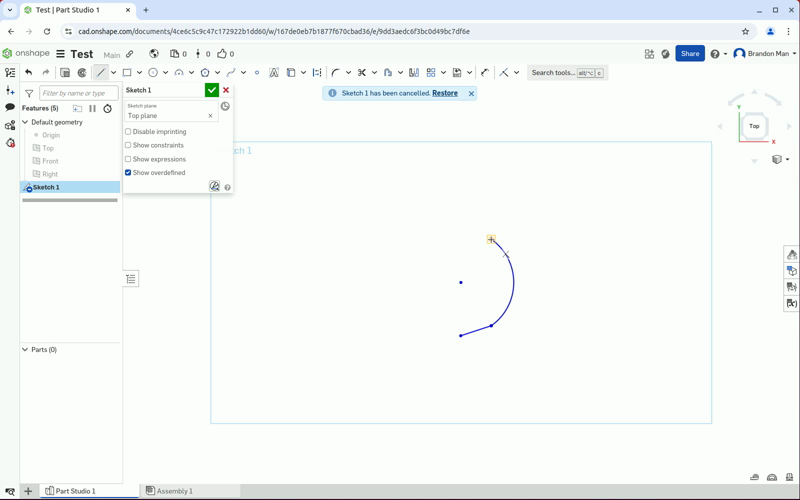
mouse_move(521, 239)
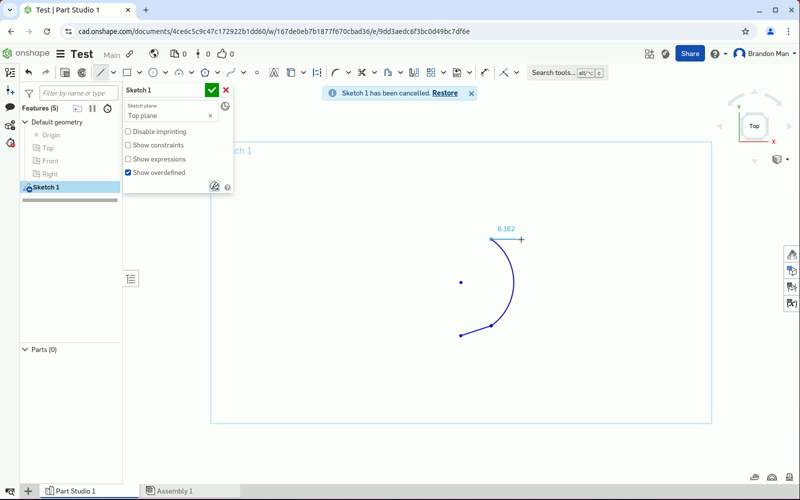
mouse_move(460, 228)
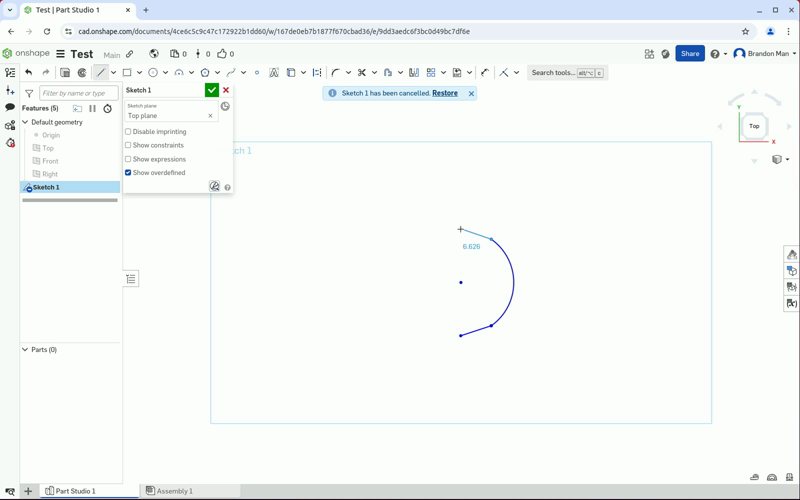
click(460, 228)
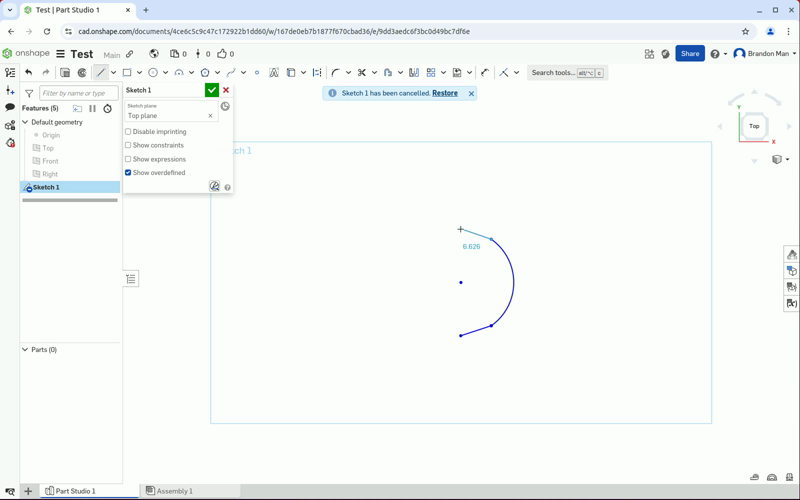
key_up(shift)
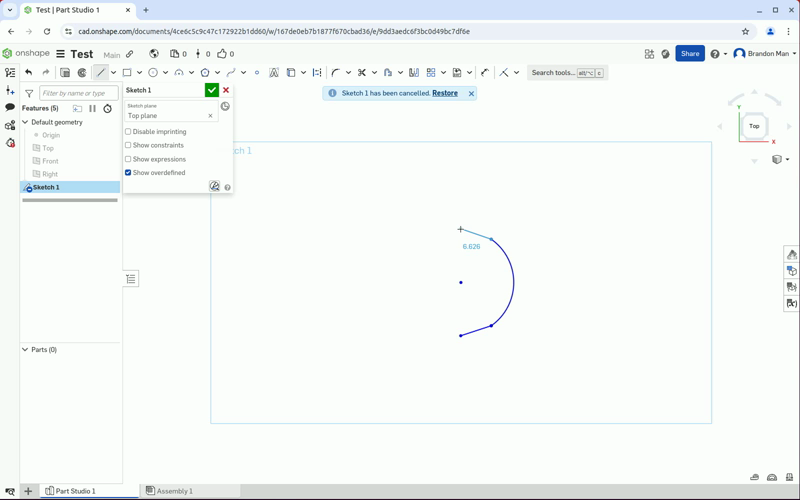
key(esc)
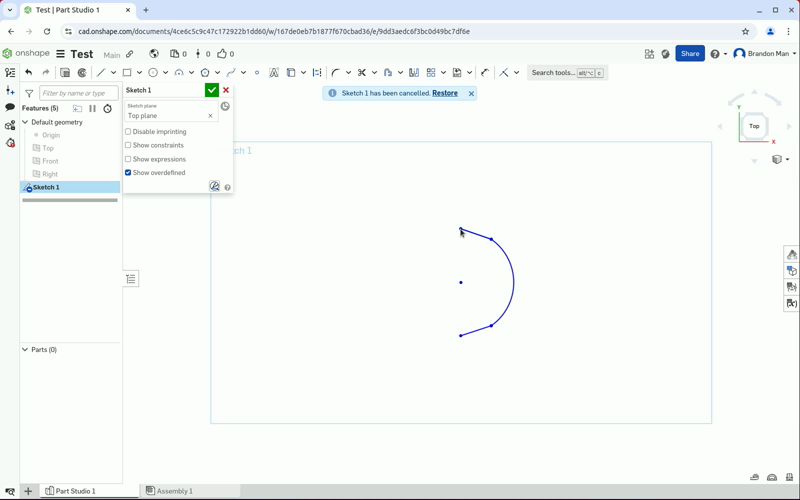
key(a)
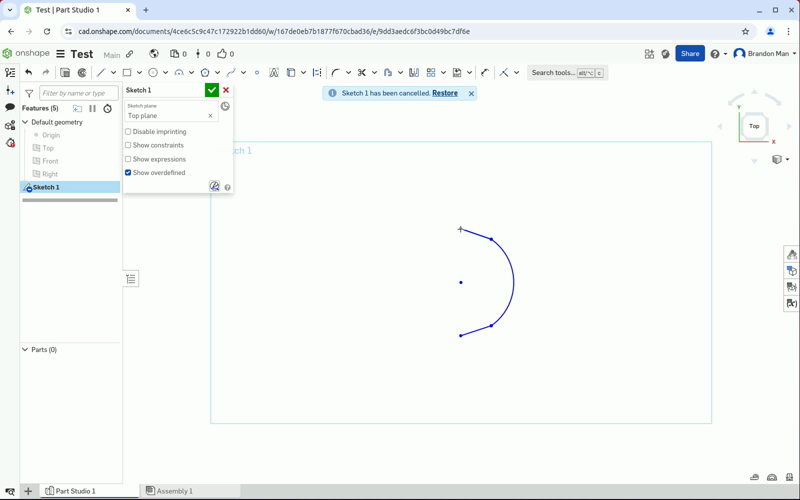
mouse_move(460, 228)
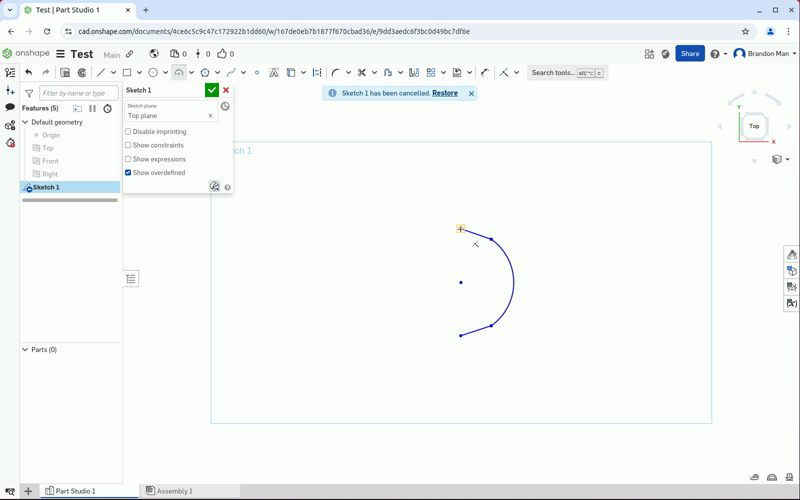
click(460, 228)
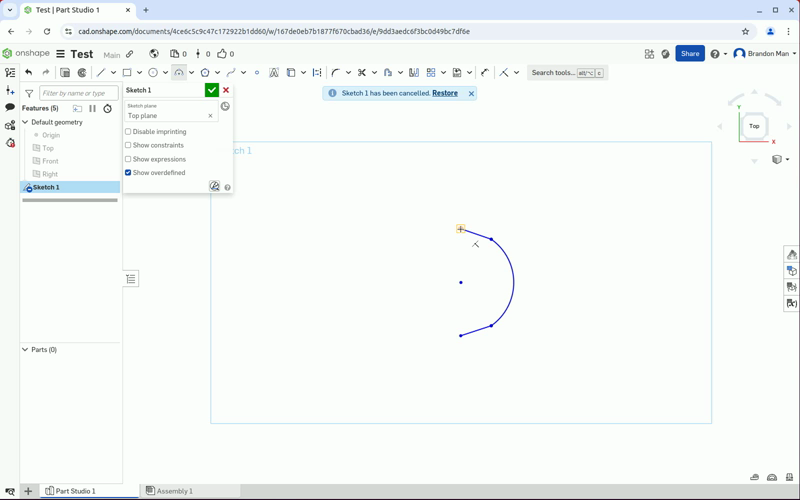
mouse_move(460, 335)
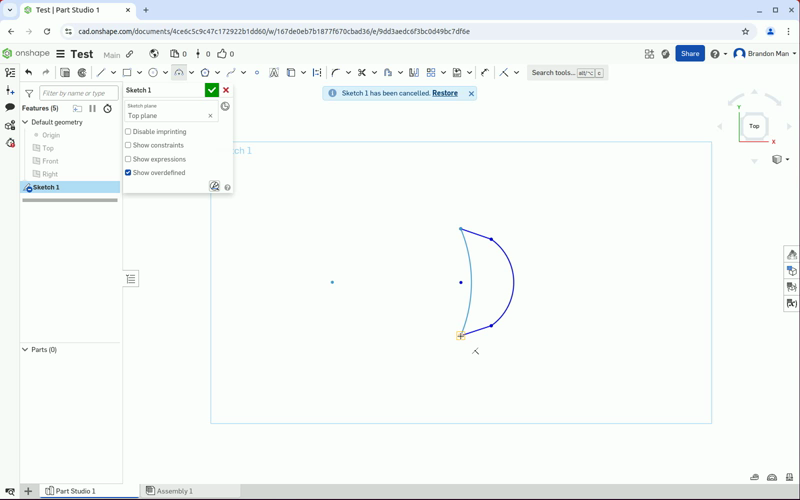
click(460, 335)
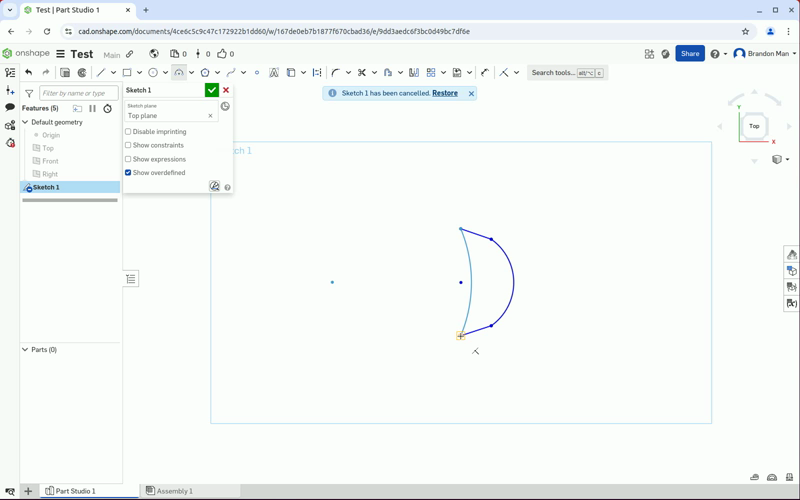
key_down(shift)
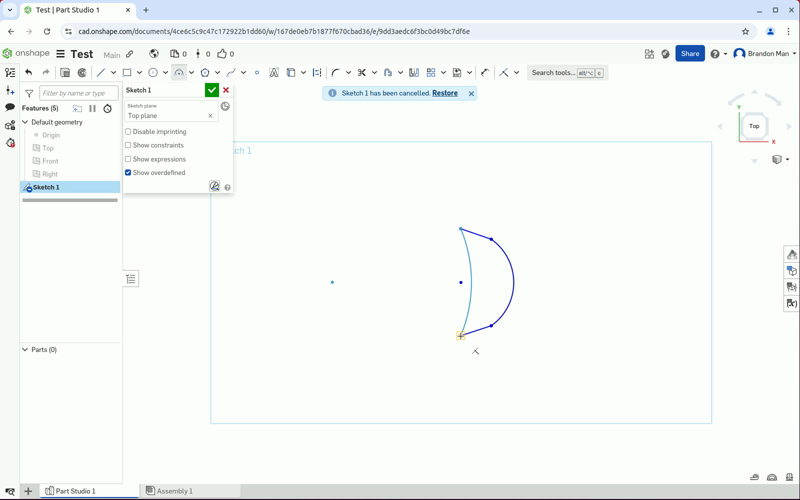
mouse_move(407, 282)
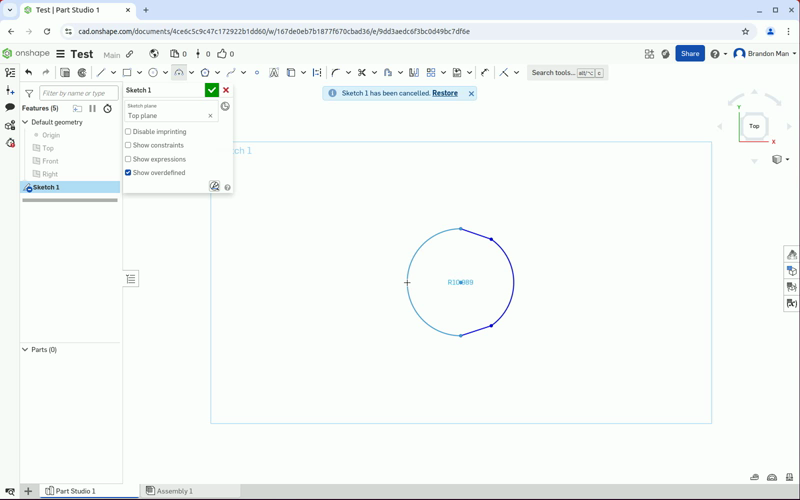
click(407, 282)
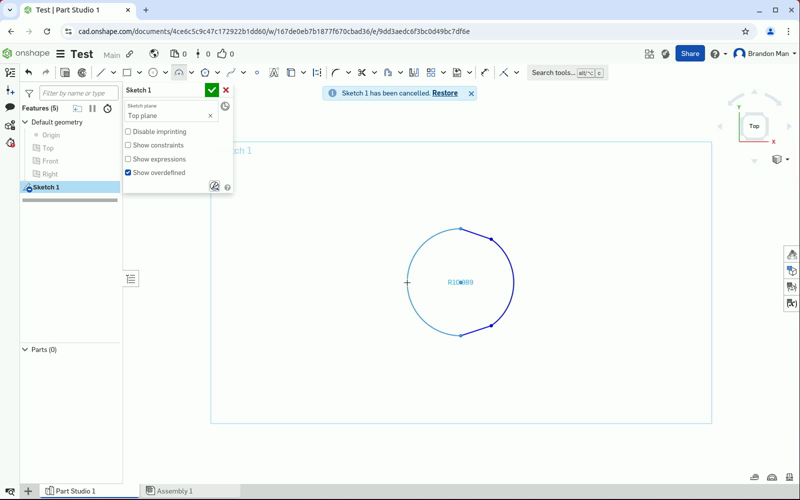
key_up(shift)
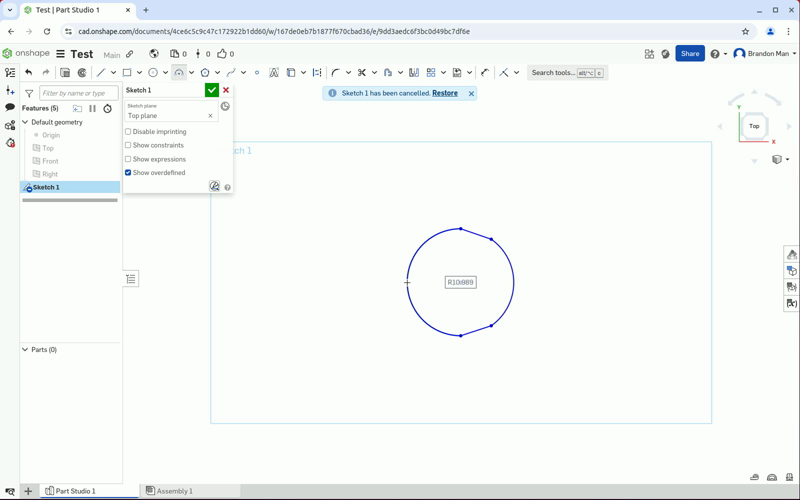
key(esc)
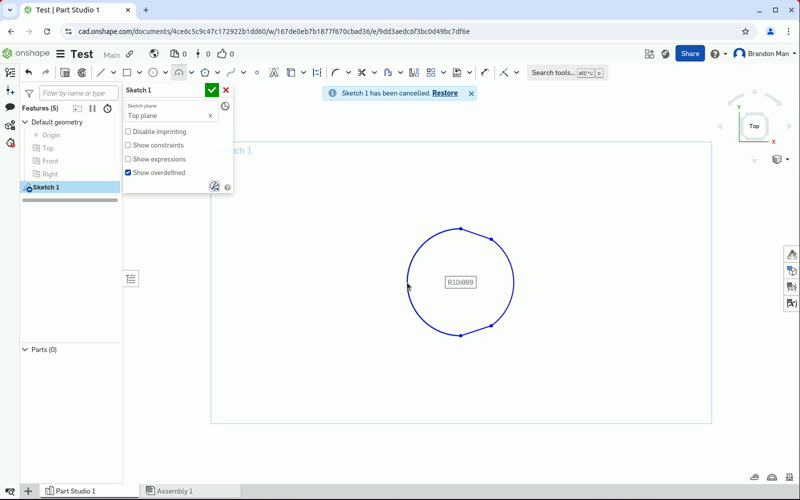
key(c)
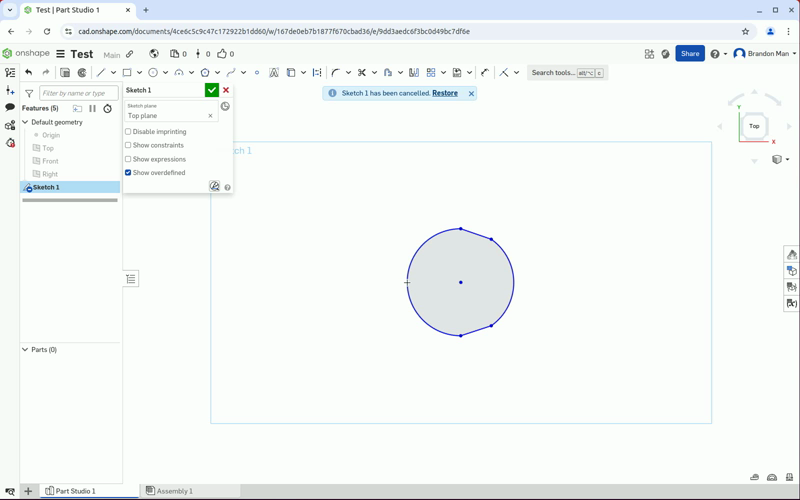
key_down(shift)
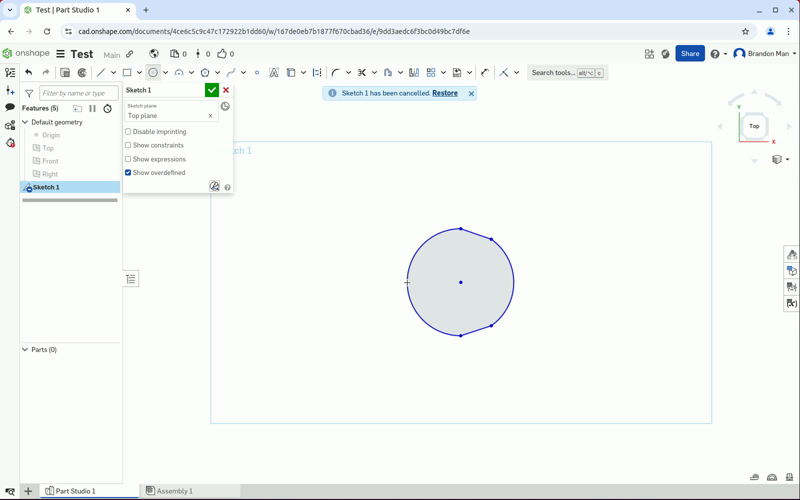
mouse_move(460, 281)
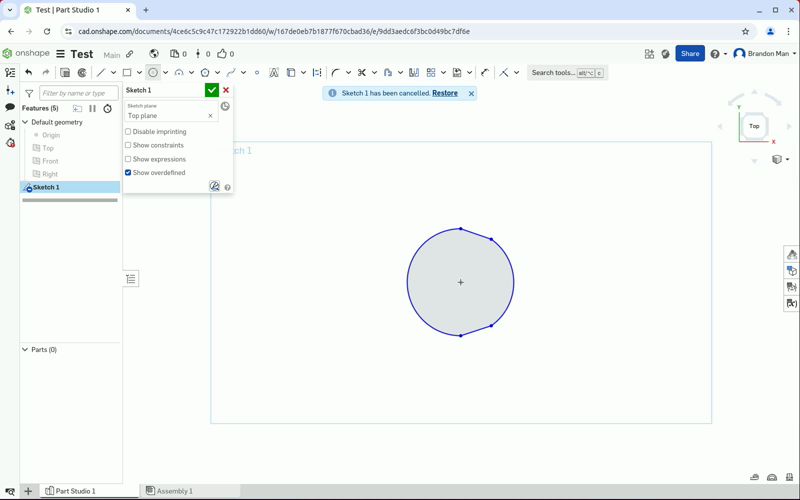
scroll(6)
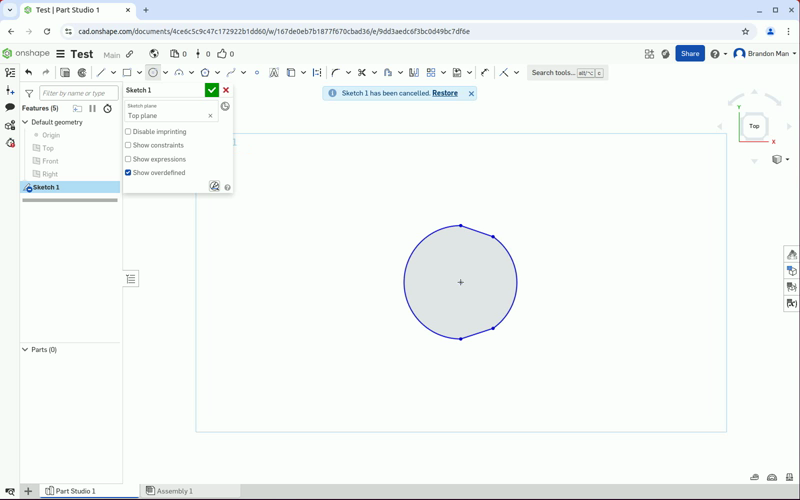
scroll(6)
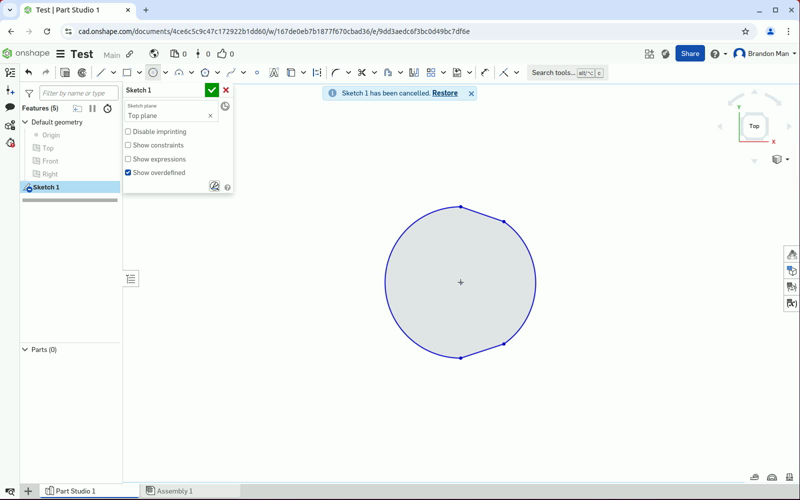
scroll(6)
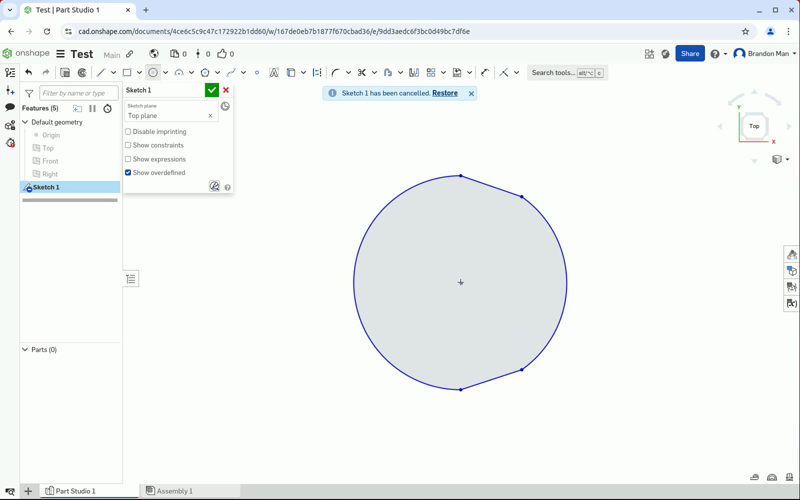
scroll(6)
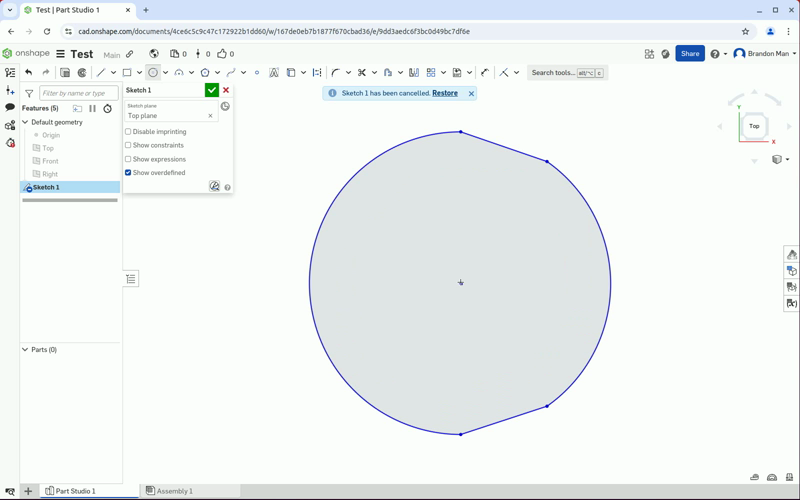
scroll(6)
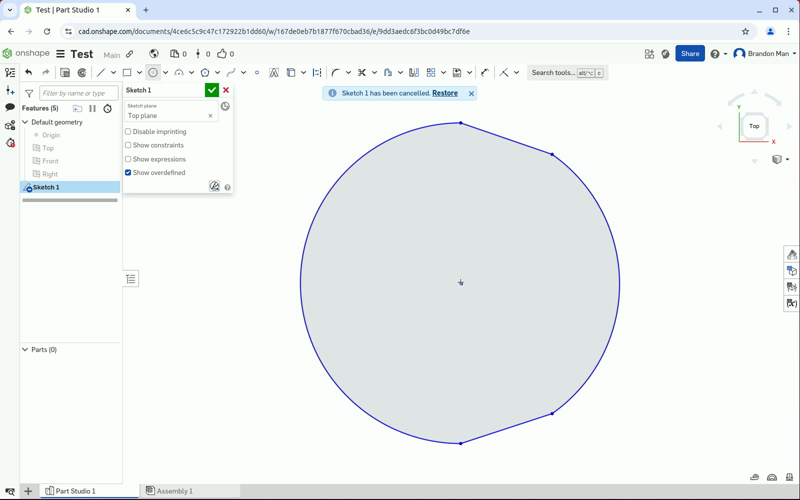
scroll(6)
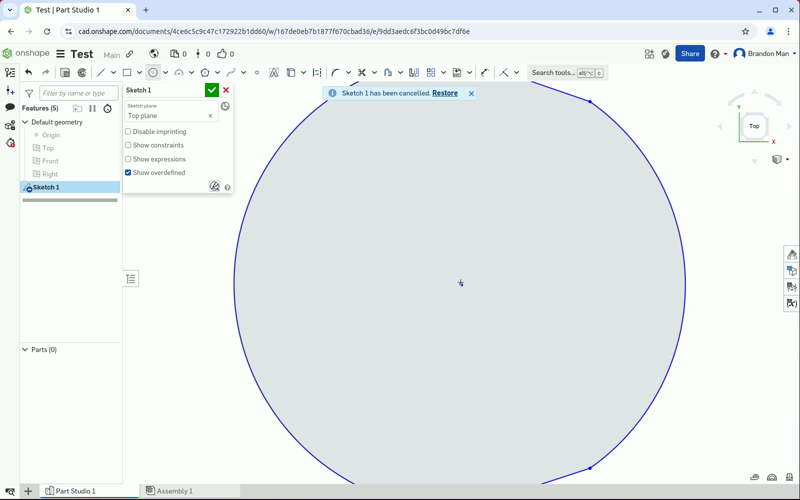
scroll(6)
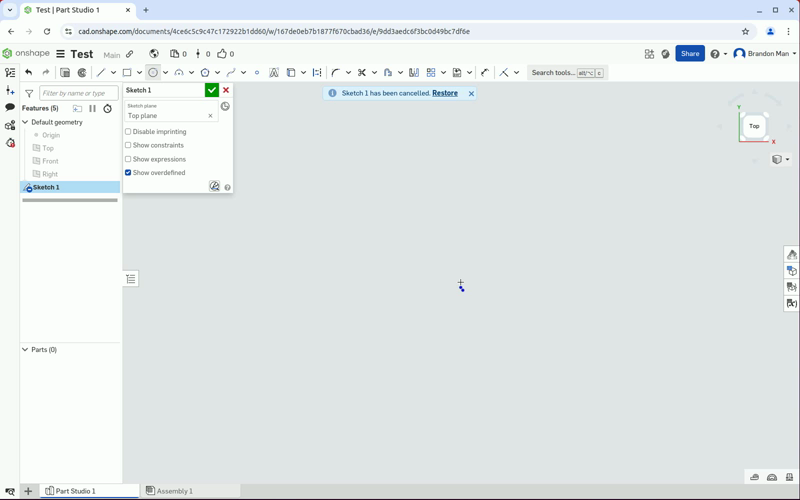
click(460, 281)
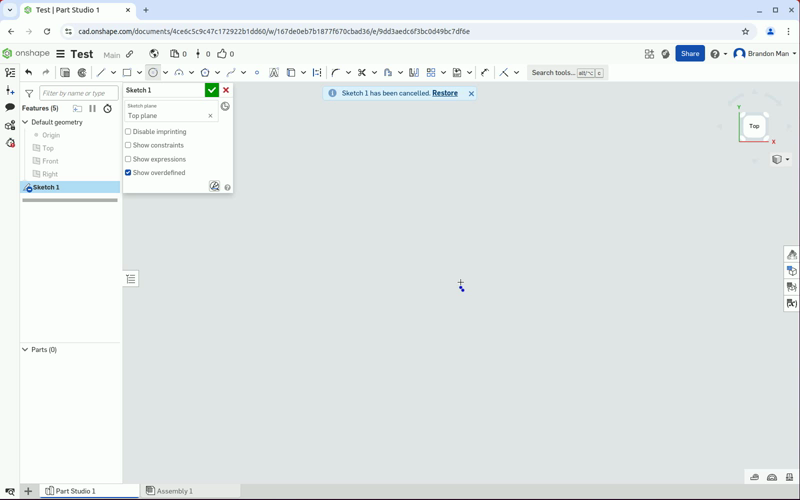
scroll(-6)
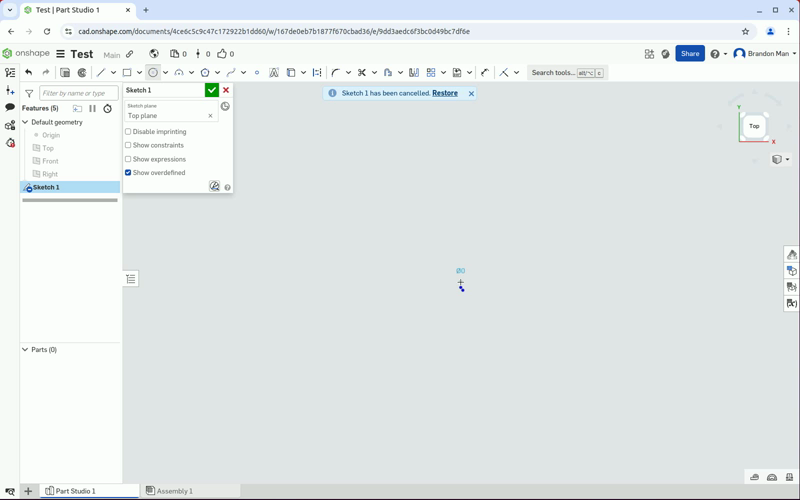
scroll(-6)
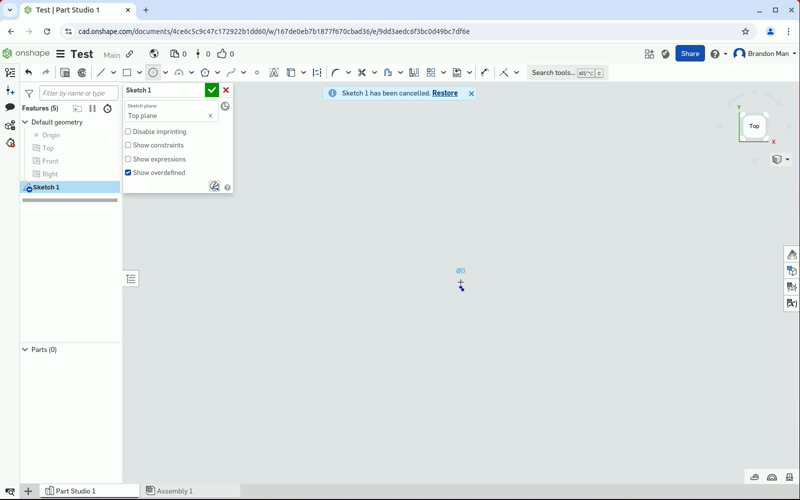
scroll(-6)
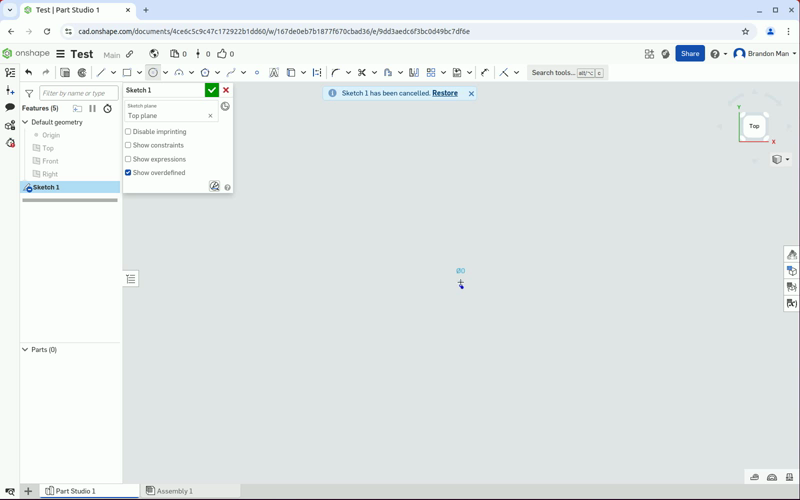
scroll(-6)
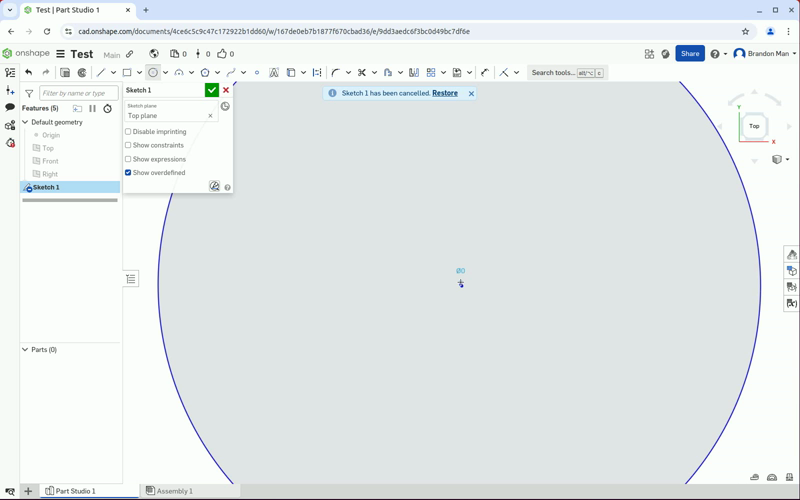
scroll(-6)
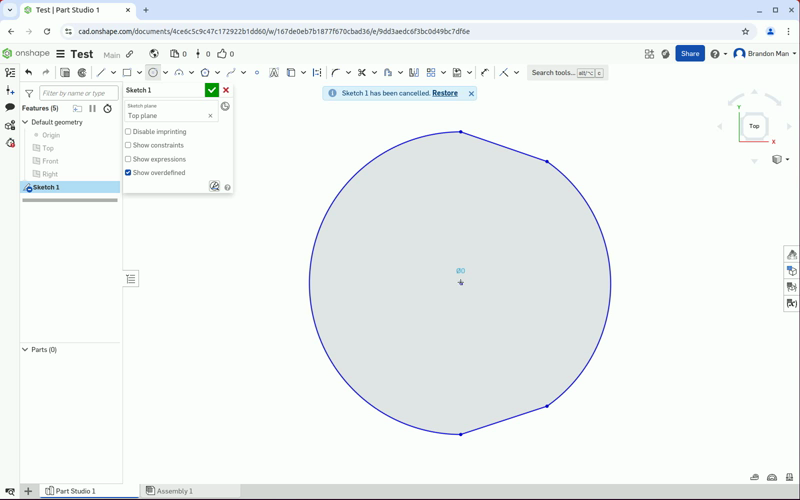
scroll(-6)
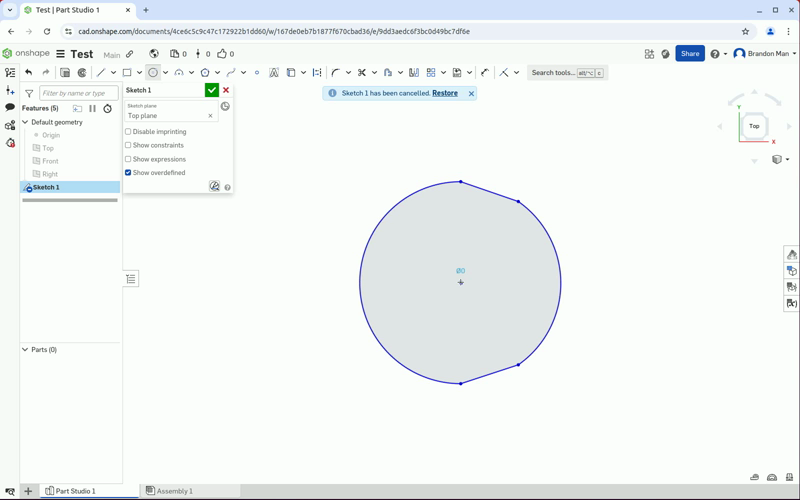
scroll(-6)
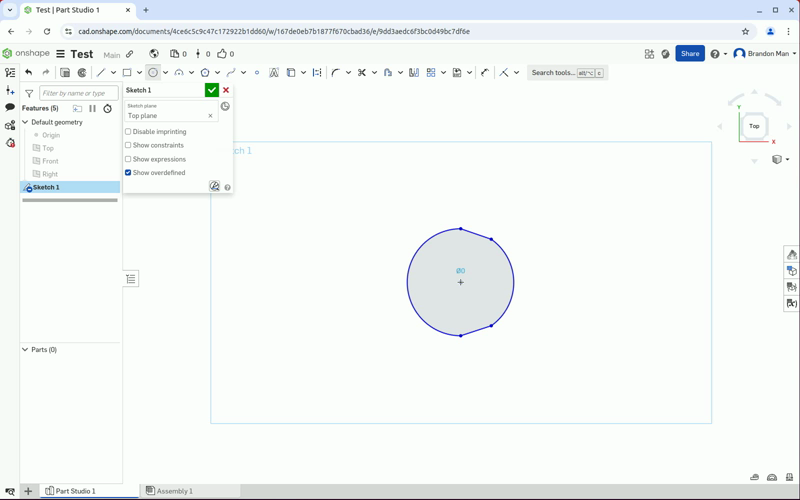
key_up(shift)
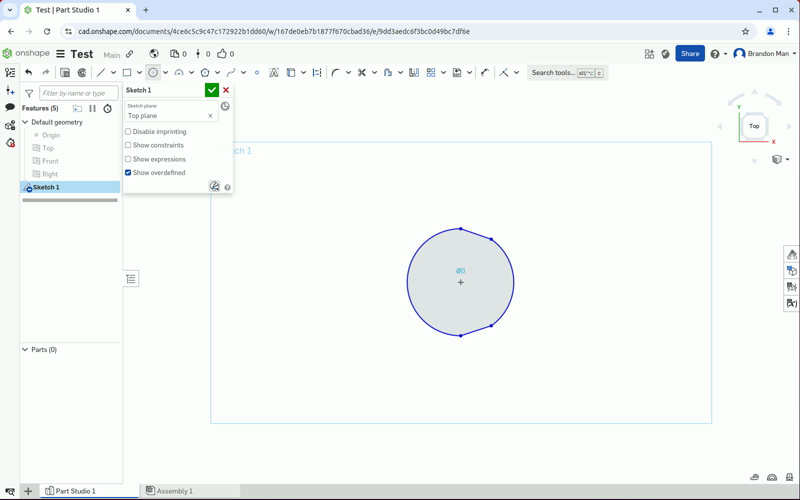
mouse_move(495, 281)
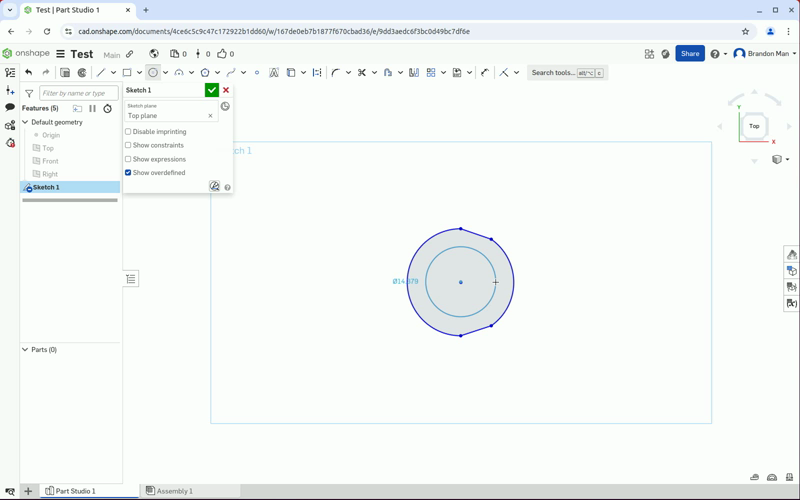
click(495, 281)
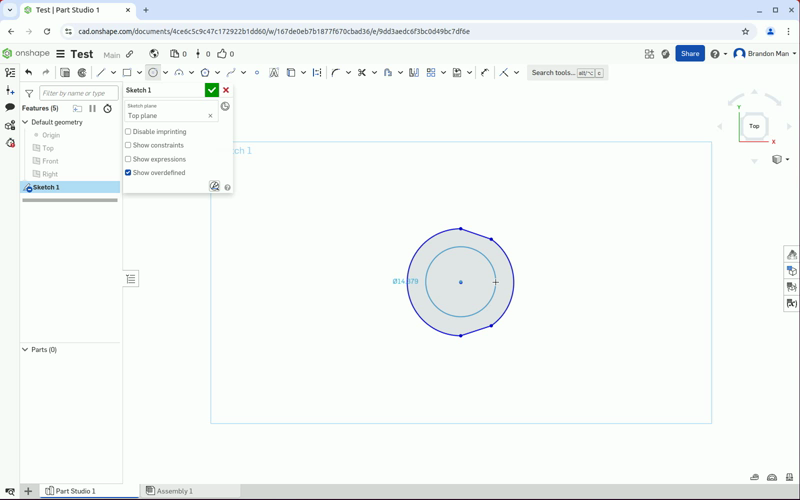
key(esc)
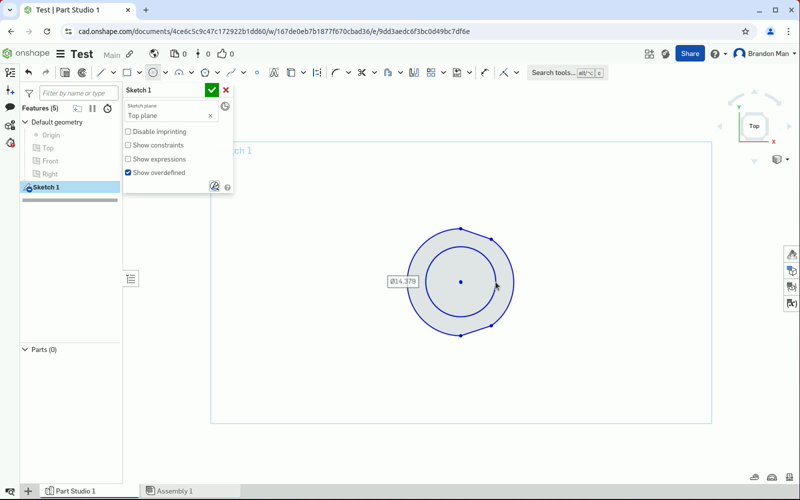
mouse_move(501, 300)
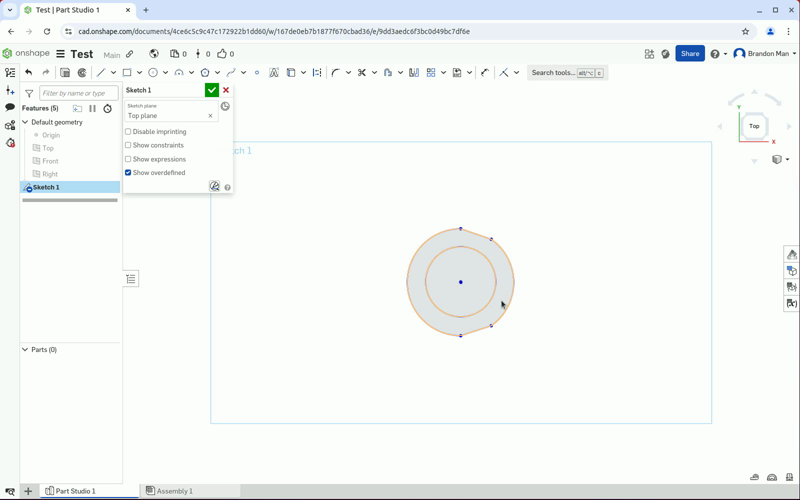
click(501, 300)
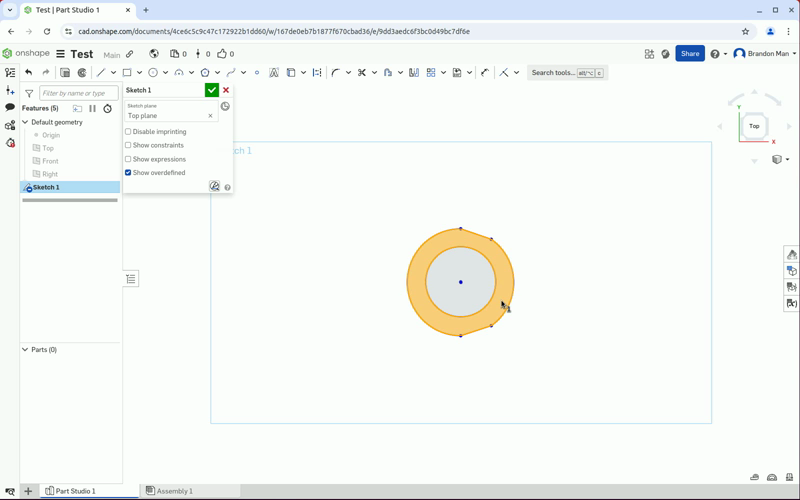
mouse_move(73, 352)
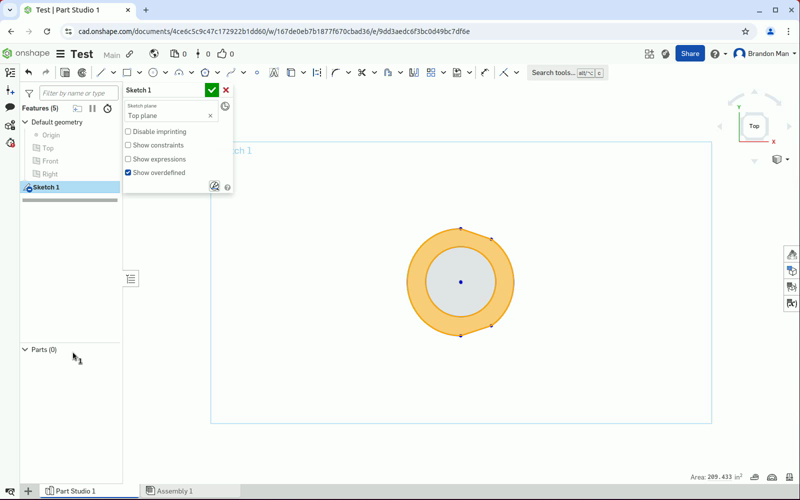
key(shift+y)
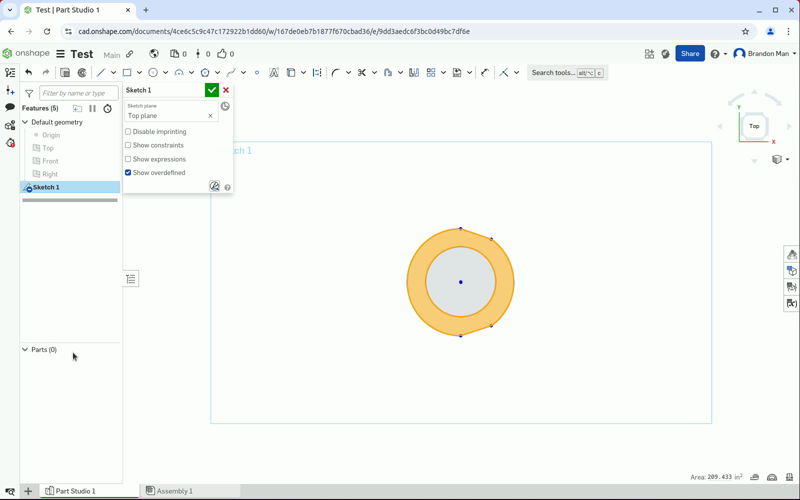
key(shift+e)
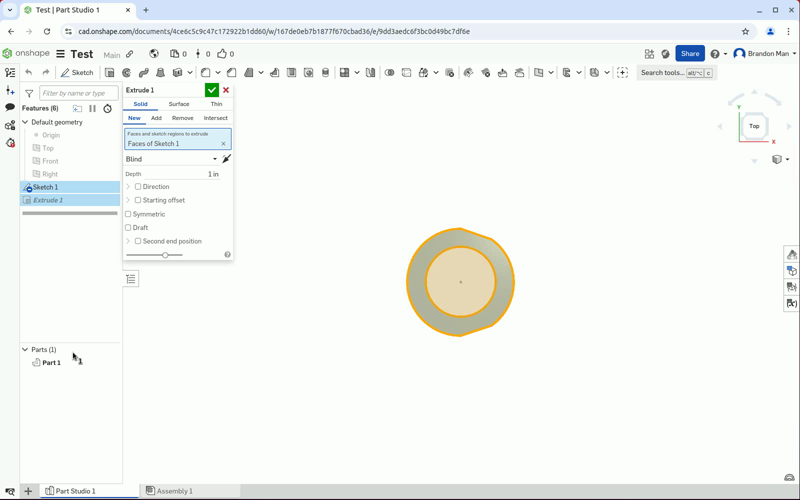
mouse_move(143, 106)
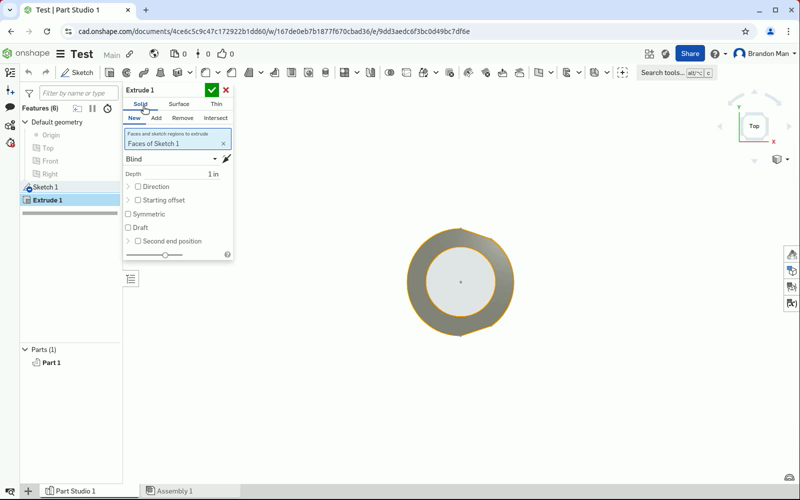
click(143, 106)
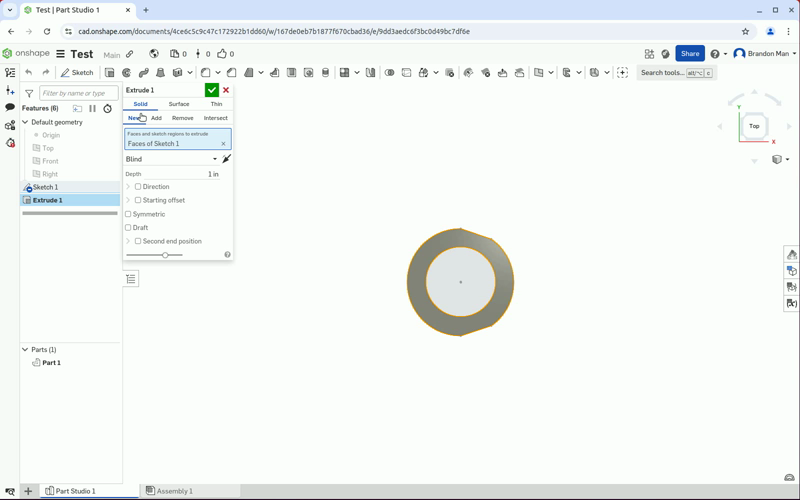
mouse_move(137, 120)
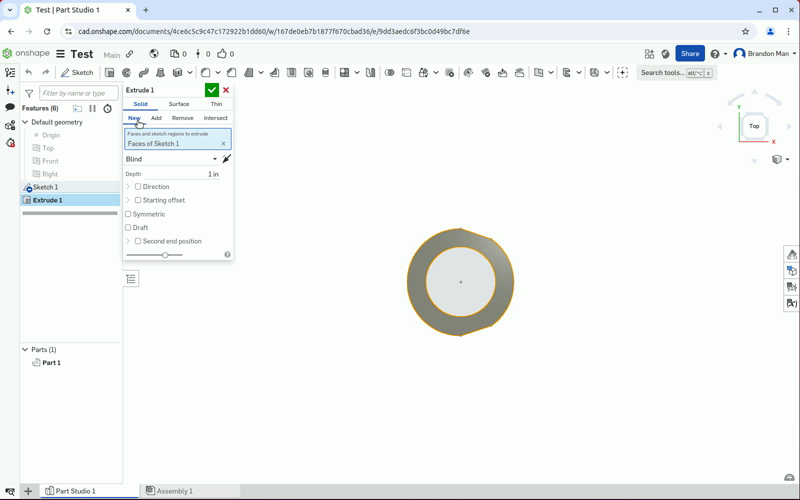
click(137, 120)
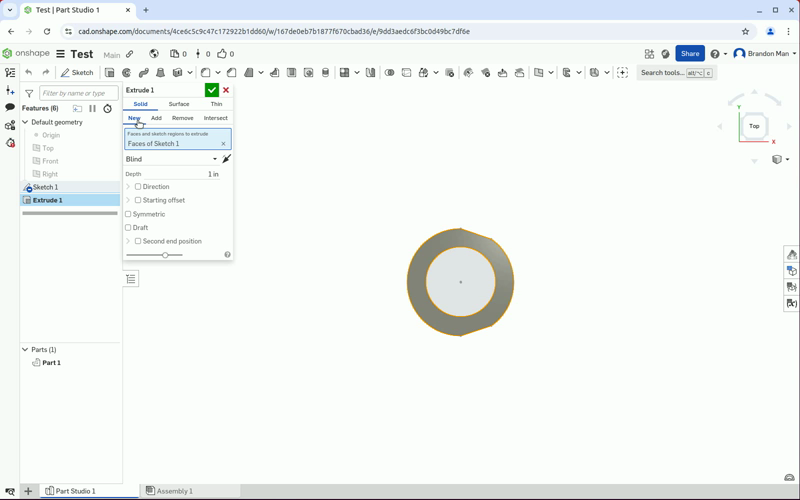
key(tab, 4)
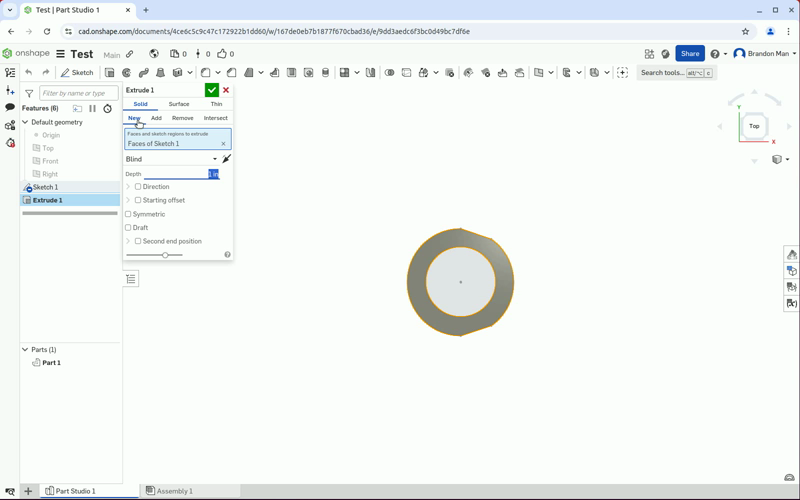
text(3.852)
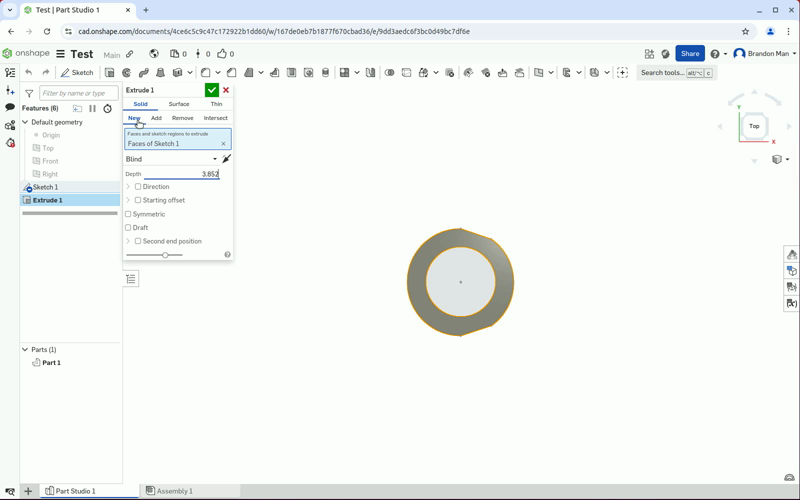
key(tab, 3)
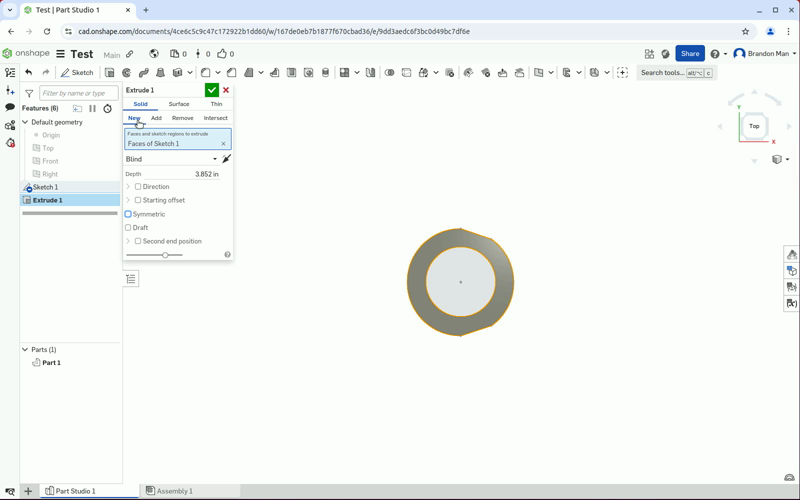
key(space)
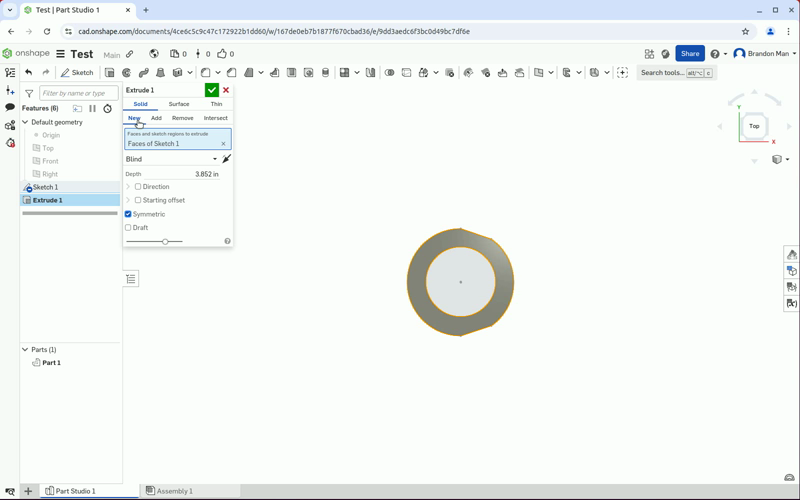
key(enter)
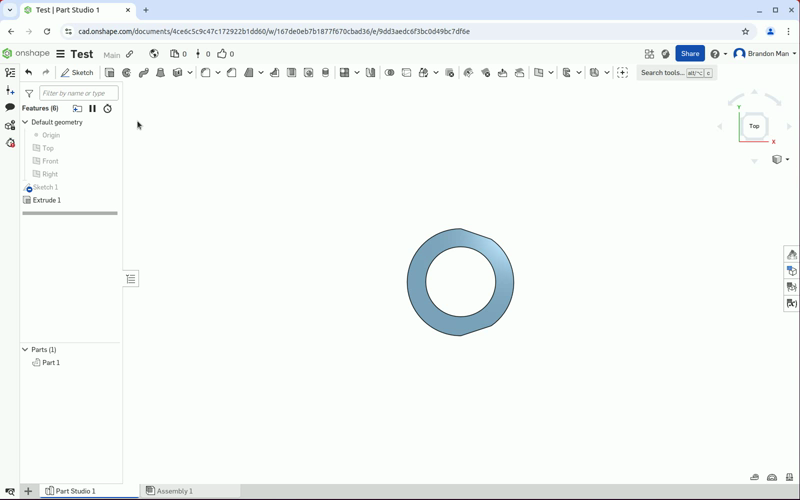
key(shift+h)
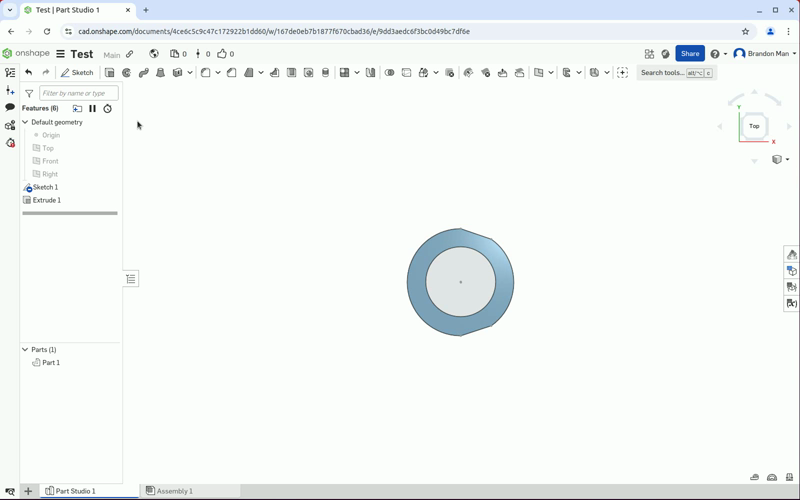
key(shift+h)
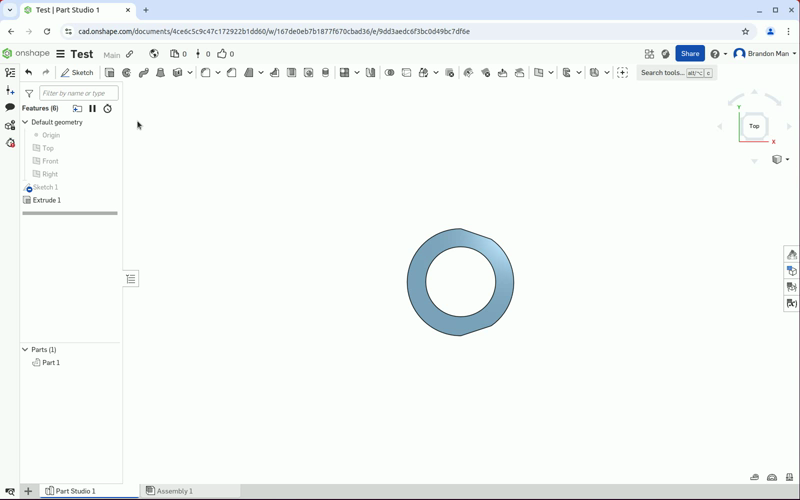
mouse_move(73, 189)
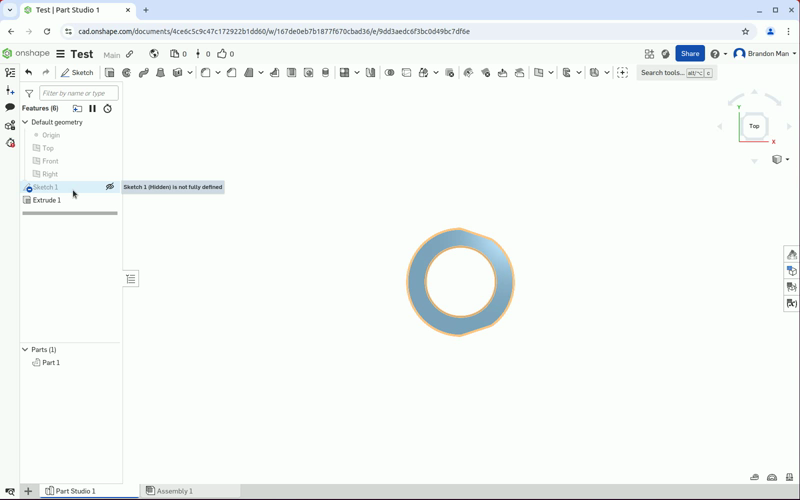
click(73, 189)
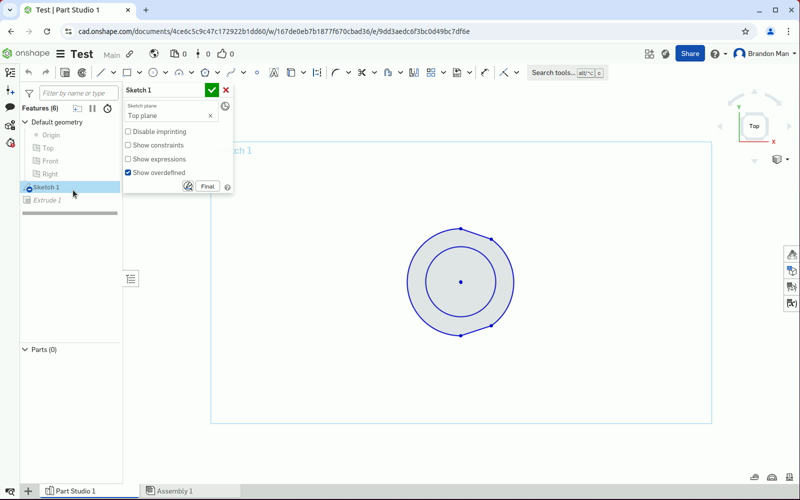
mouse_move(229, 92)
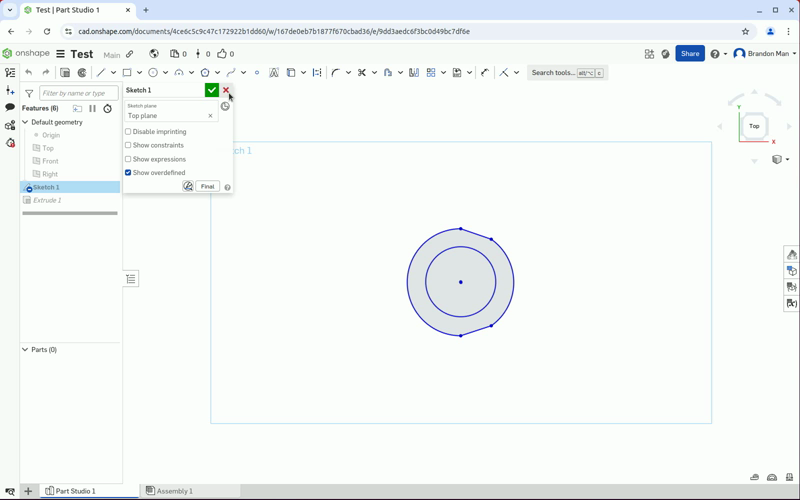
click(229, 92)
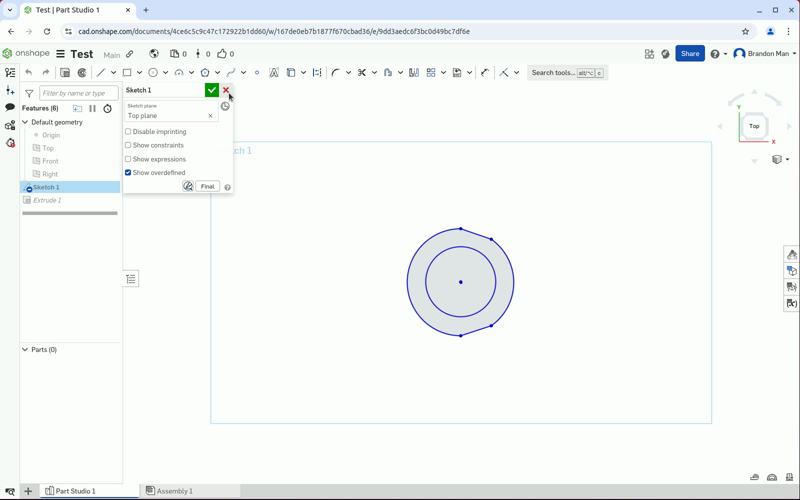
key(shift+s)
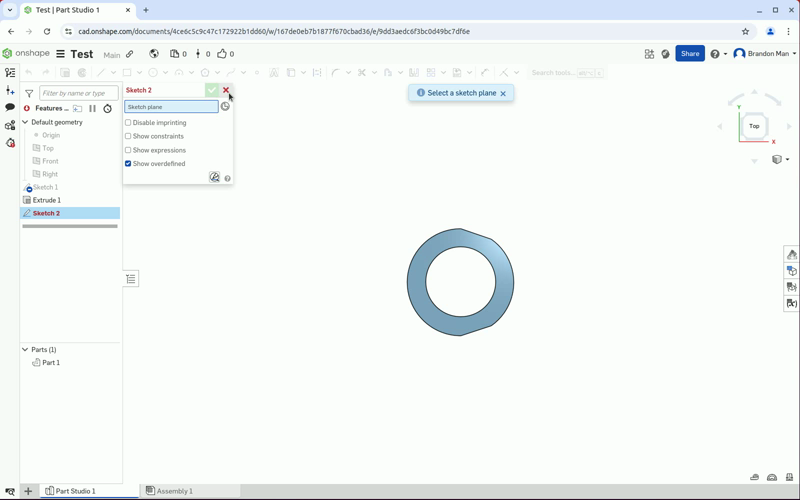
mouse_move(73, 150)
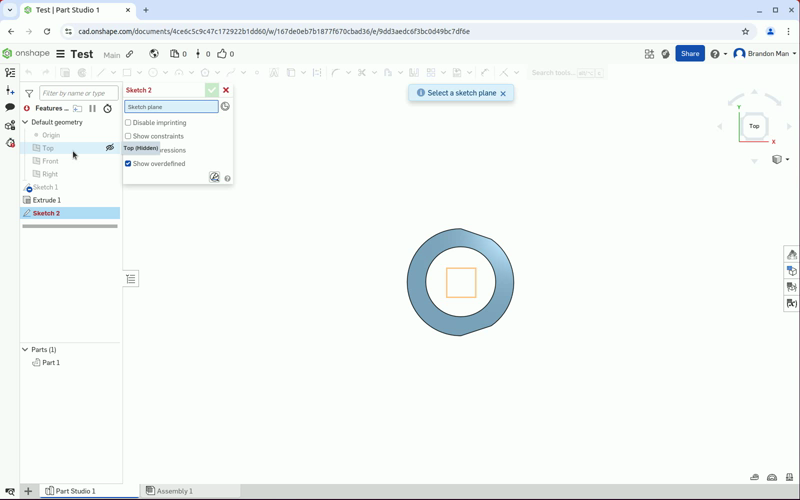
click(73, 150)
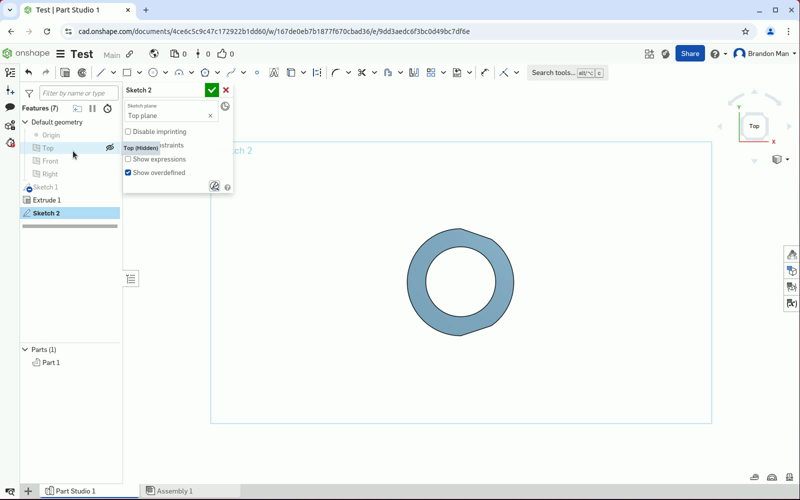
mouse_move(73, 352)
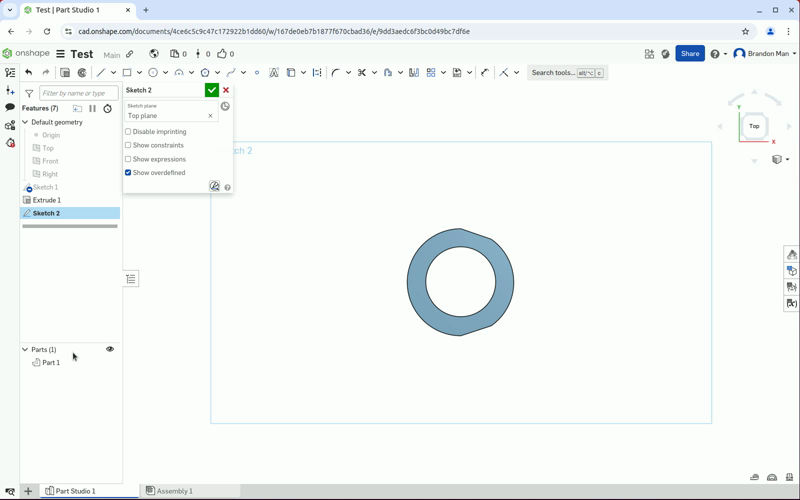
key(y)
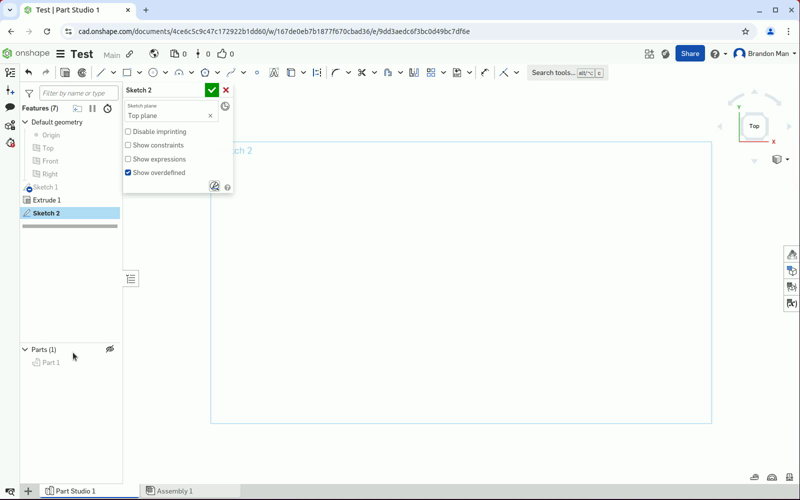
key(c)
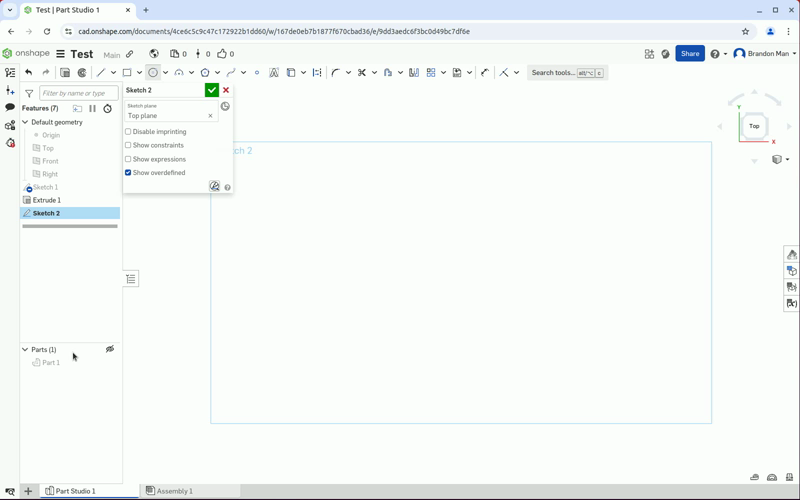
key_down(shift)
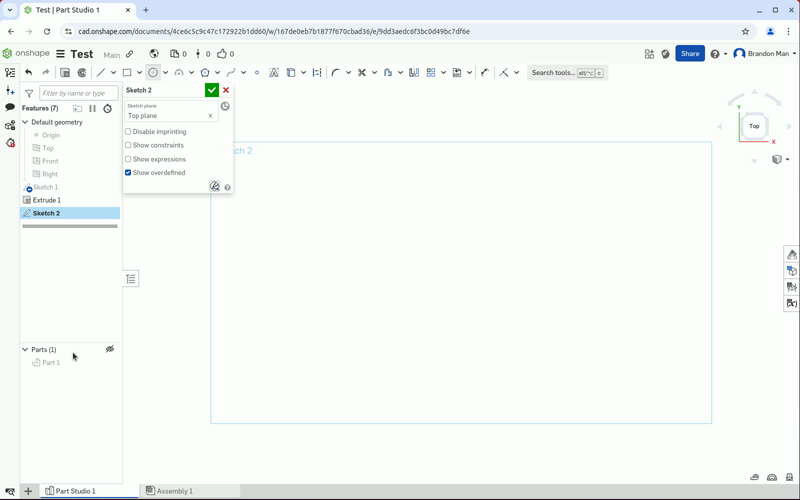
mouse_move(550, 282)
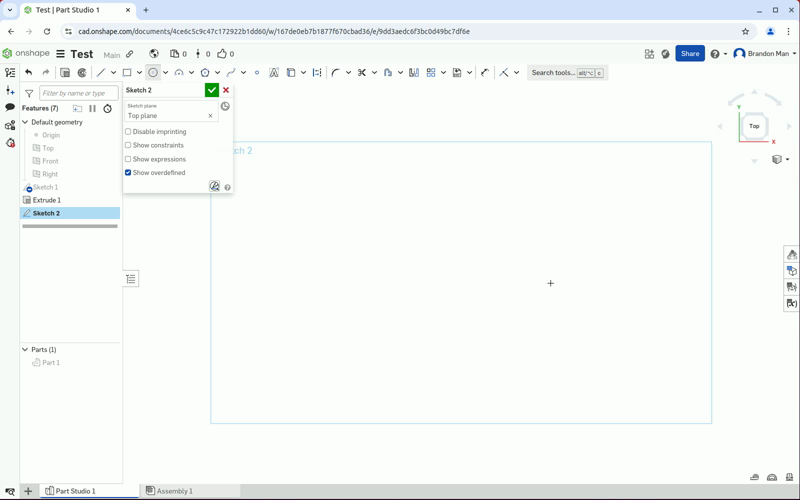
click(550, 282)
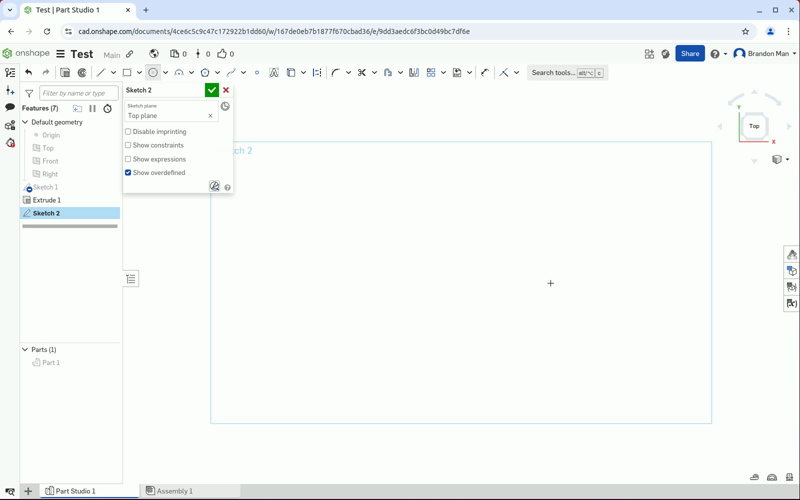
key_up(shift)
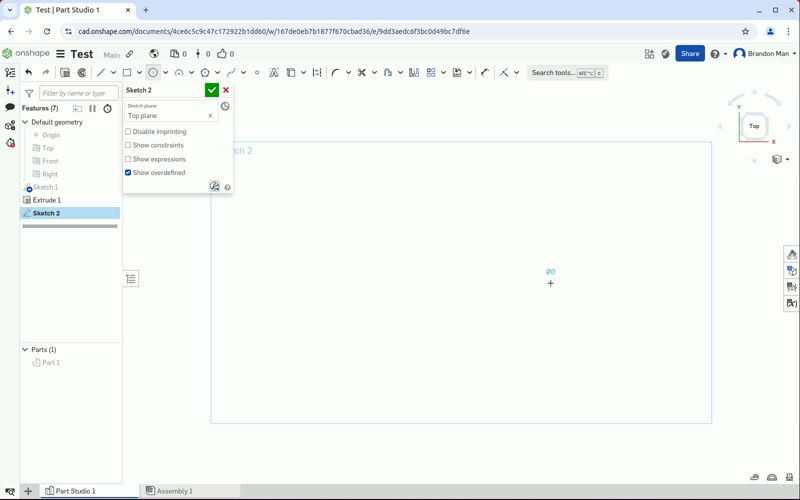
mouse_move(574, 282)
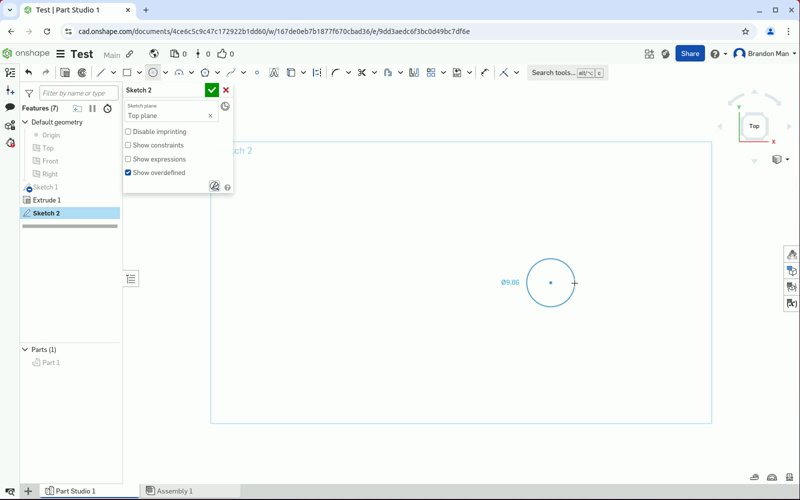
click(574, 282)
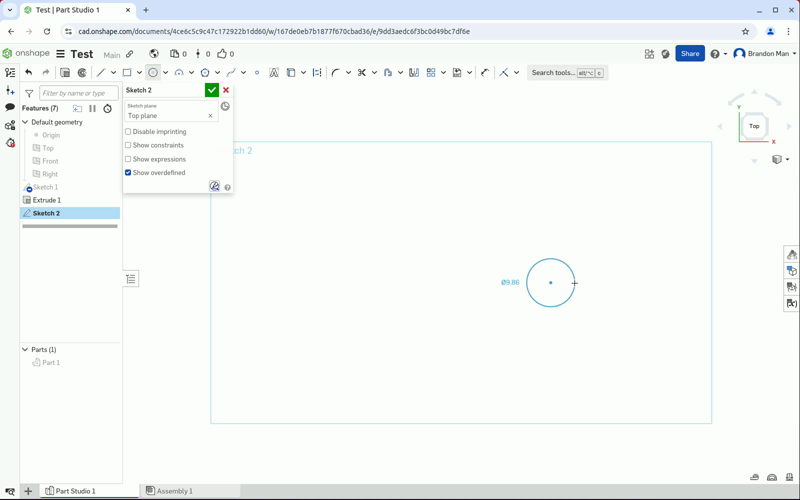
key(esc)
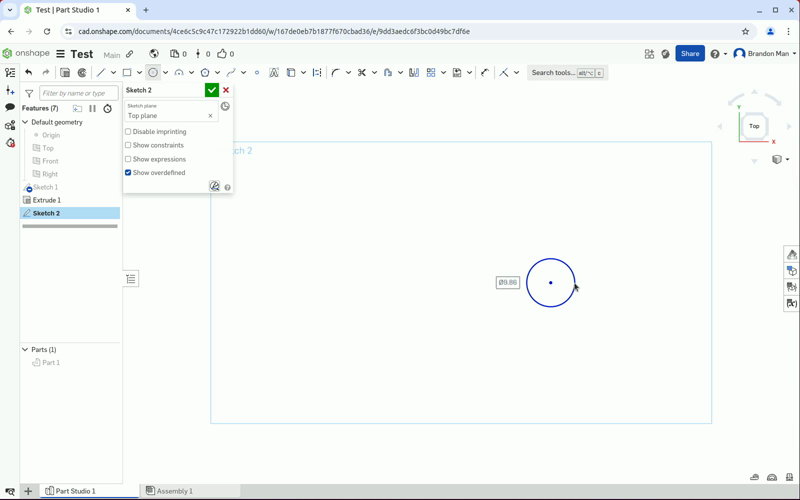
key(c)
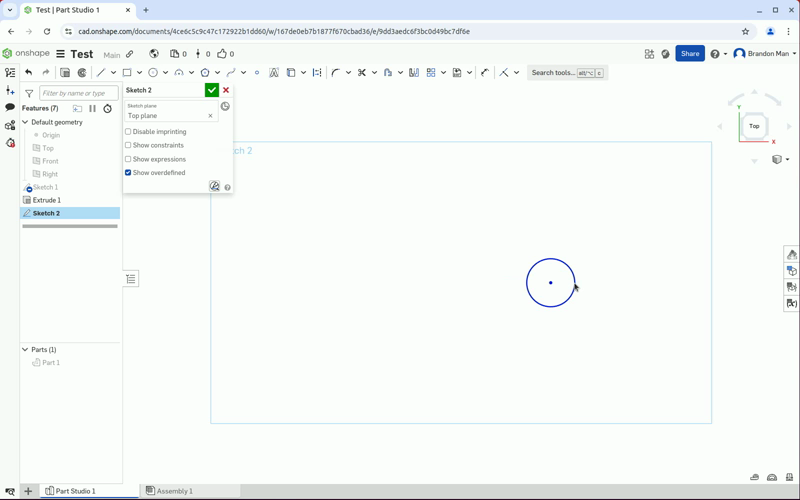
key_down(shift)
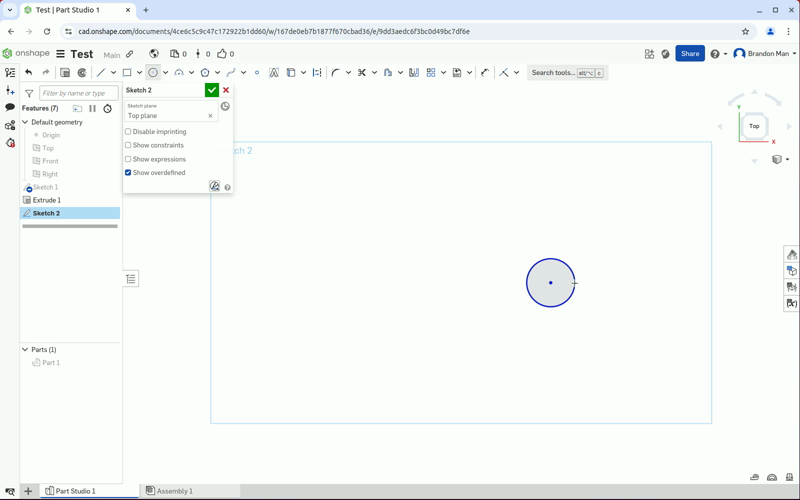
mouse_move(550, 282)
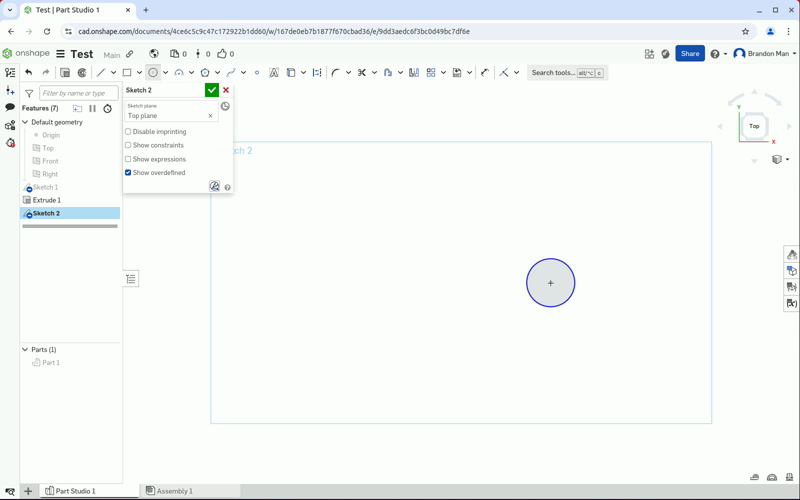
click(550, 282)
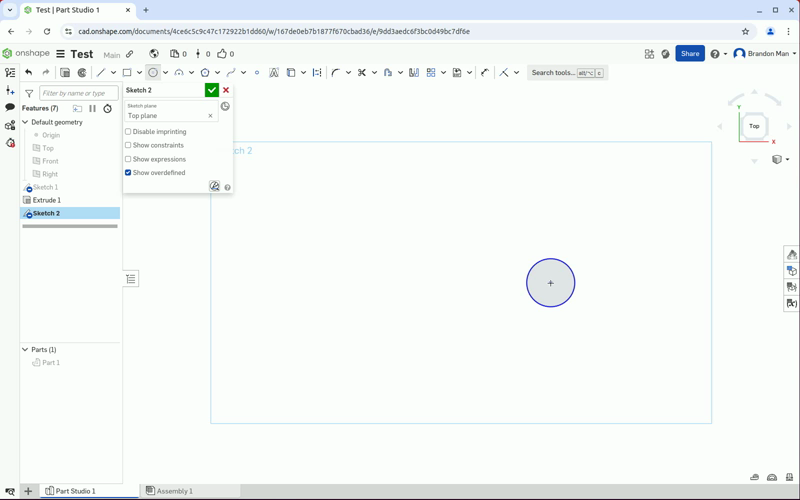
key_up(shift)
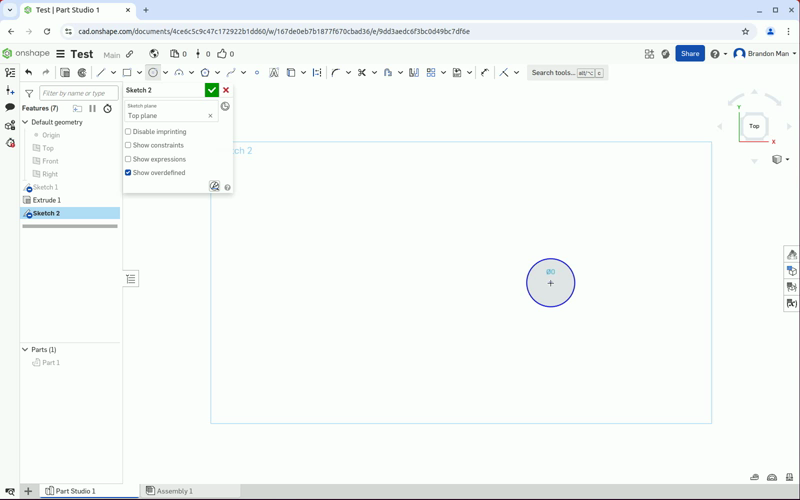
mouse_move(567, 282)
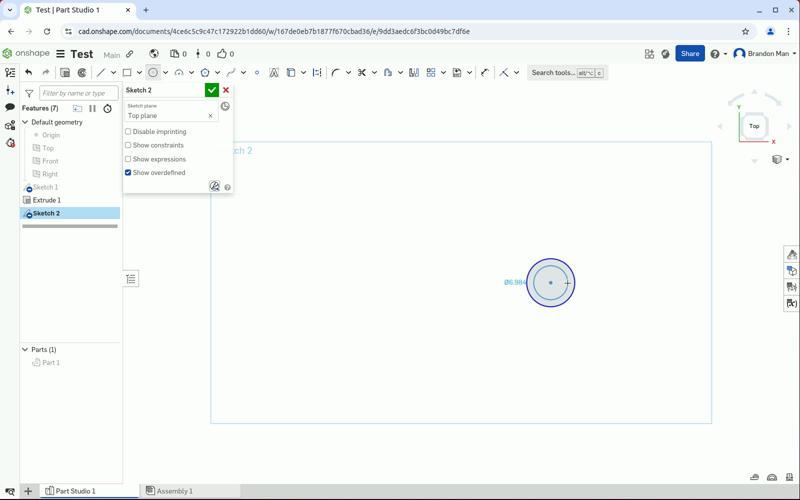
click(567, 282)
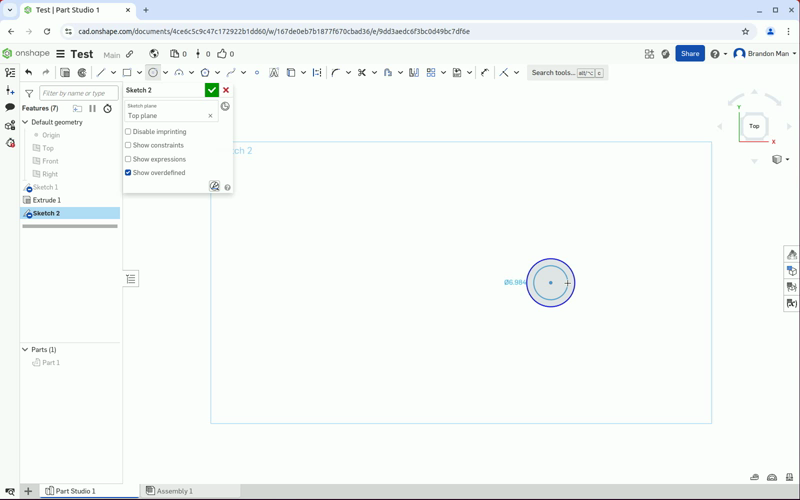
key(esc)
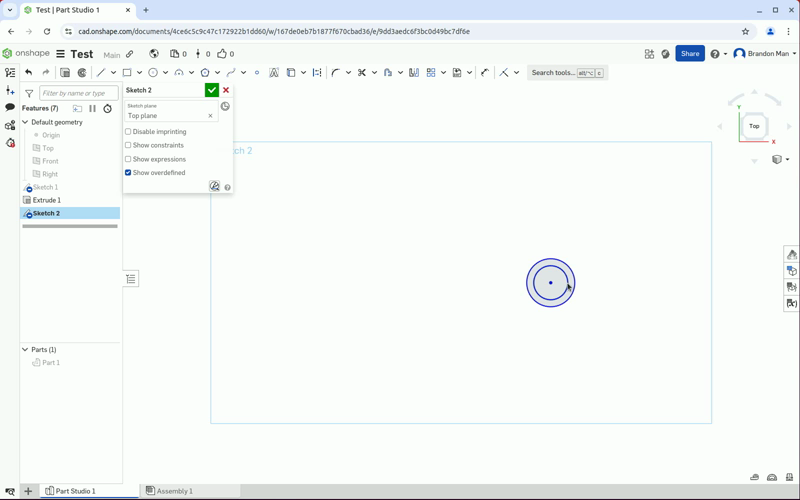
mouse_move(543, 264)
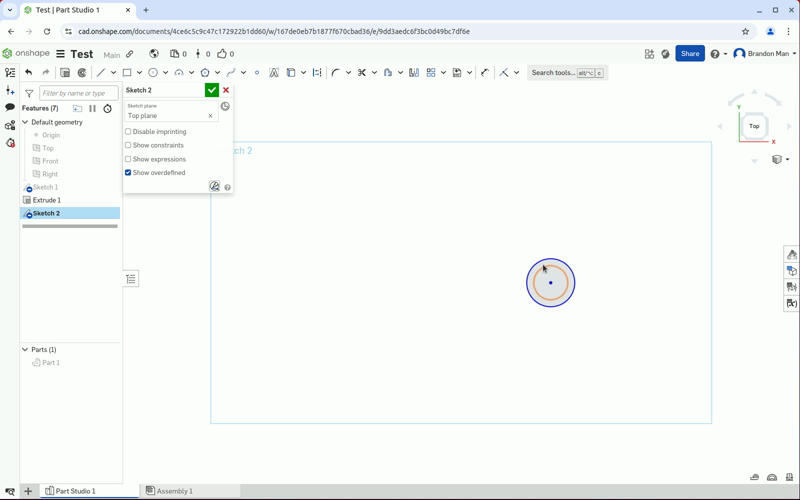
scroll(6)
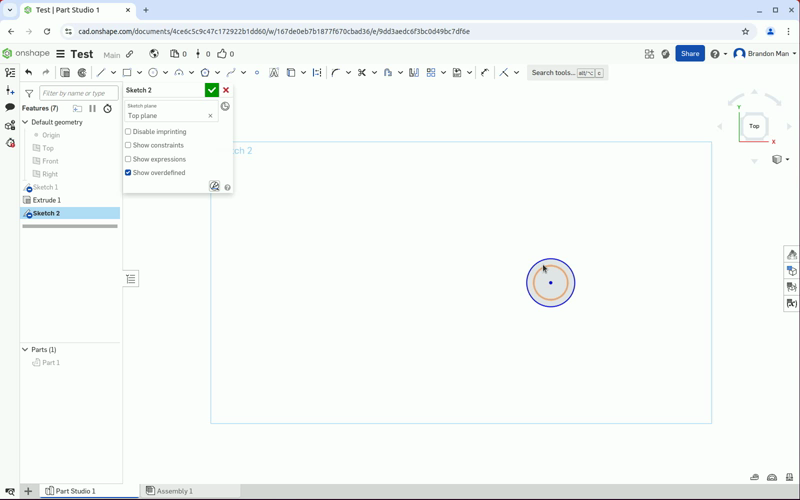
scroll(6)
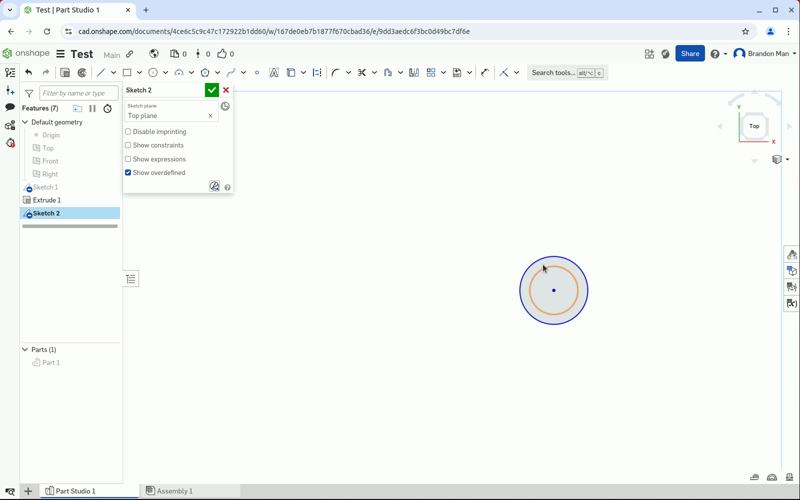
scroll(6)
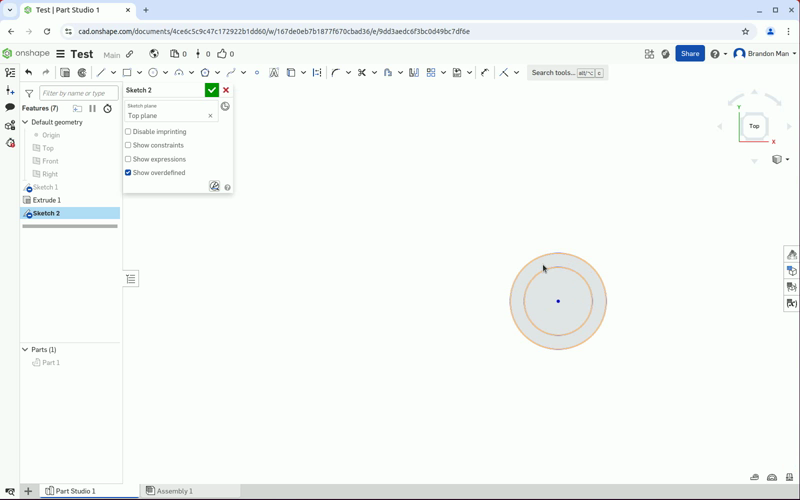
scroll(6)
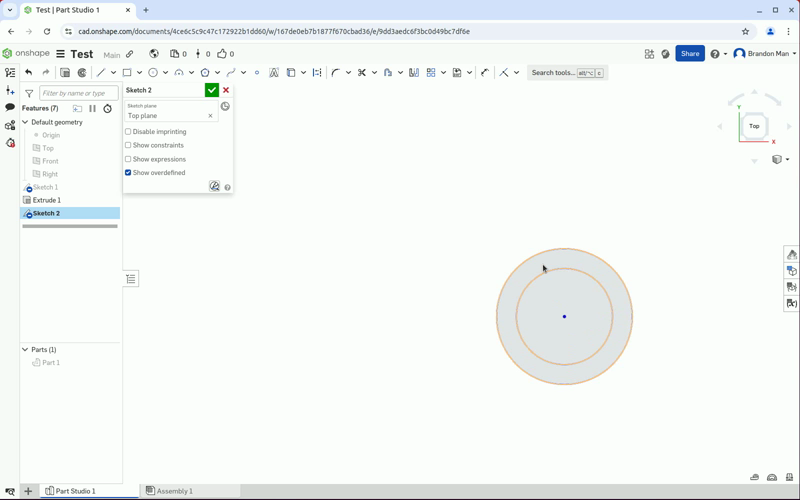
scroll(6)
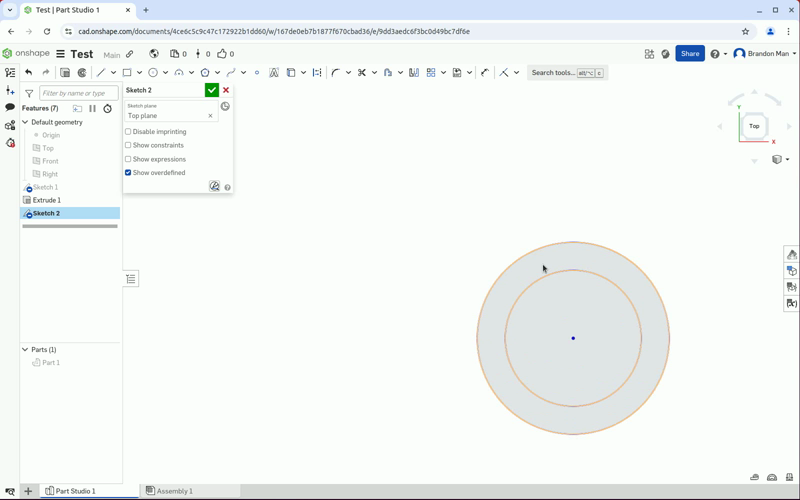
scroll(6)
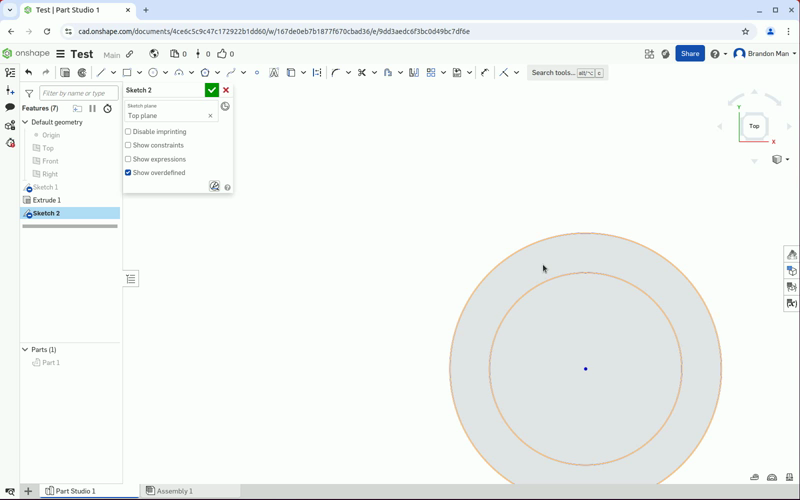
scroll(6)
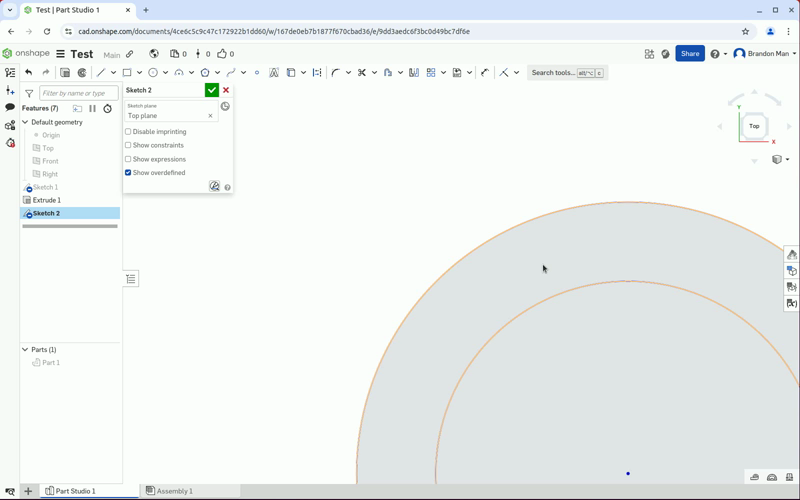
click(543, 264)
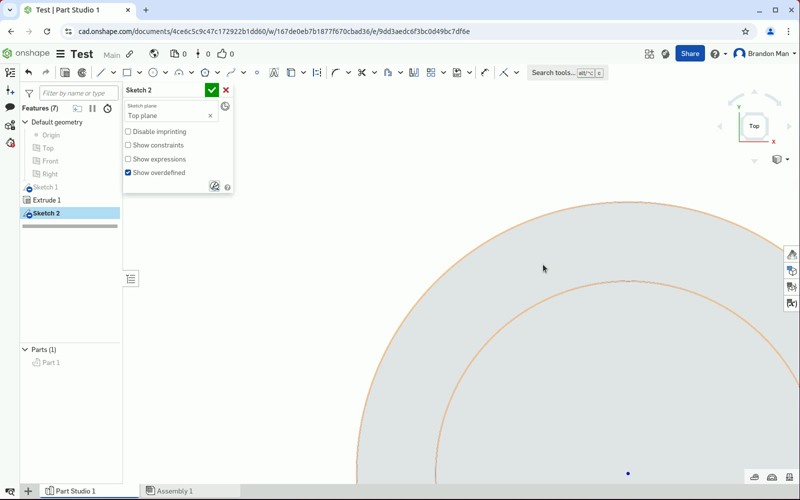
scroll(-6)
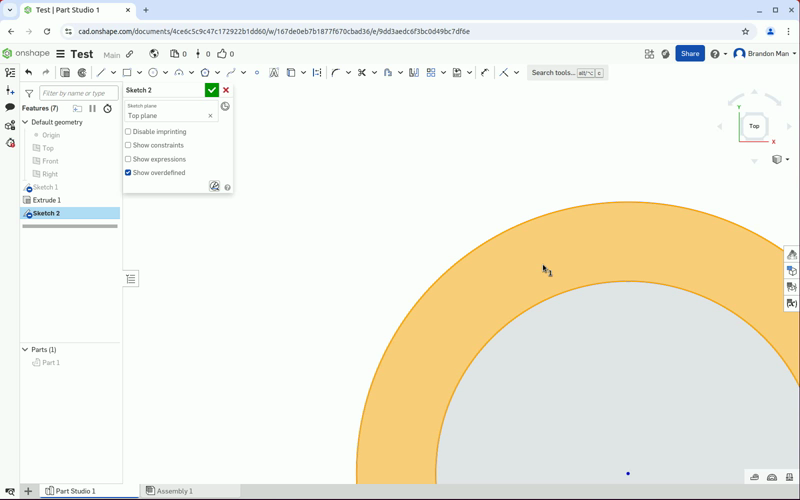
scroll(-6)
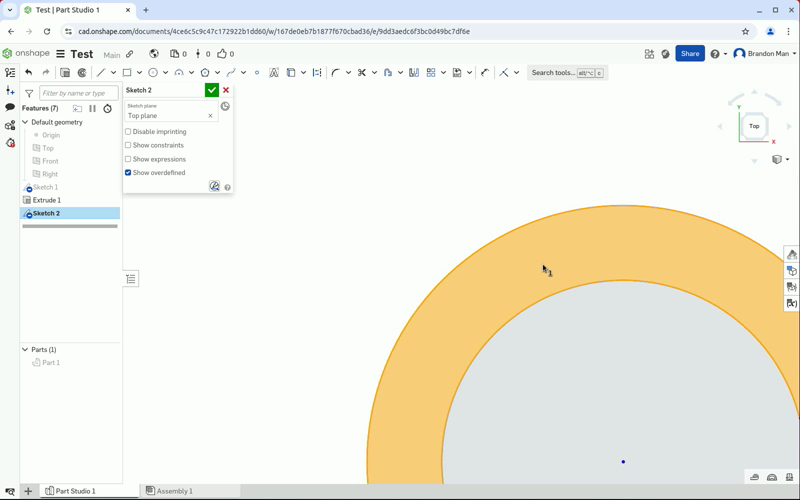
scroll(-6)
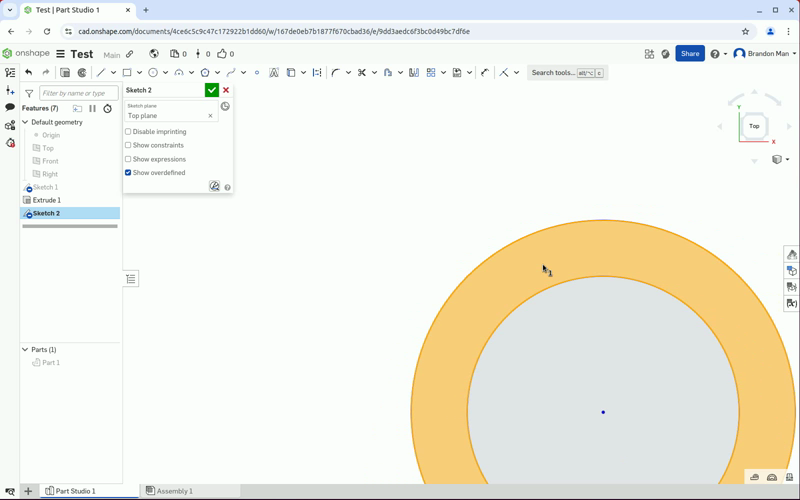
scroll(-6)
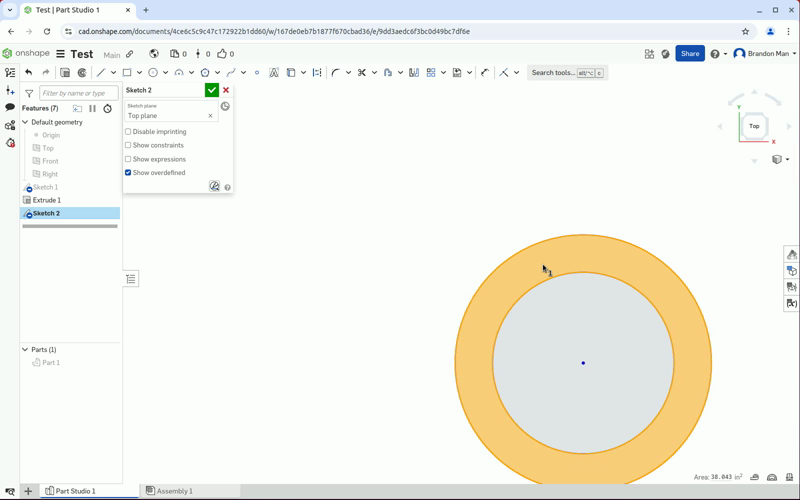
scroll(-6)
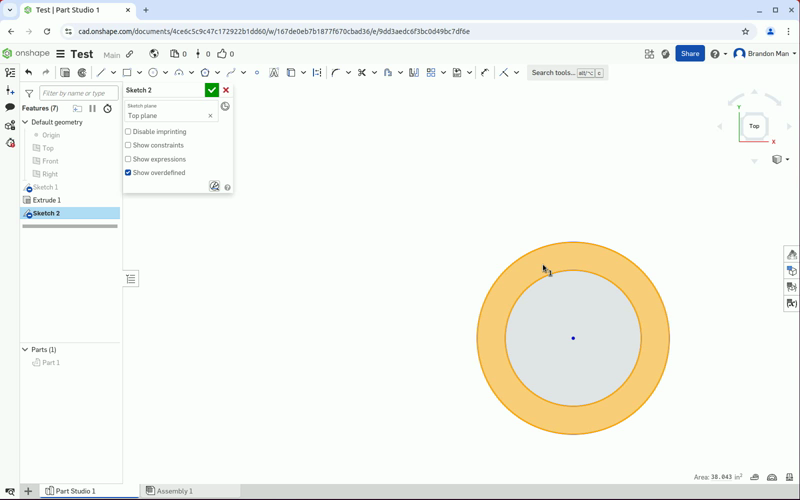
scroll(-6)
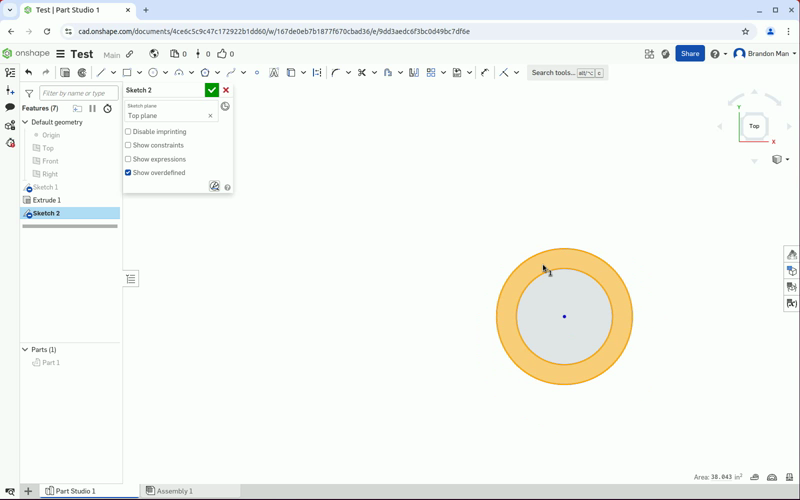
scroll(-6)
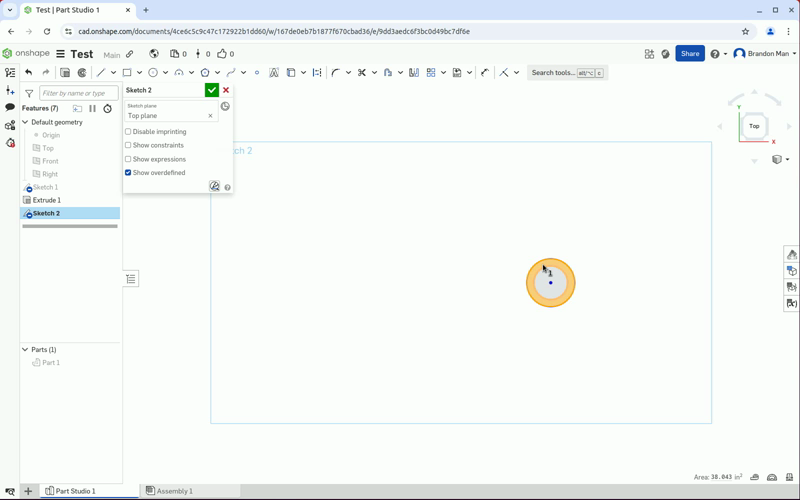
mouse_move(73, 352)
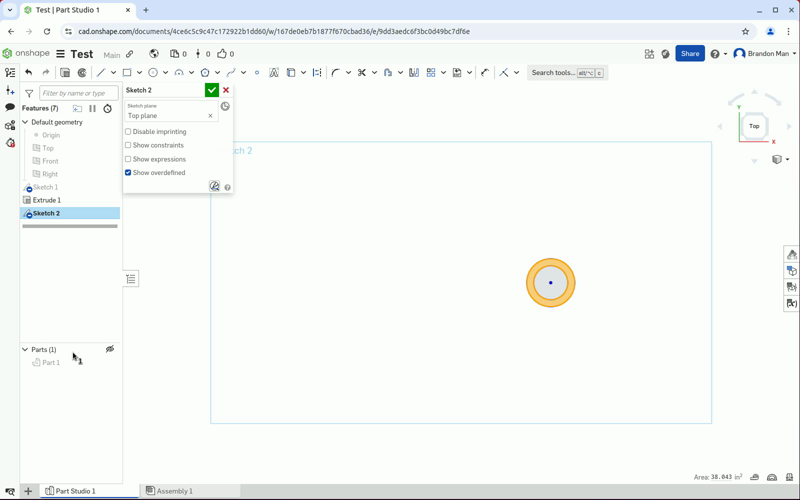
key(shift+y)
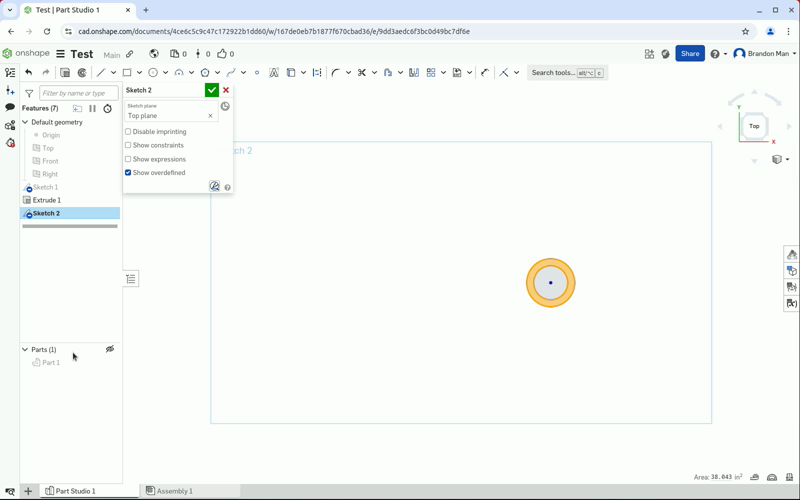
key(shift+e)
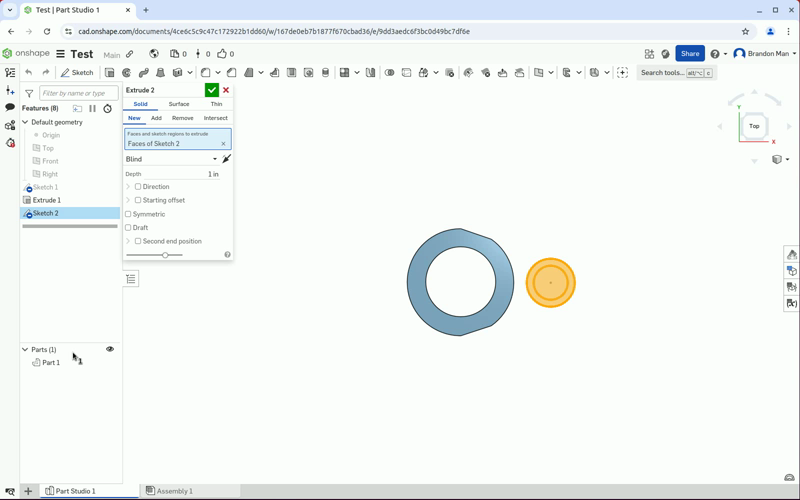
mouse_move(143, 106)
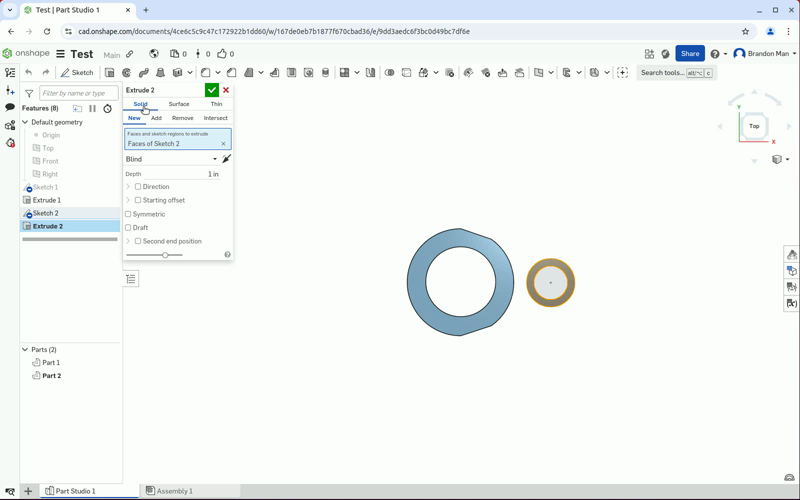
click(143, 106)
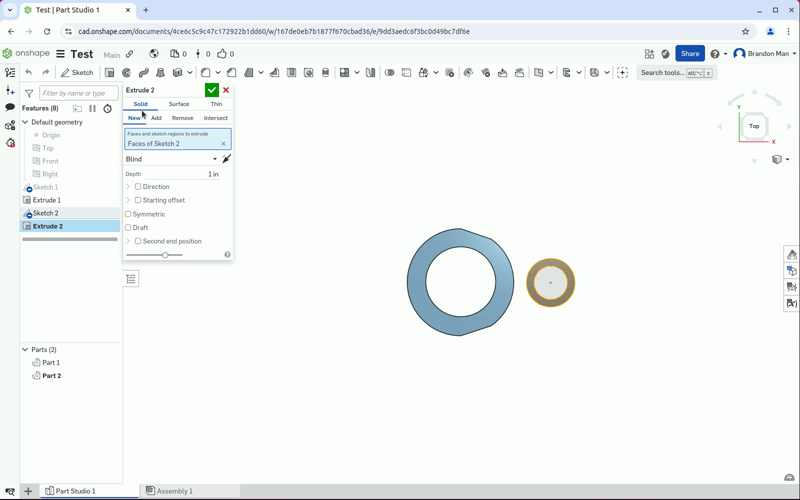
mouse_move(137, 120)
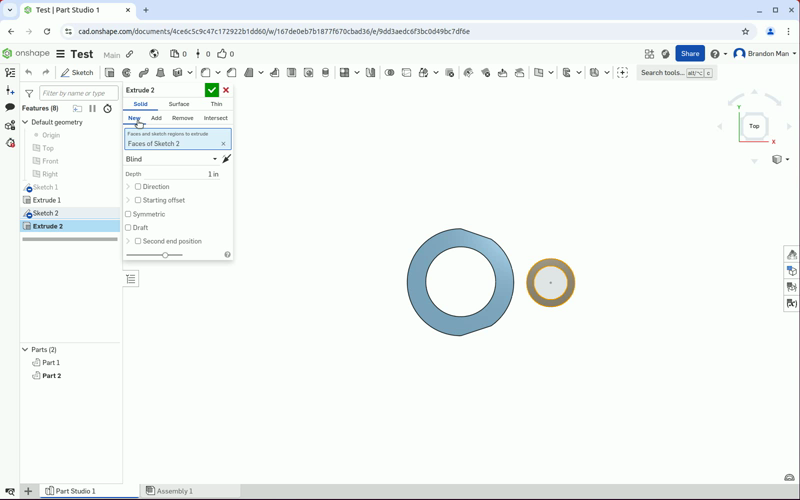
click(137, 120)
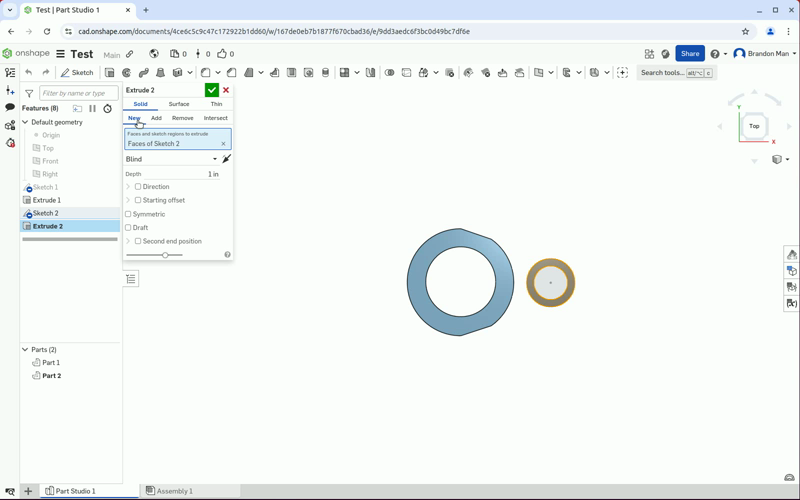
key(tab, 4)
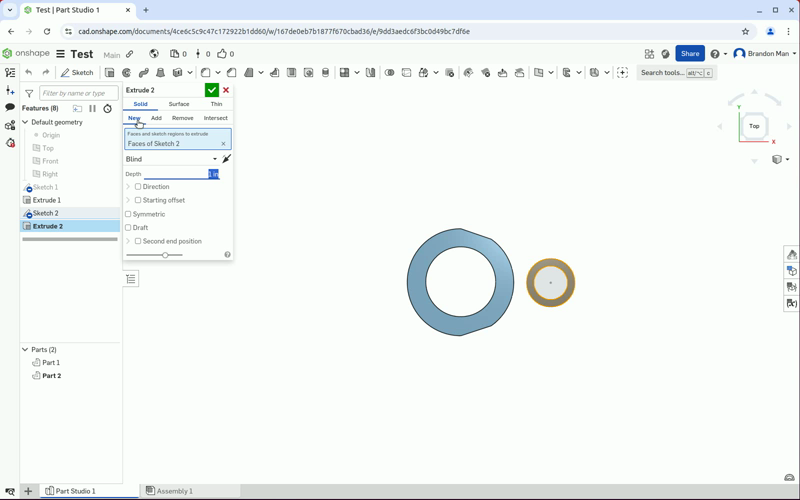
text(3.852)
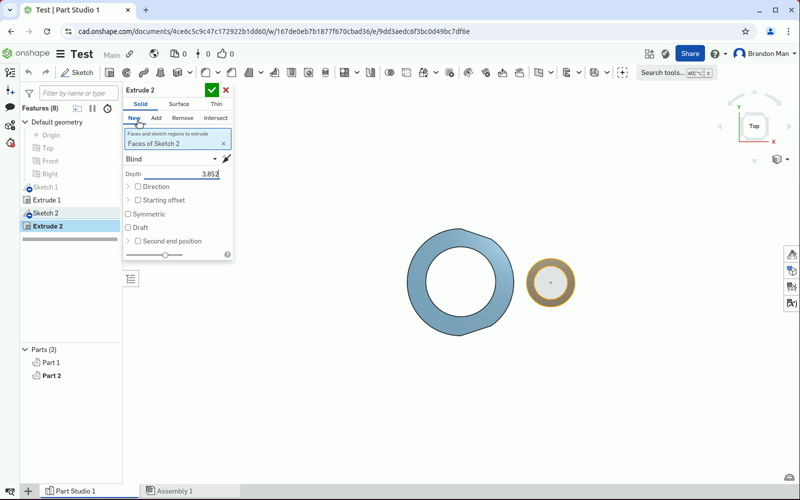
key(tab, 3)
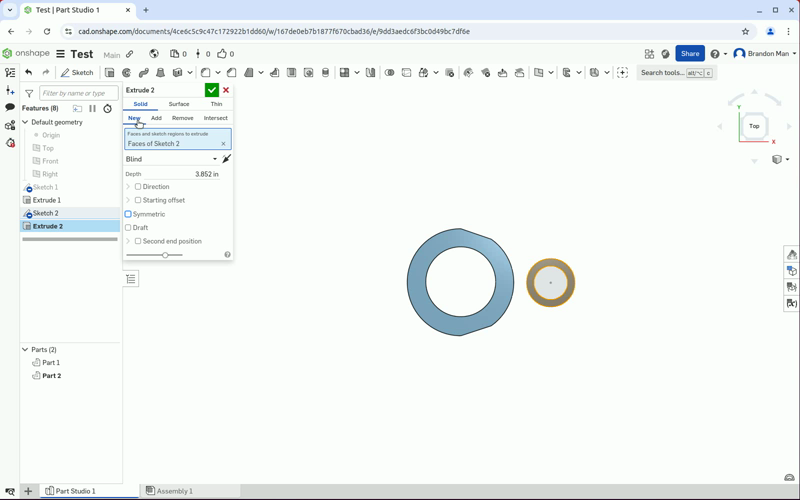
key(space)
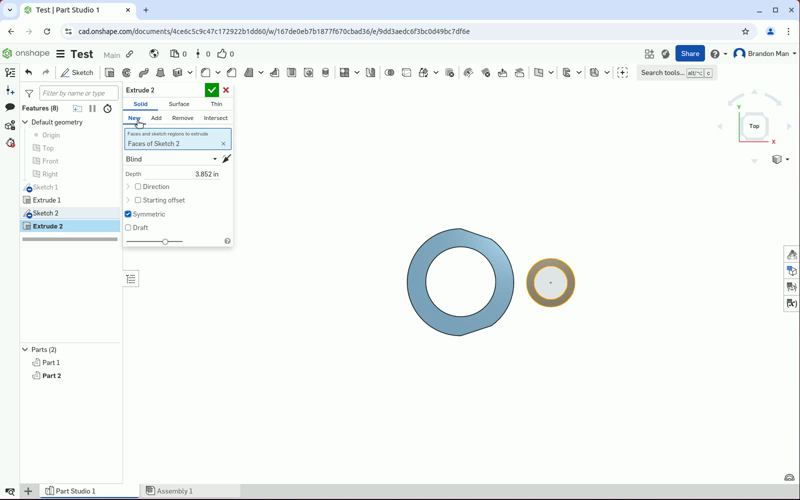
key(enter)
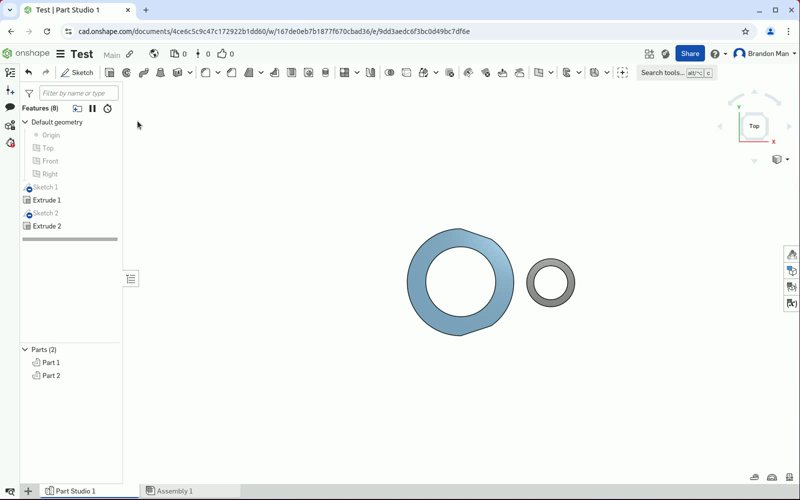
key(shift+h)
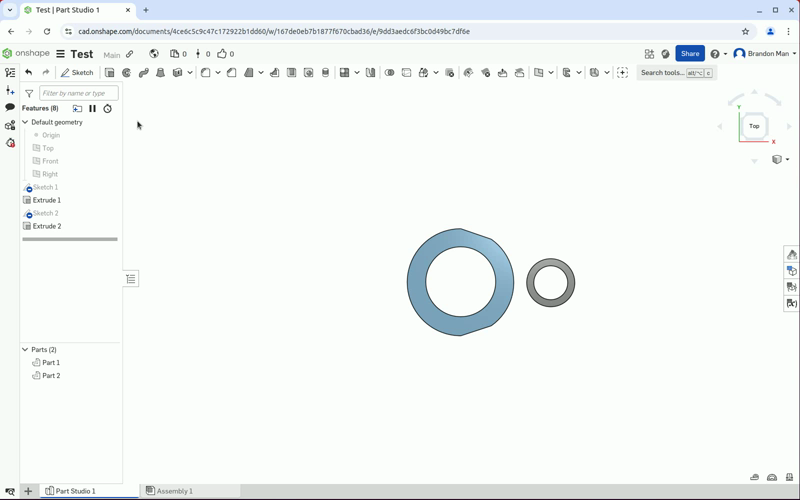
key(shift+h)
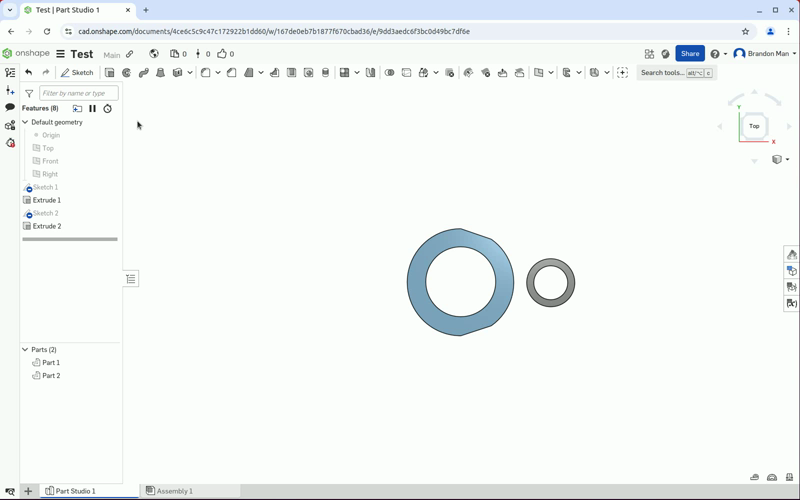
mouse_move(73, 189)
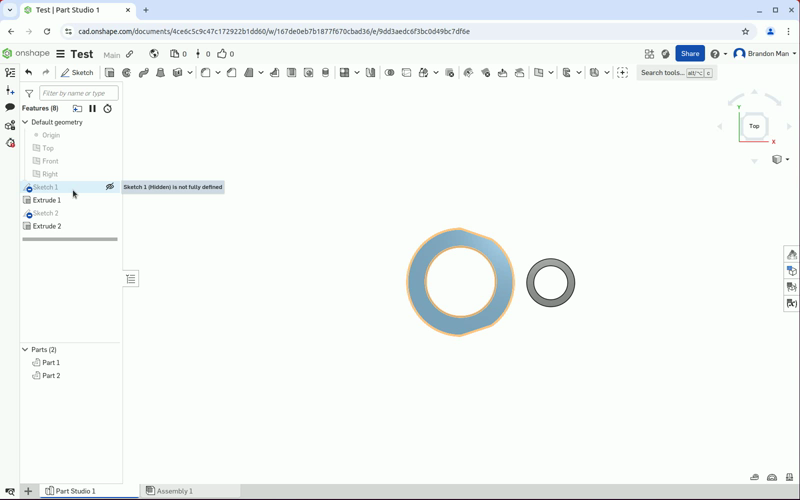
click(73, 189)
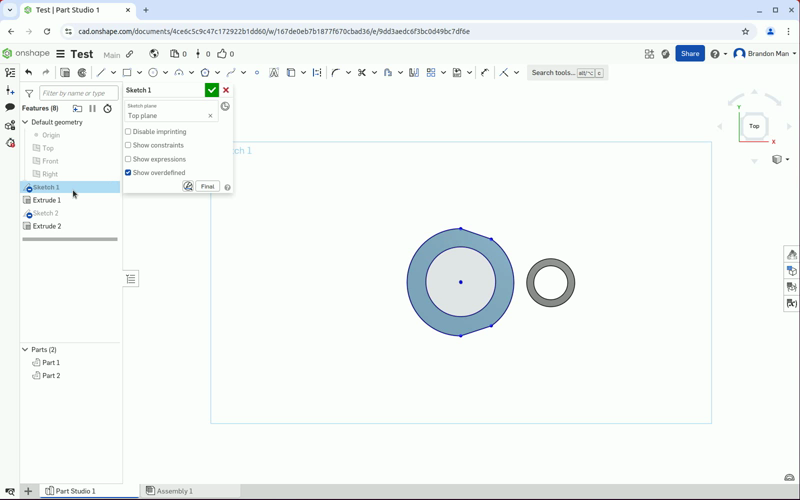
mouse_move(229, 92)
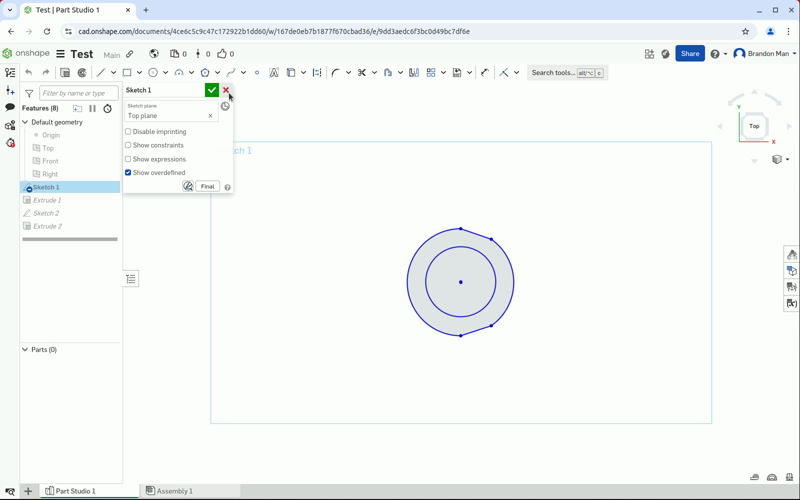
click(229, 92)
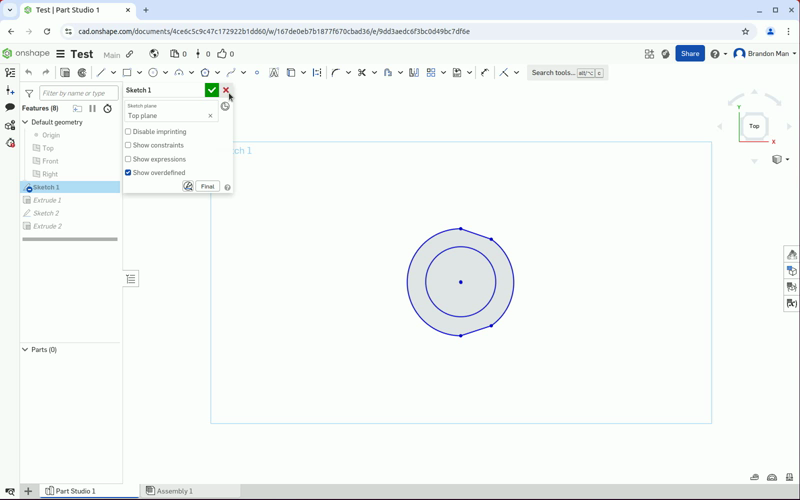
key(shift+s)
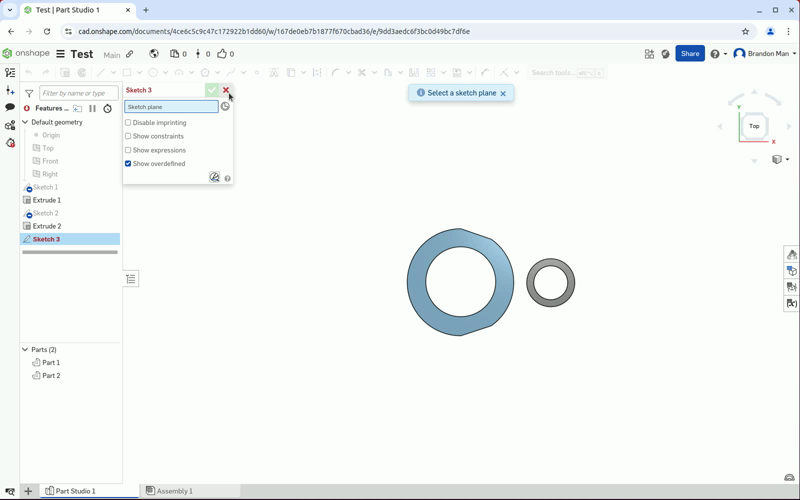
mouse_move(73, 150)
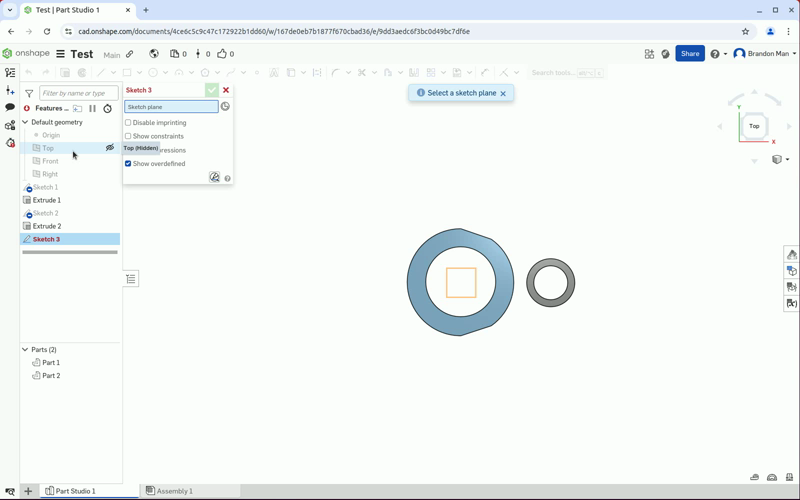
click(73, 150)
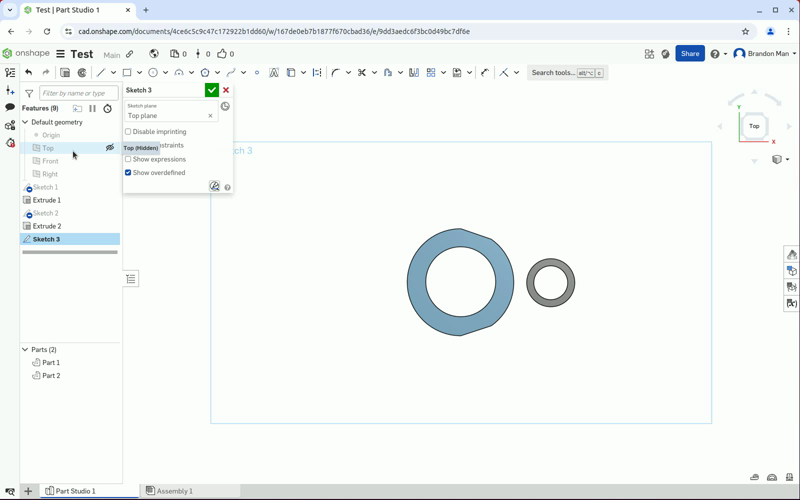
mouse_move(73, 352)
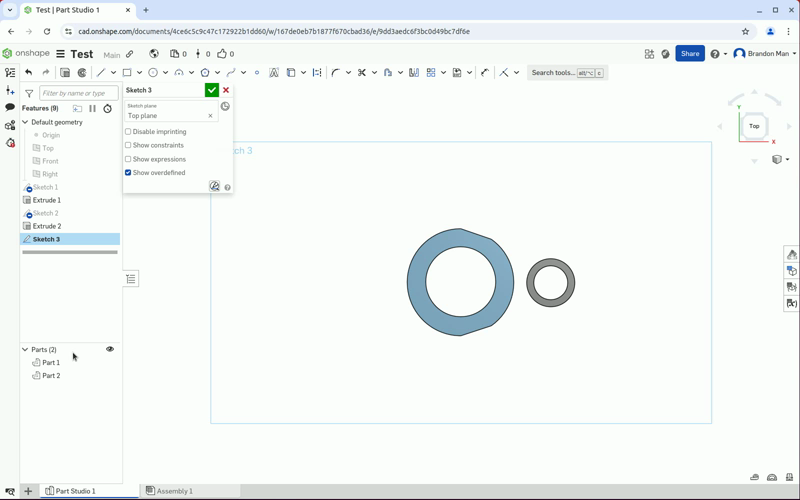
key(y)
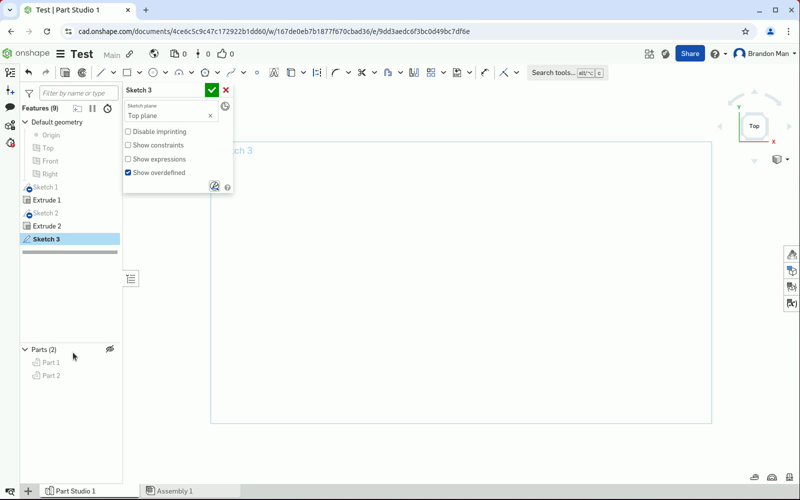
key(c)
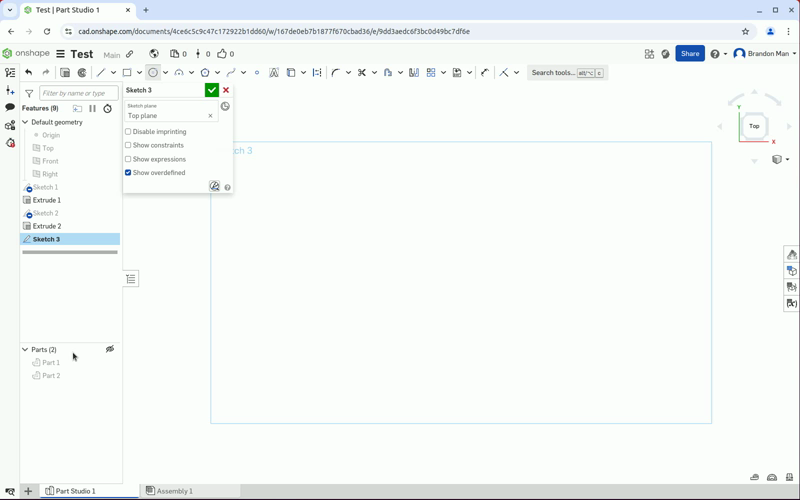
key_down(shift)
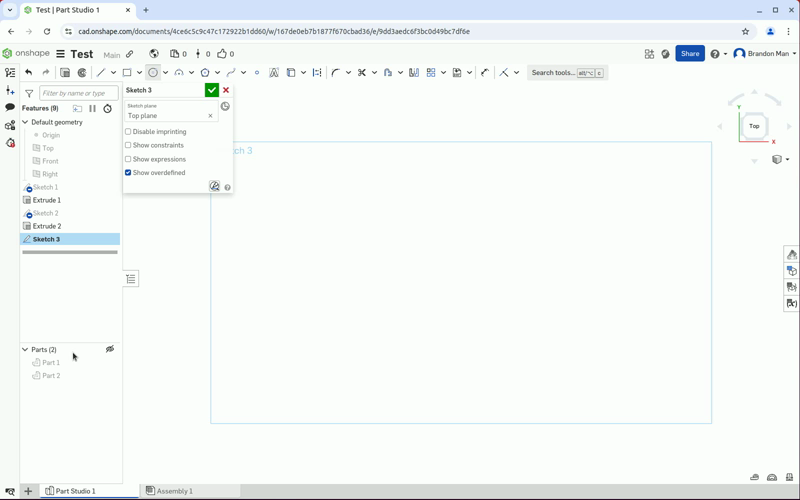
mouse_move(461, 282)
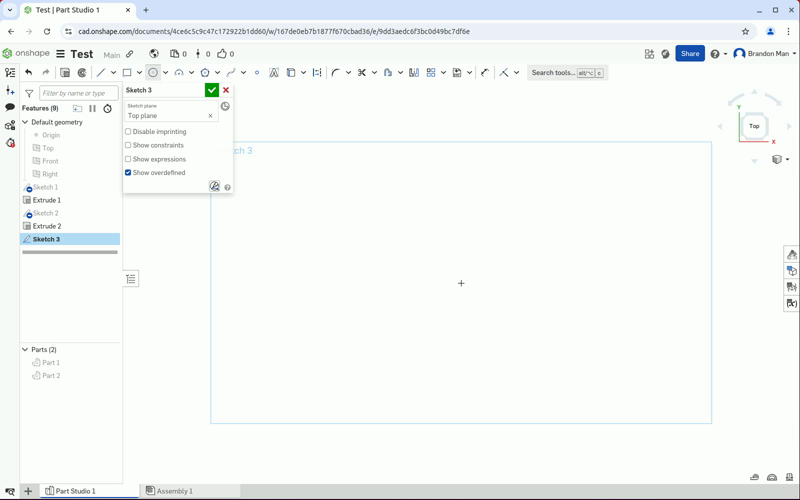
click(461, 282)
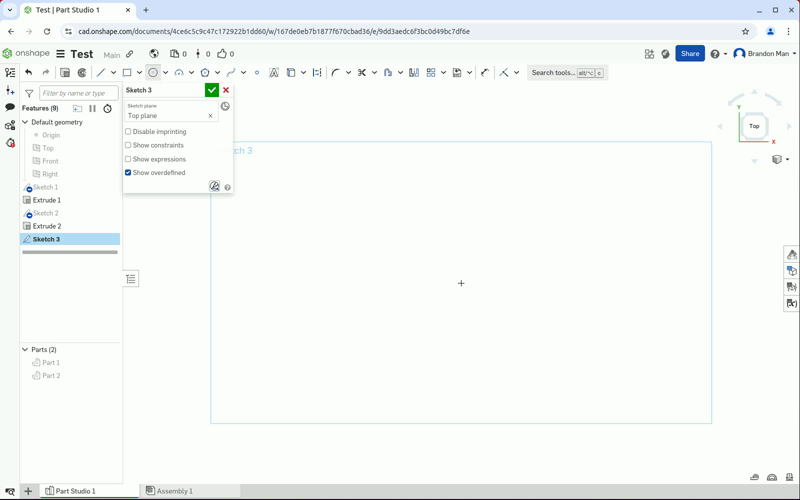
key_up(shift)
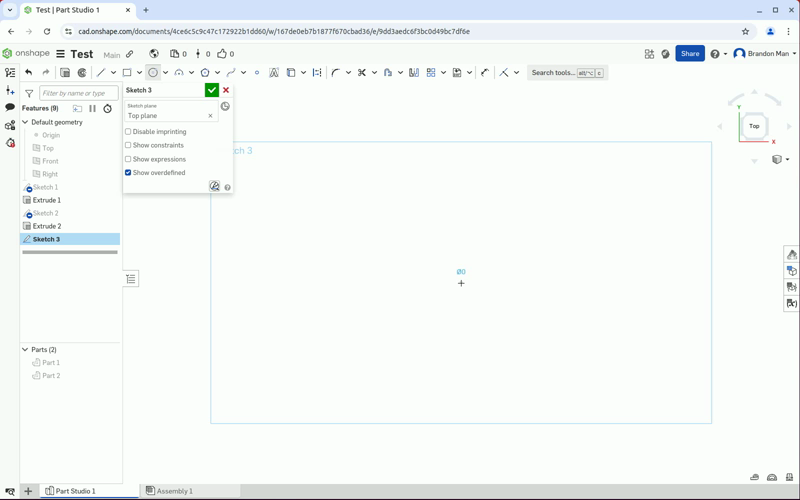
mouse_move(497, 282)
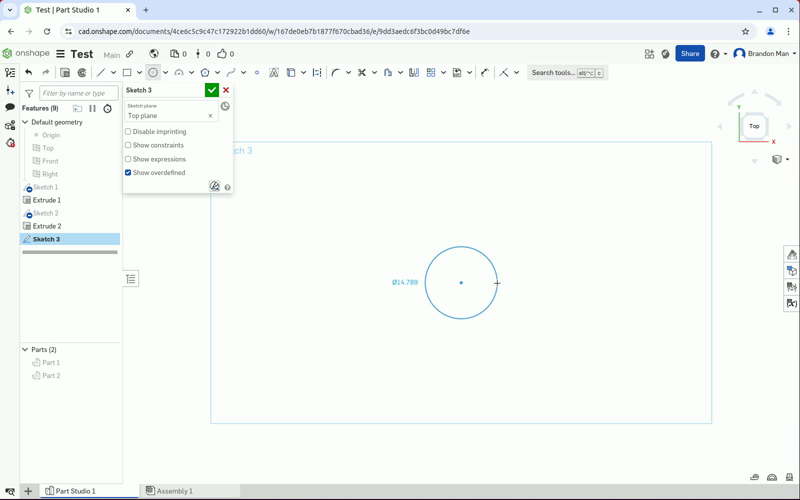
click(497, 282)
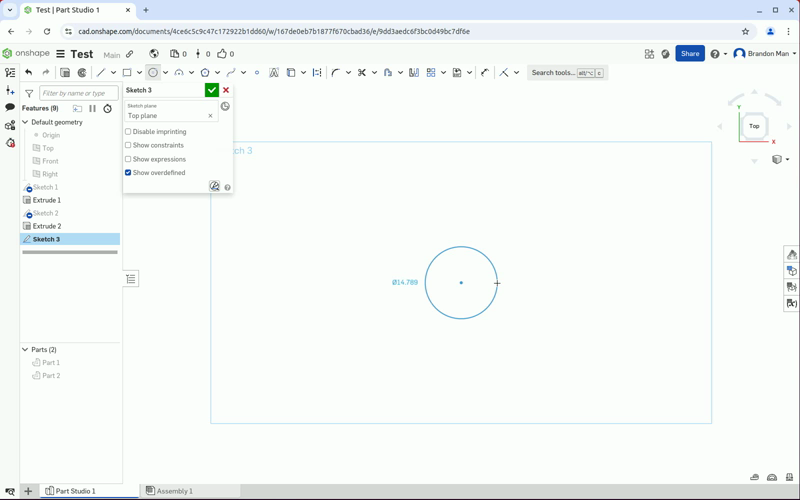
key(esc)
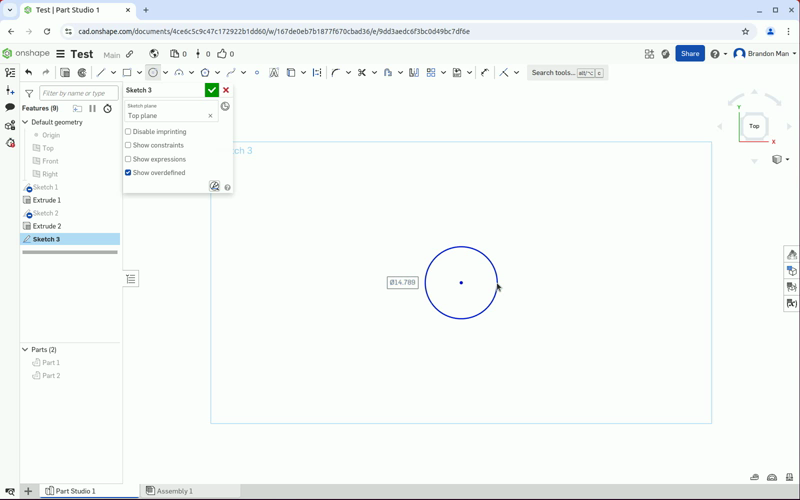
mouse_move(436, 287)
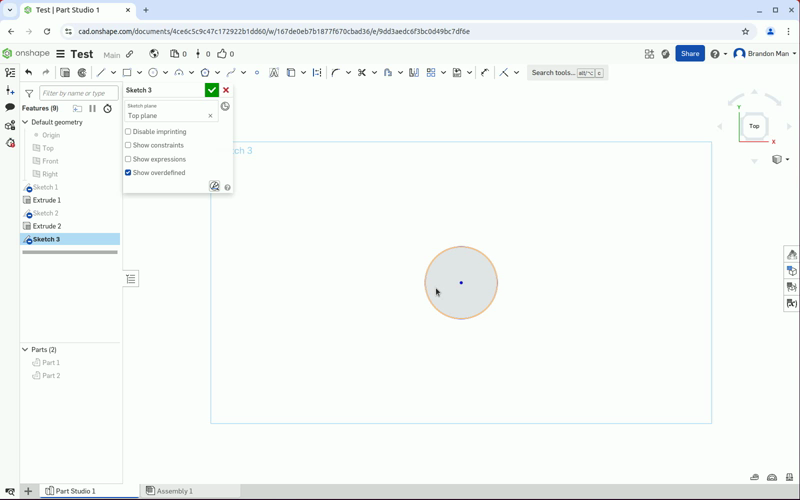
click(436, 287)
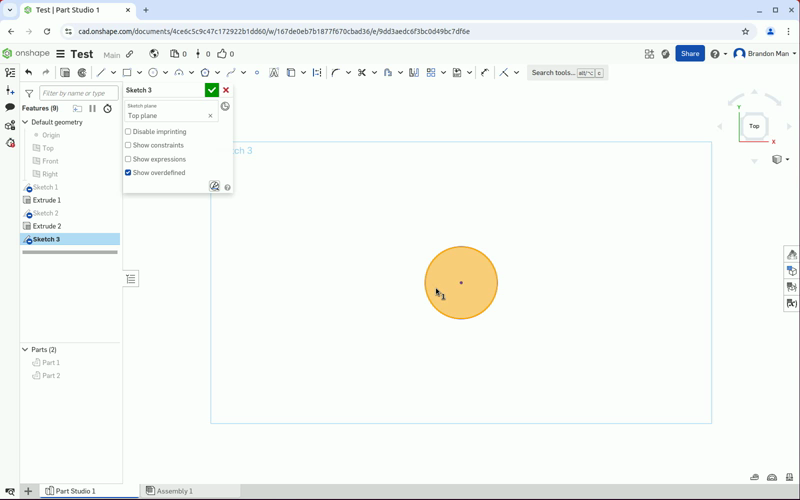
mouse_move(73, 352)
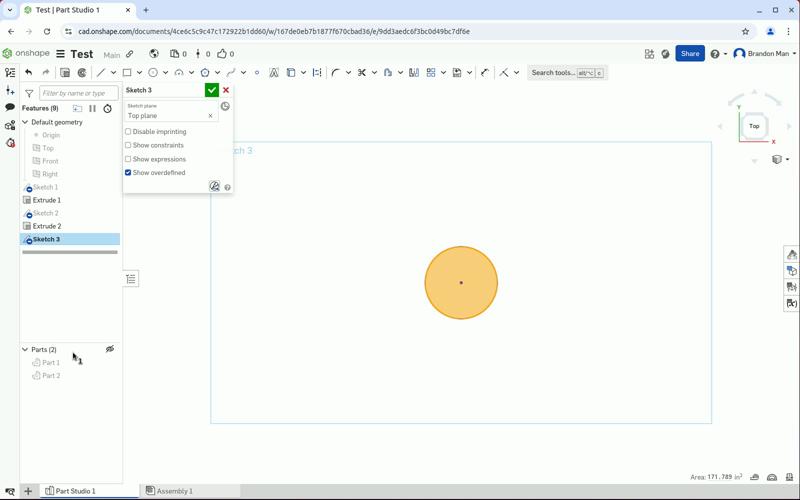
key(shift+y)
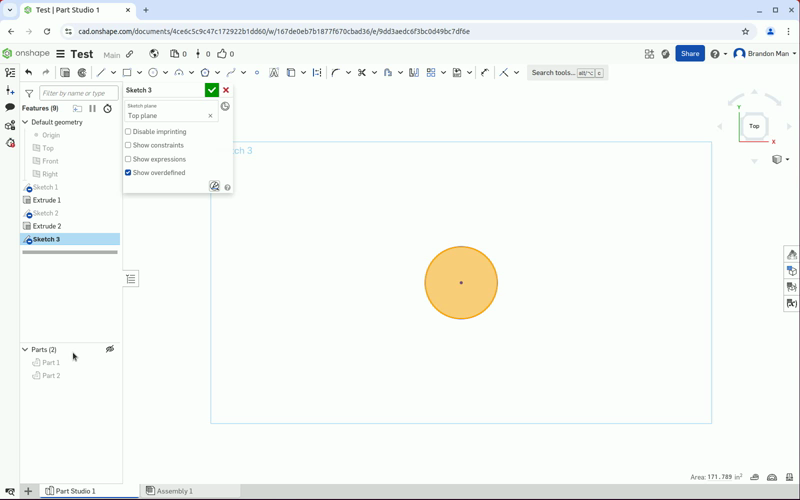
key(shift+e)
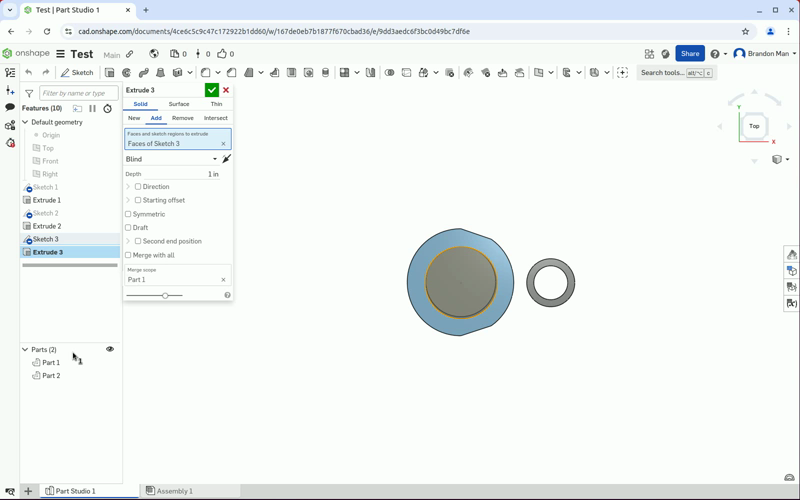
mouse_move(143, 106)
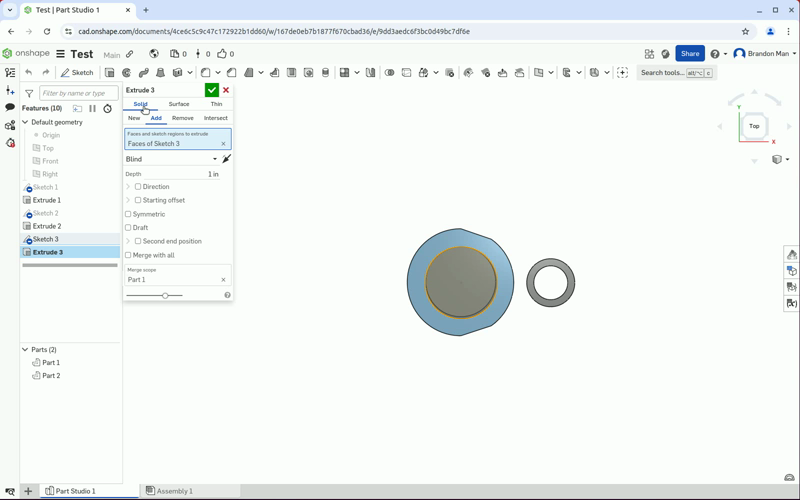
click(143, 106)
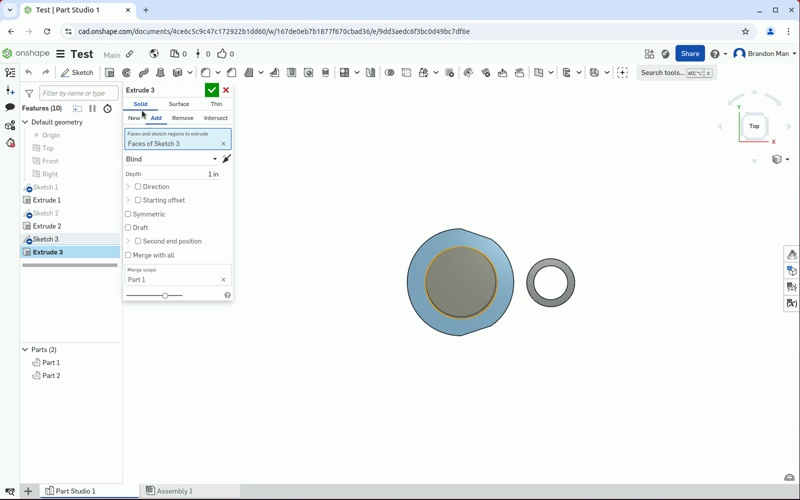
mouse_move(137, 120)
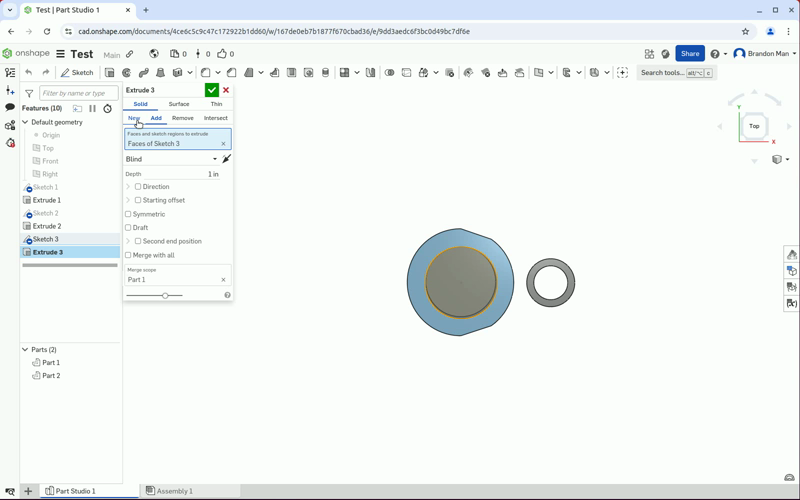
click(137, 120)
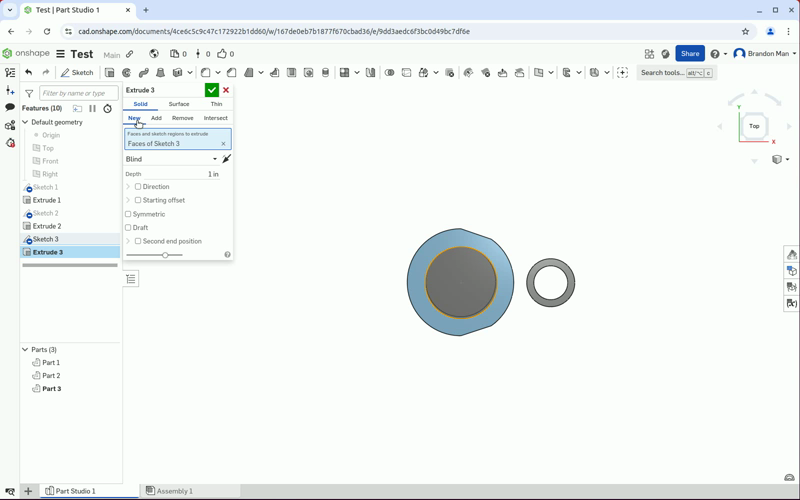
key(tab, 4)
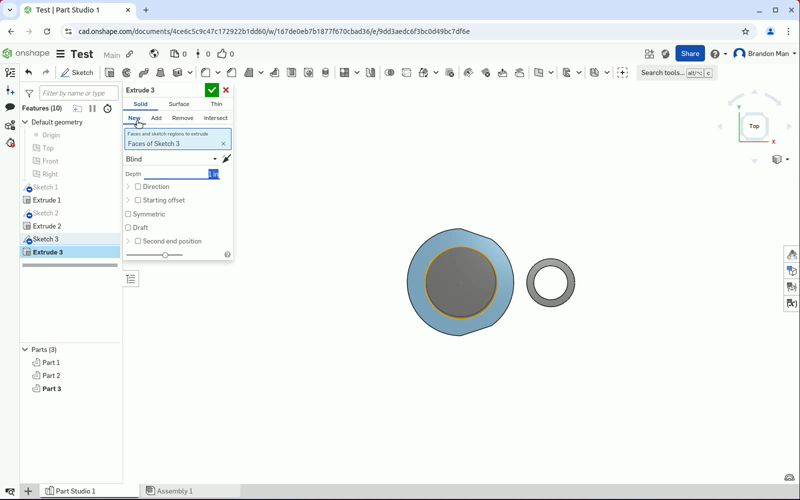
text(1.926)
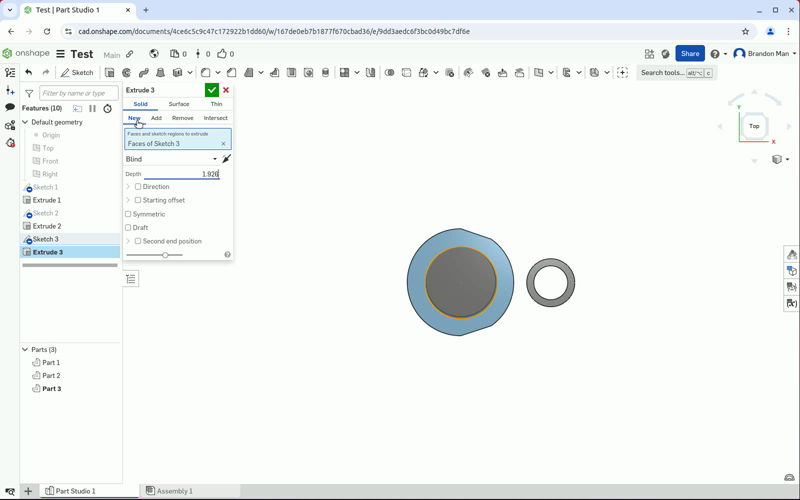
key(tab, 3)
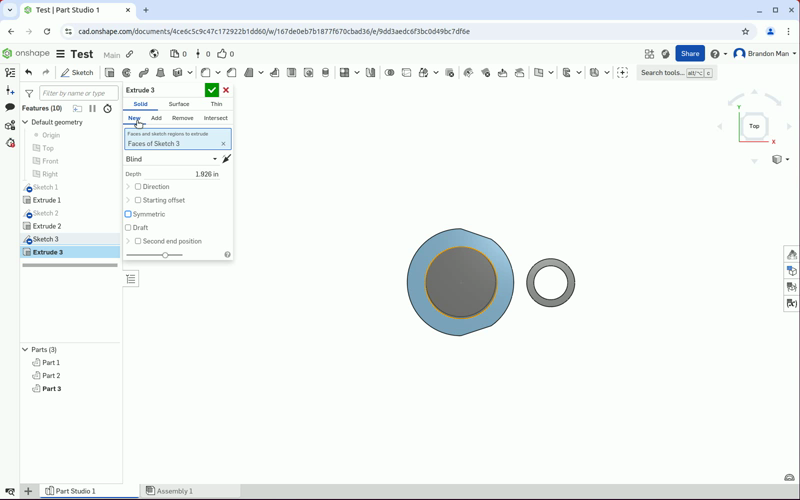
key(space)
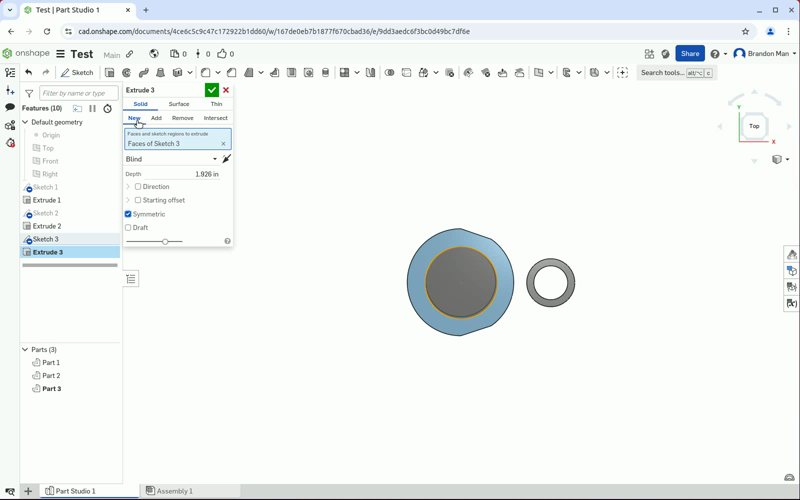
key(enter)
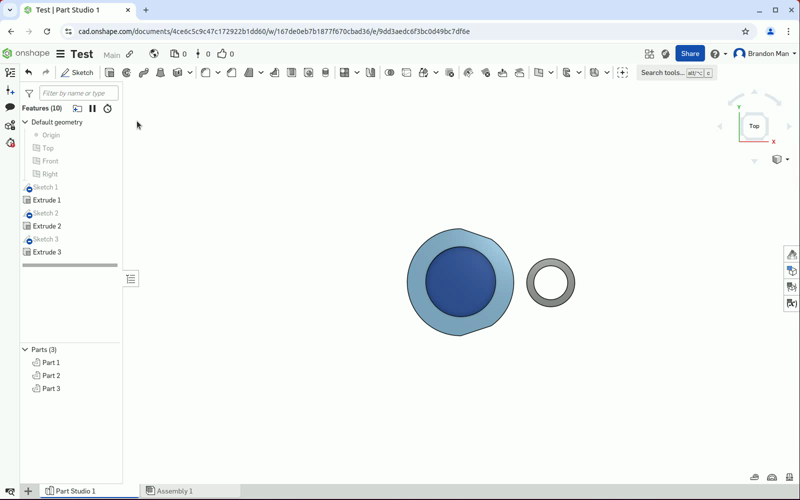
key(shift+h)
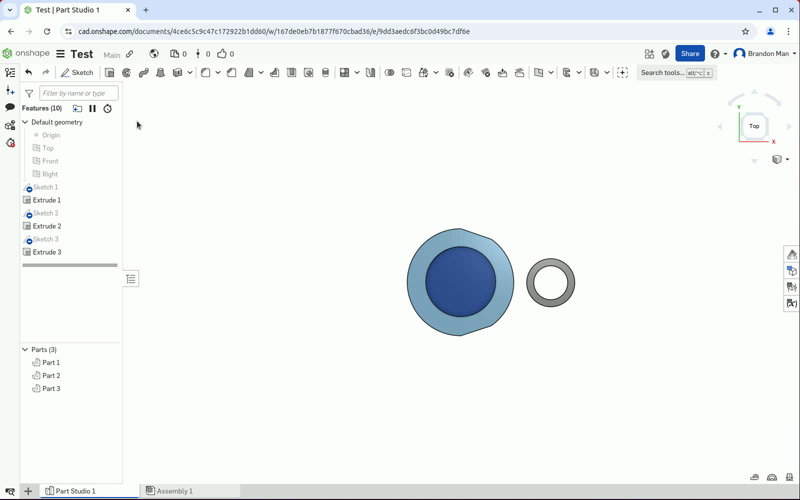
key(shift+h)
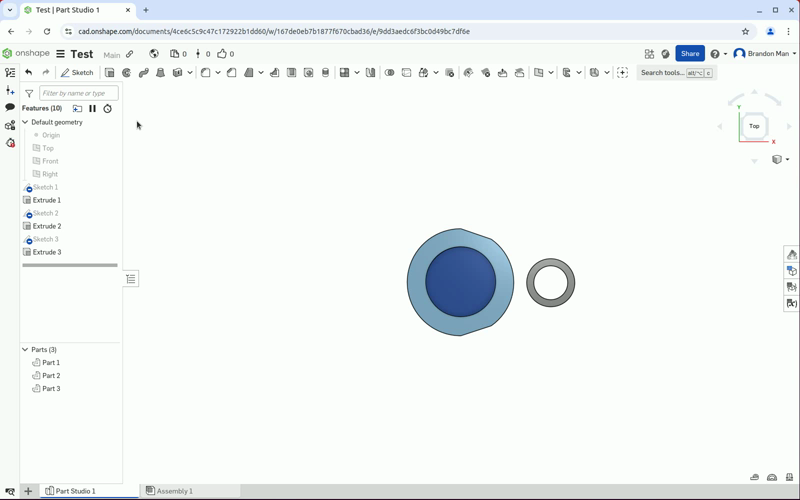
mouse_move(73, 189)
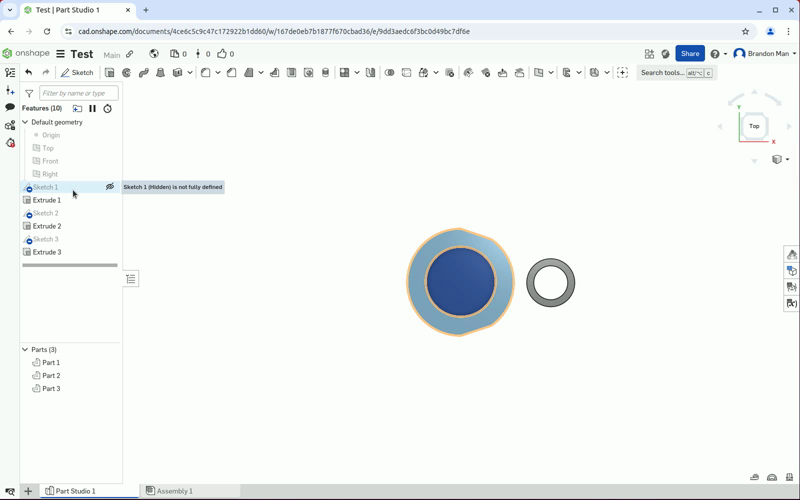
click(73, 189)
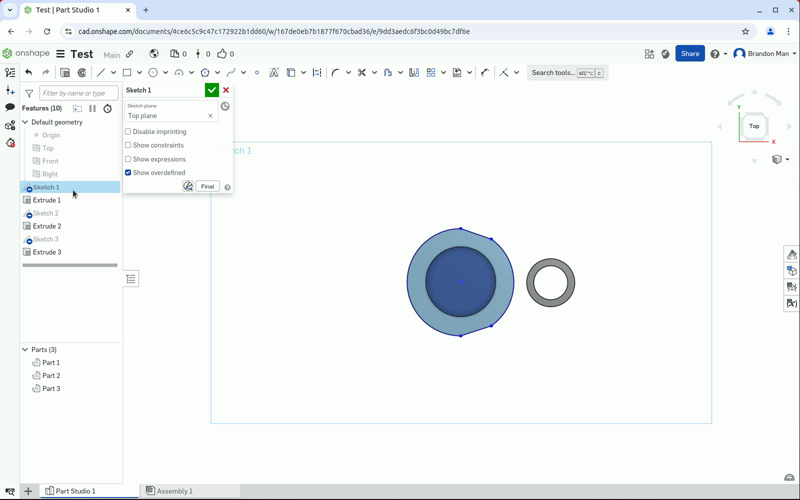
mouse_move(229, 92)
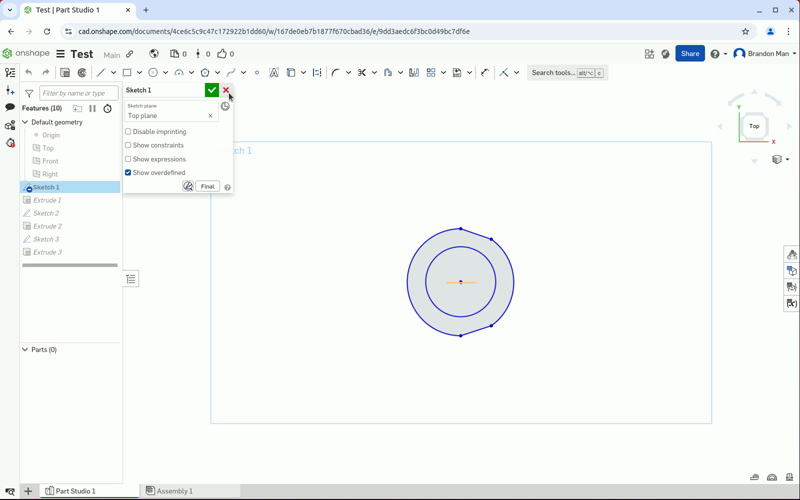
click(229, 92)
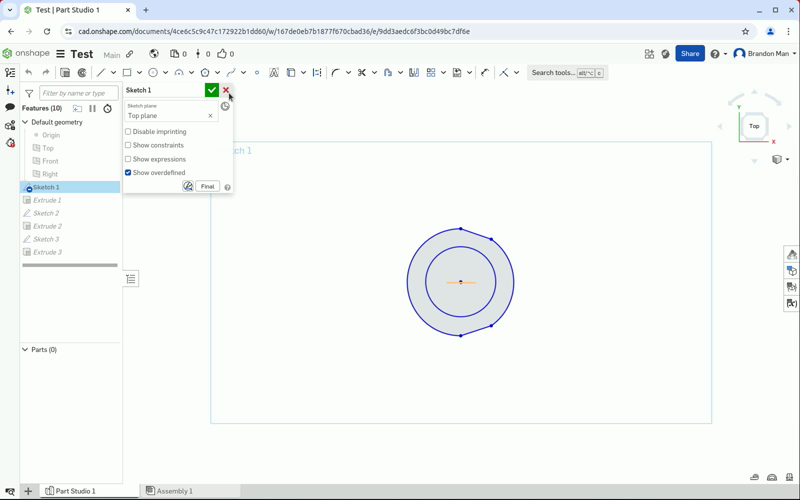
key(shift+s)
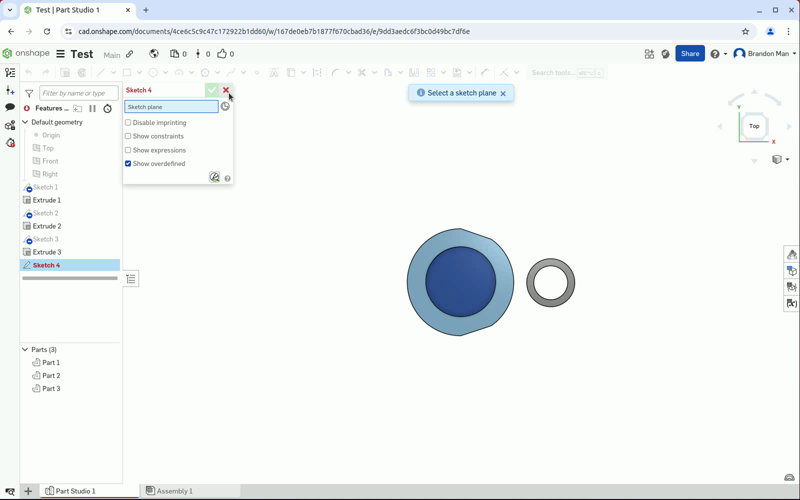
mouse_move(73, 150)
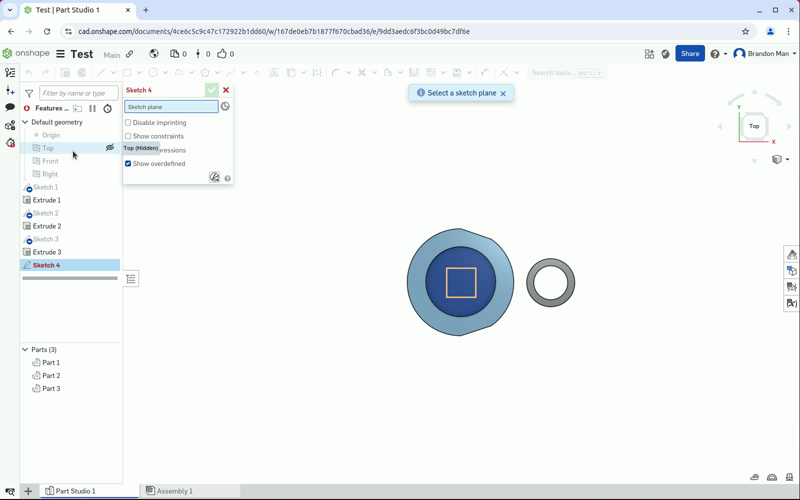
click(73, 150)
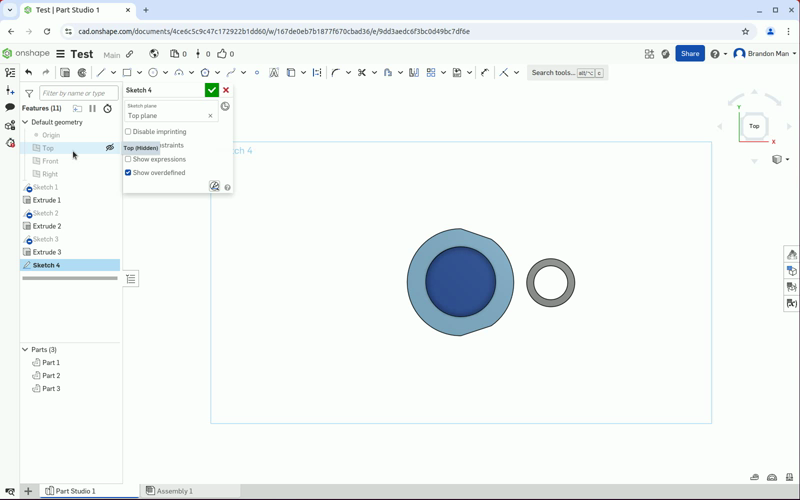
mouse_move(73, 352)
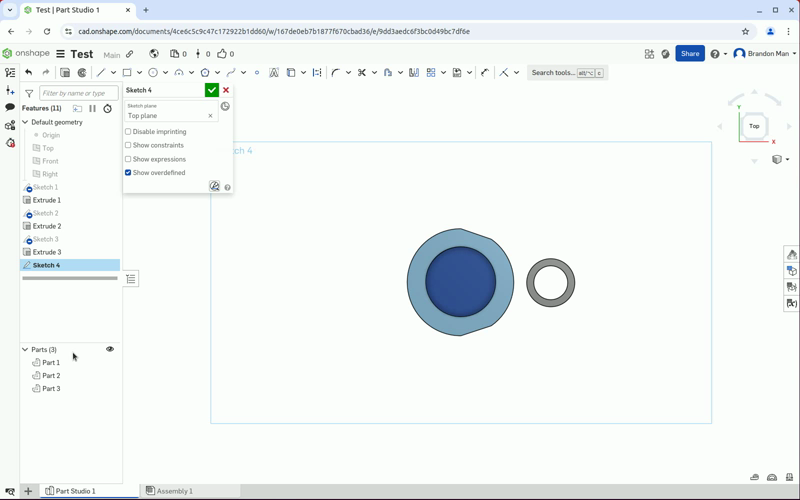
key(y)
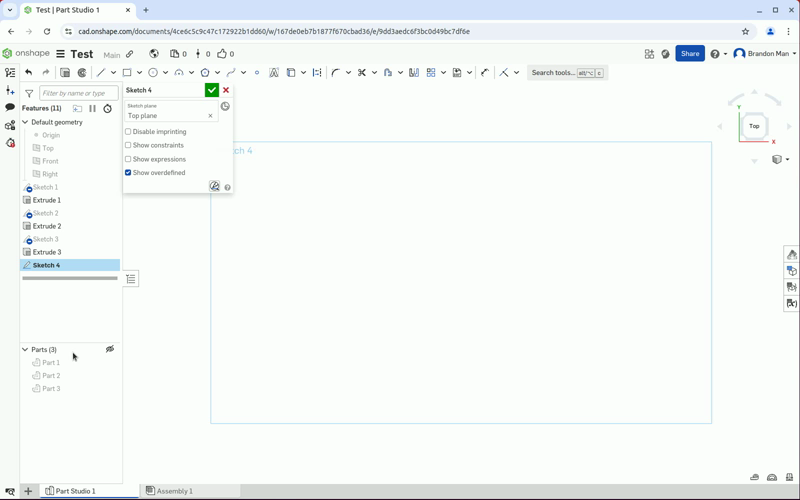
key(l)
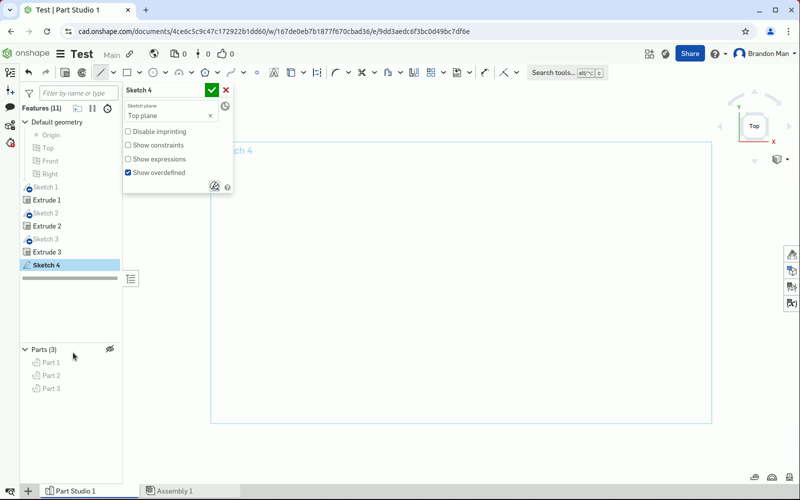
key_down(shift)
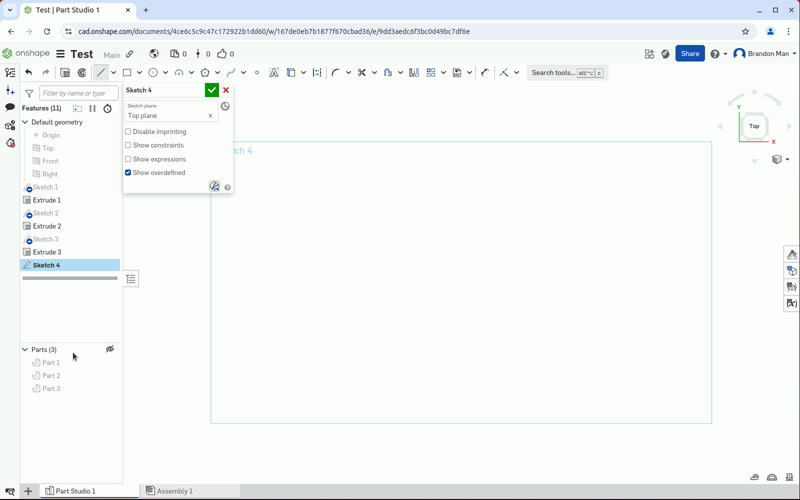
mouse_move(491, 326)
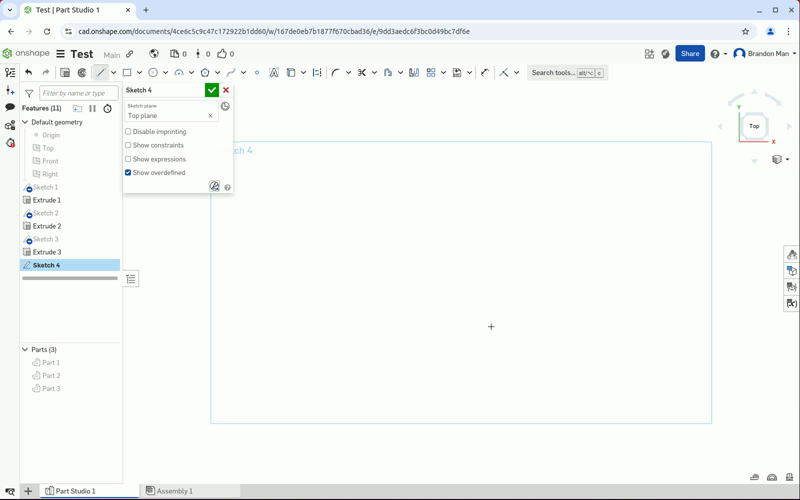
click(491, 326)
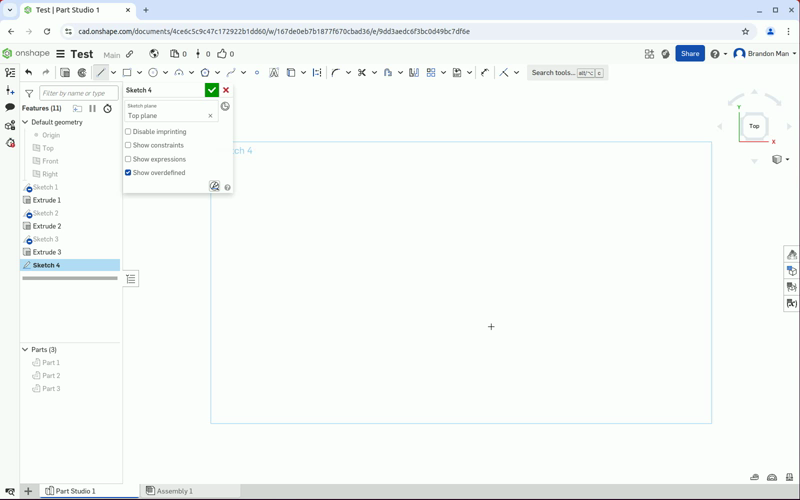
key_up(shift)
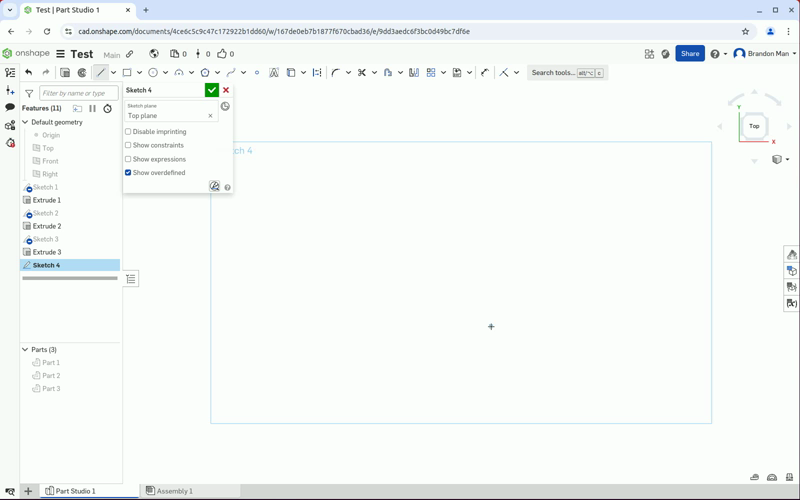
key_down(shift)
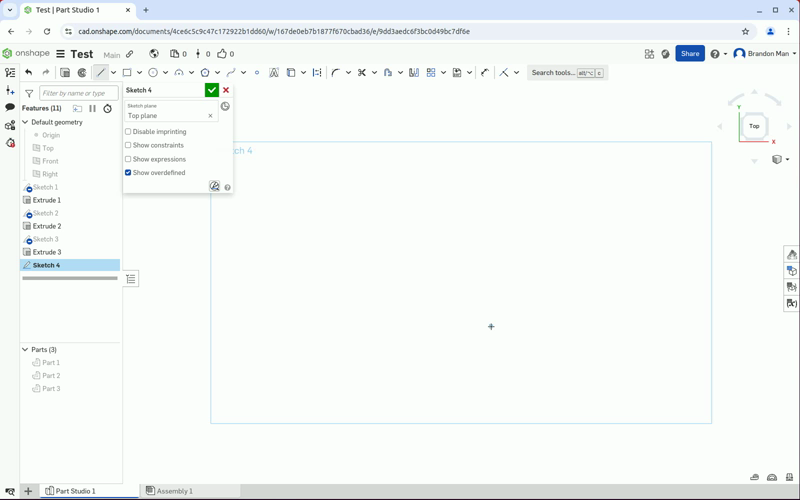
mouse_move(557, 305)
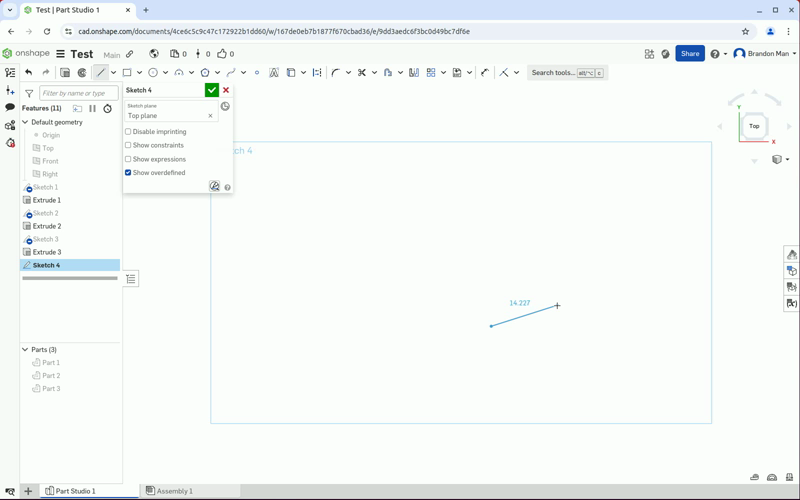
click(557, 305)
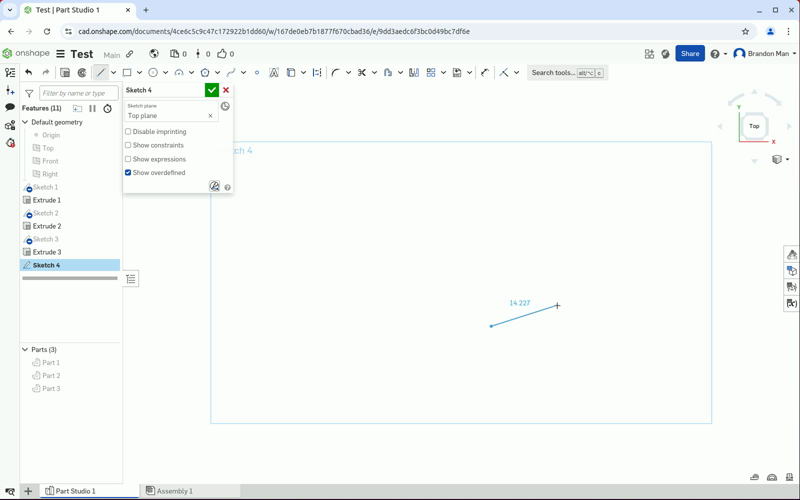
key_up(shift)
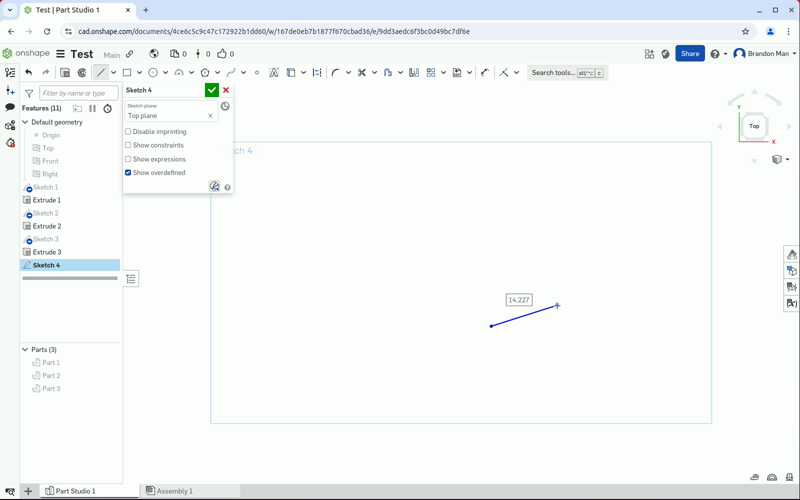
key(esc)
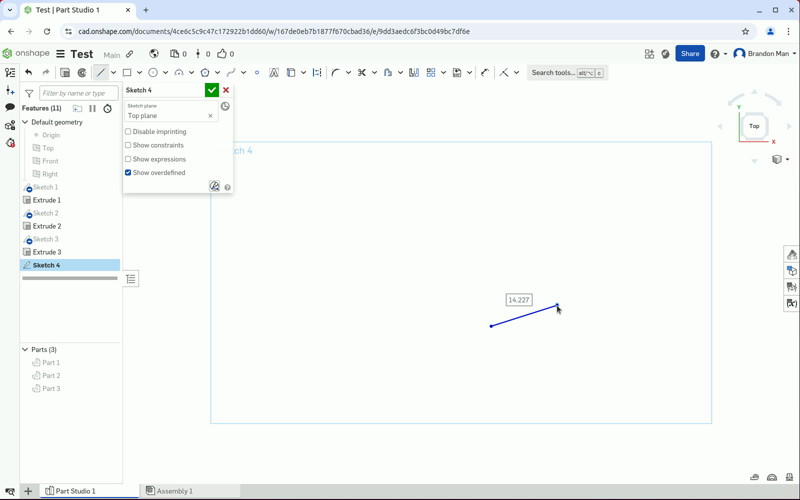
key(a)
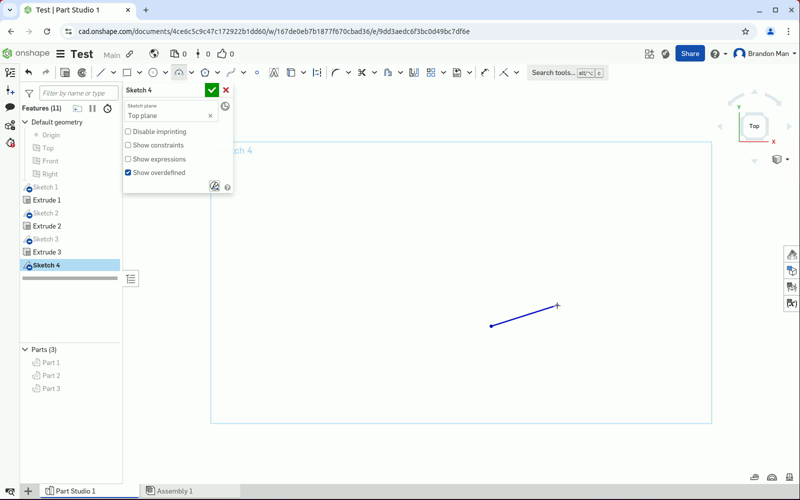
mouse_move(557, 305)
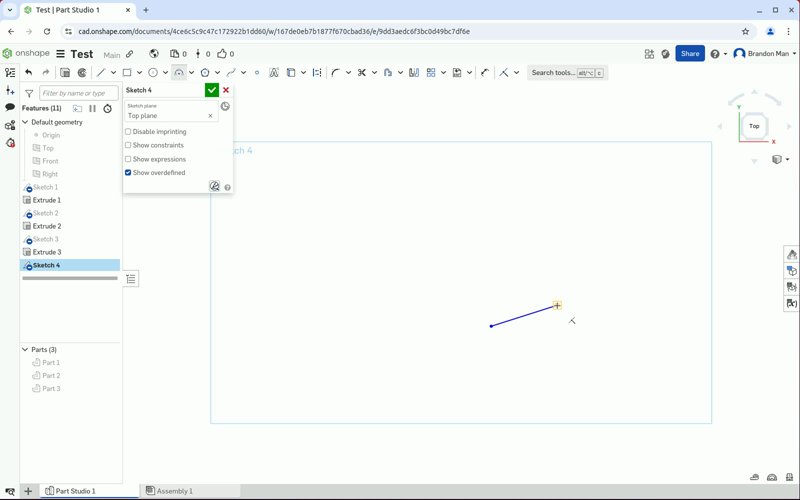
click(557, 305)
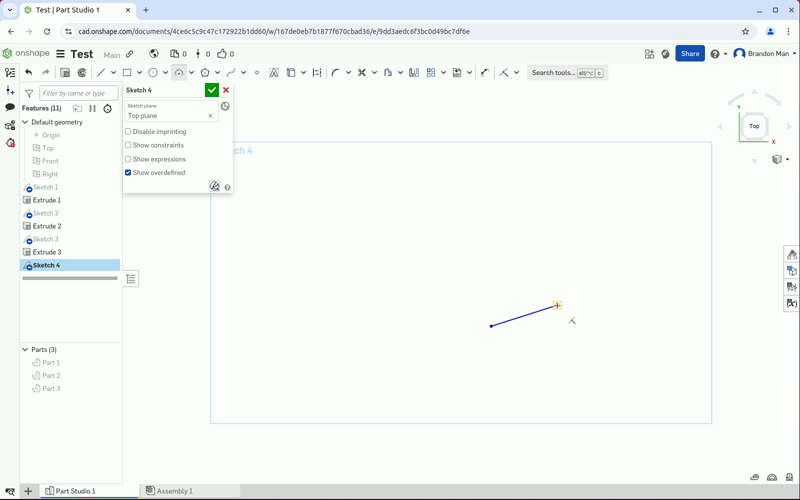
key_down(shift)
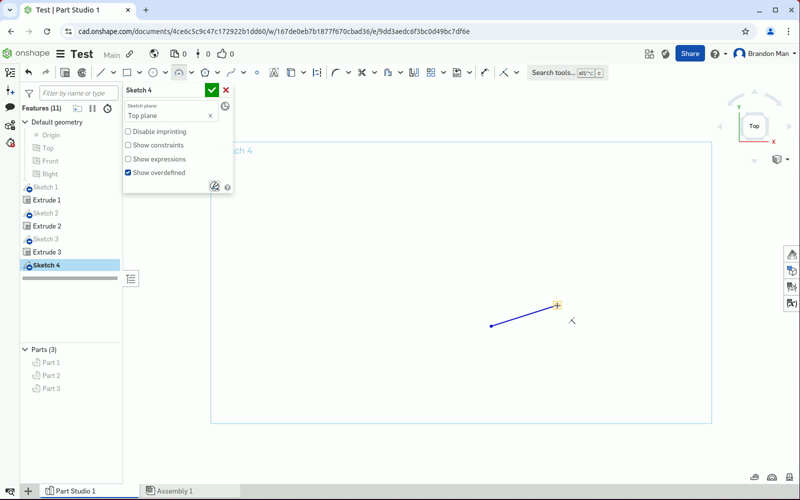
mouse_move(557, 260)
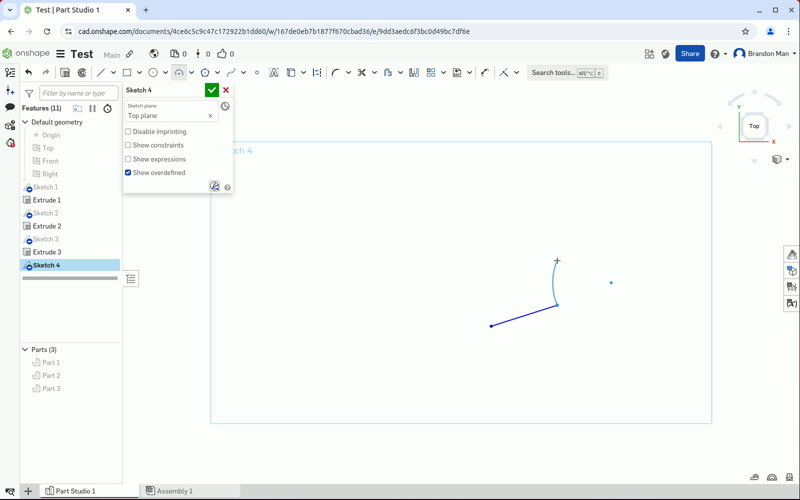
click(557, 260)
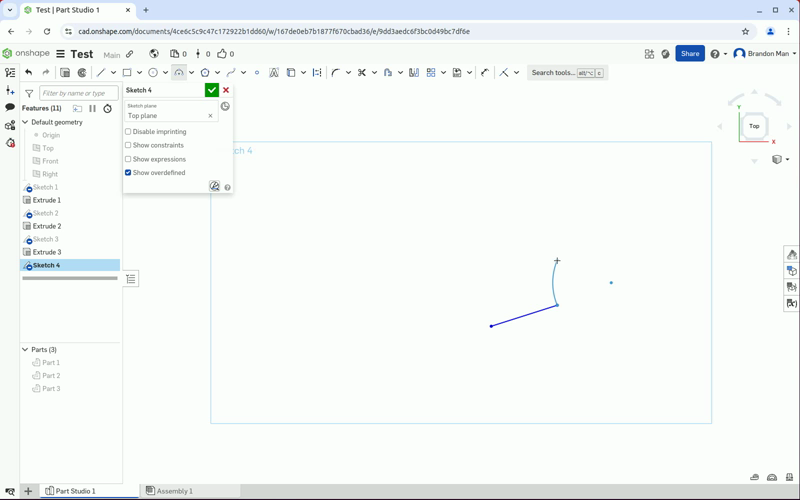
mouse_move(526, 282)
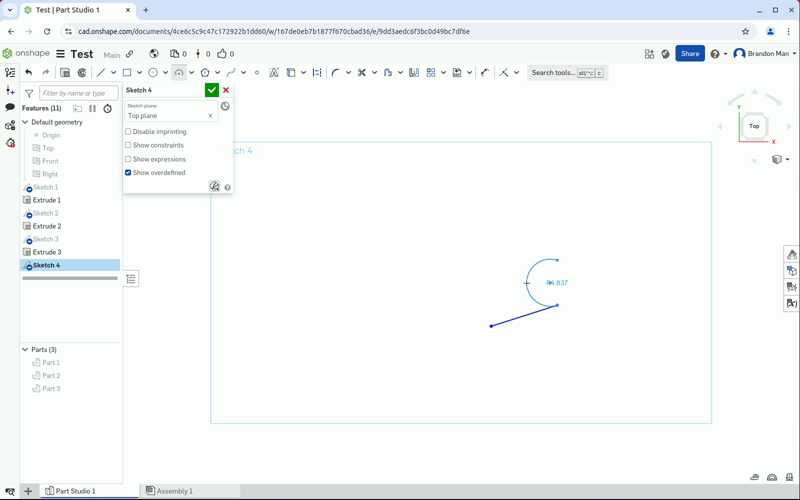
click(526, 282)
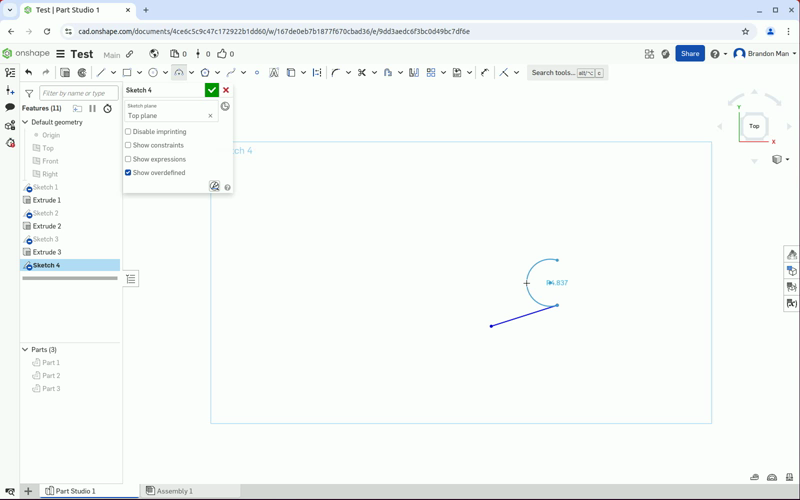
key_up(shift)
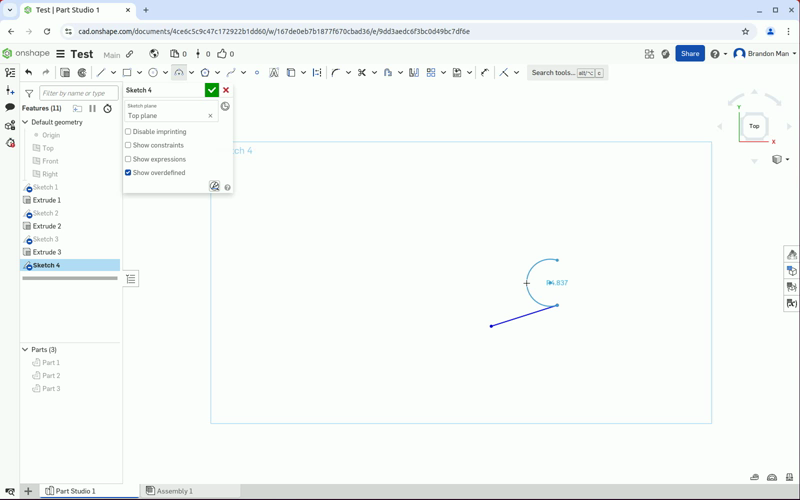
key(esc)
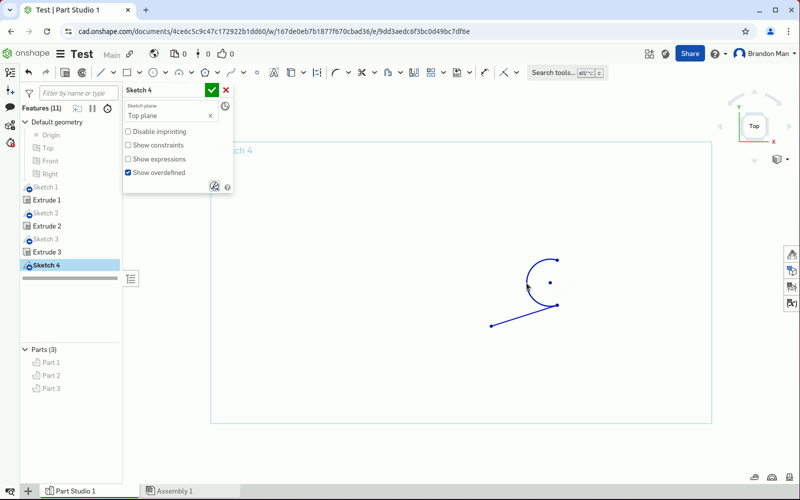
key(l)
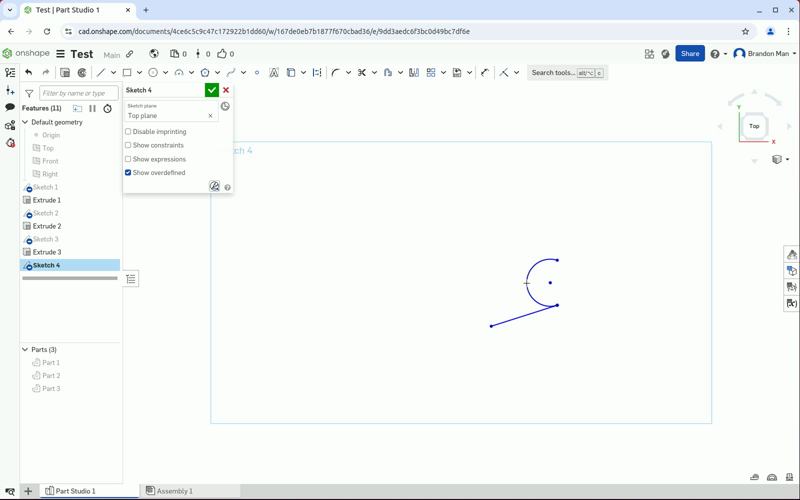
mouse_move(557, 260)
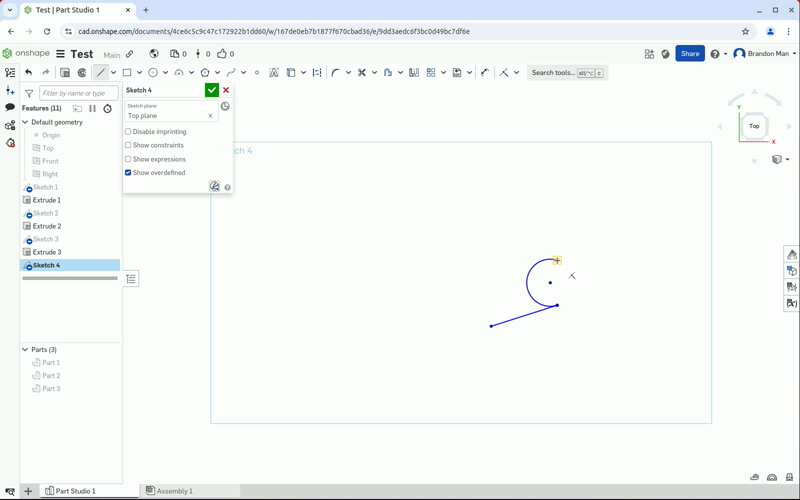
click(557, 260)
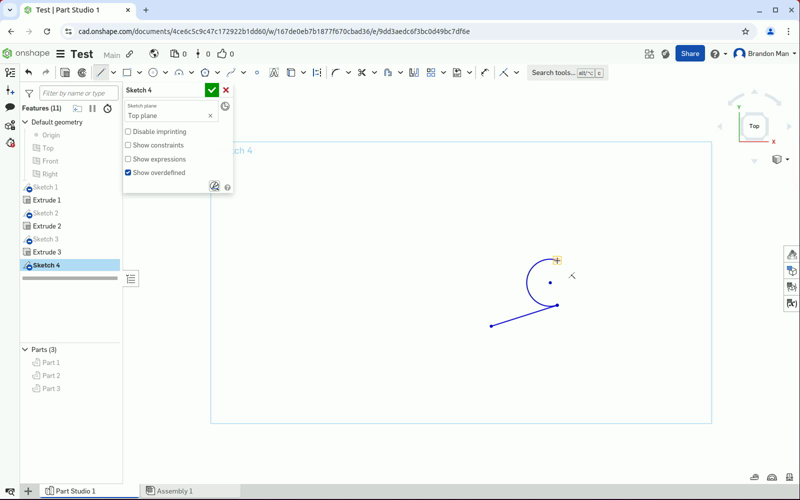
key_down(shift)
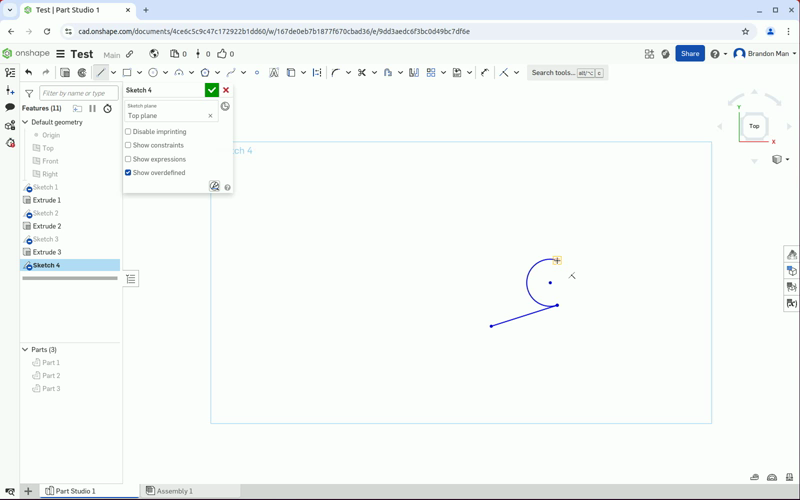
mouse_move(491, 239)
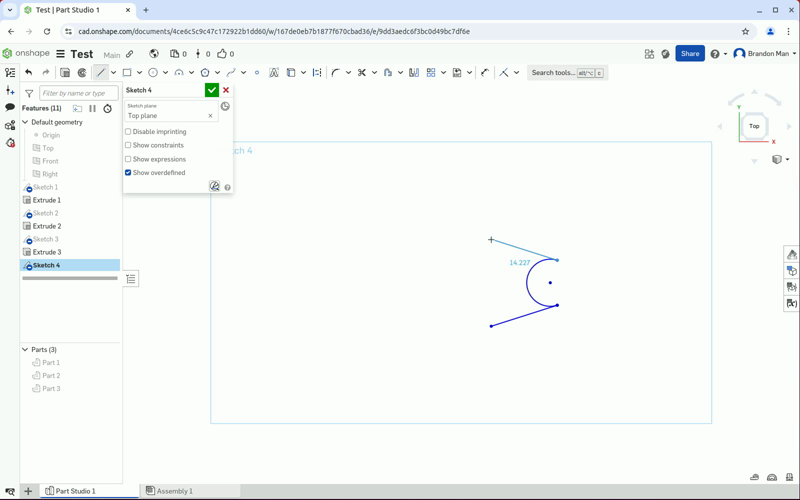
click(491, 239)
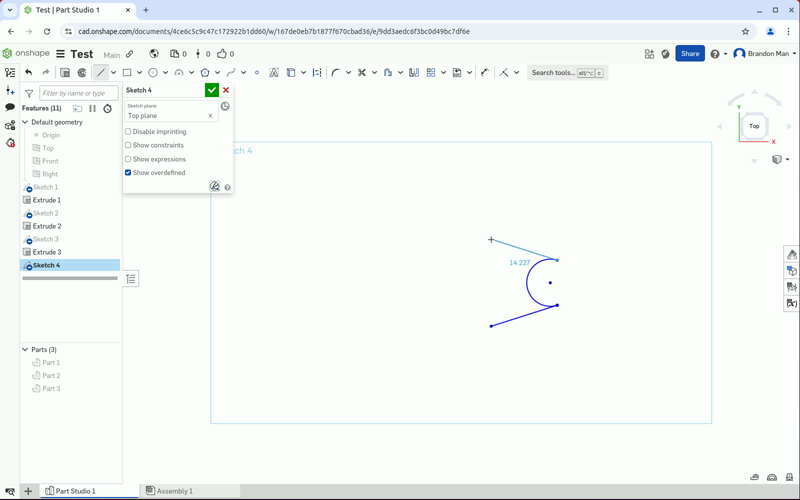
key_up(shift)
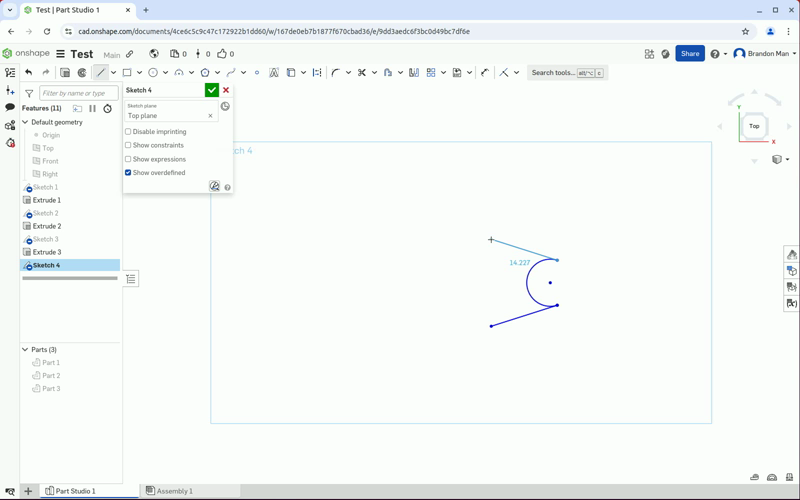
key(esc)
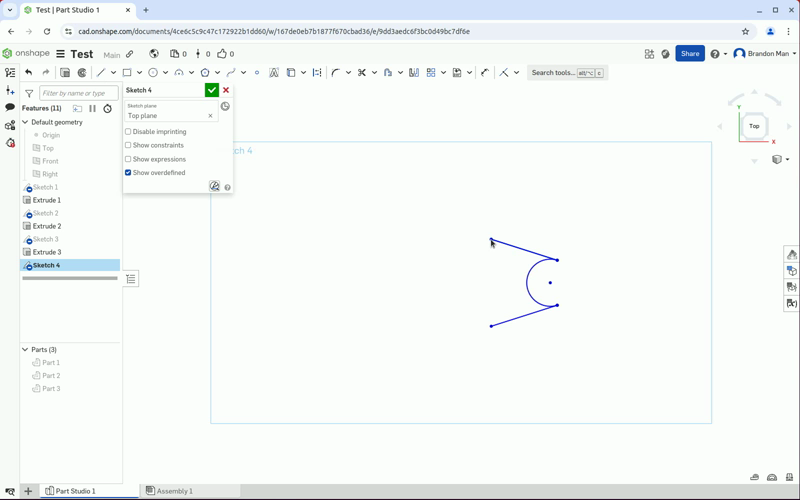
key(a)
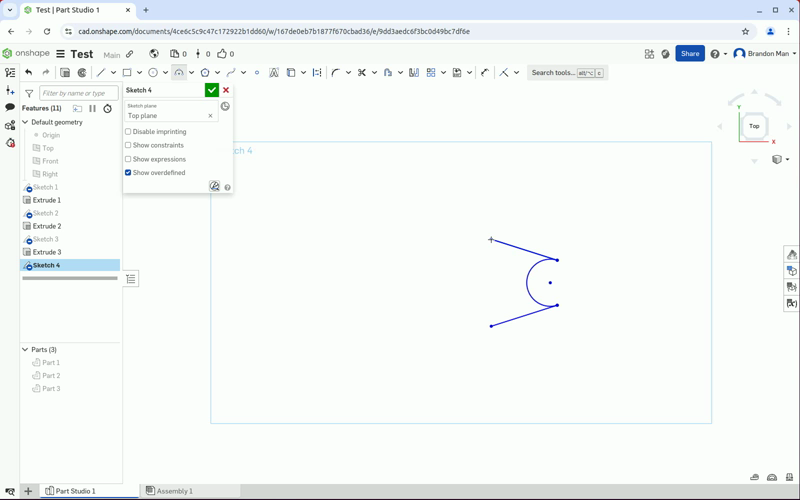
mouse_move(491, 239)
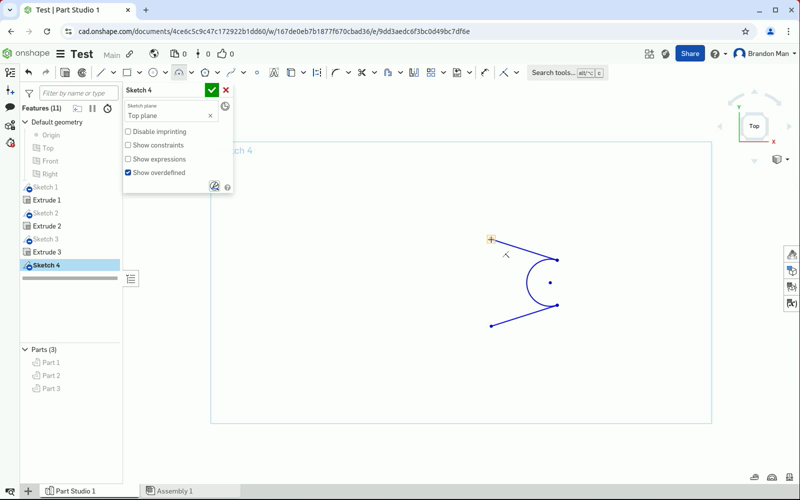
click(491, 239)
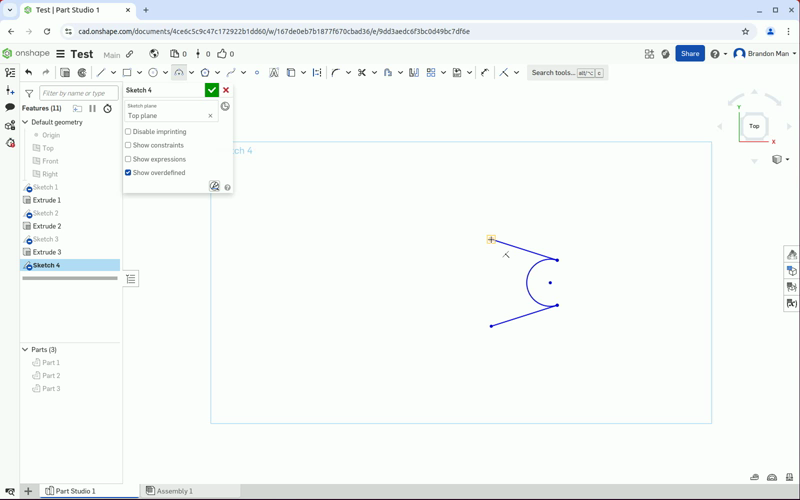
mouse_move(491, 326)
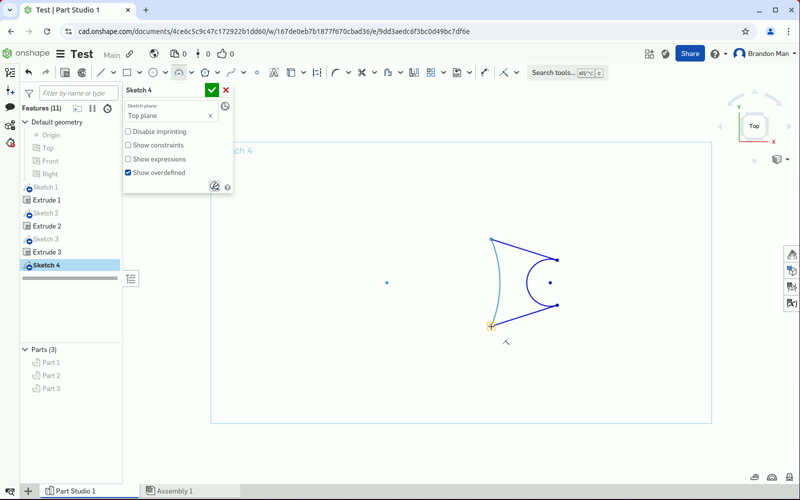
click(491, 326)
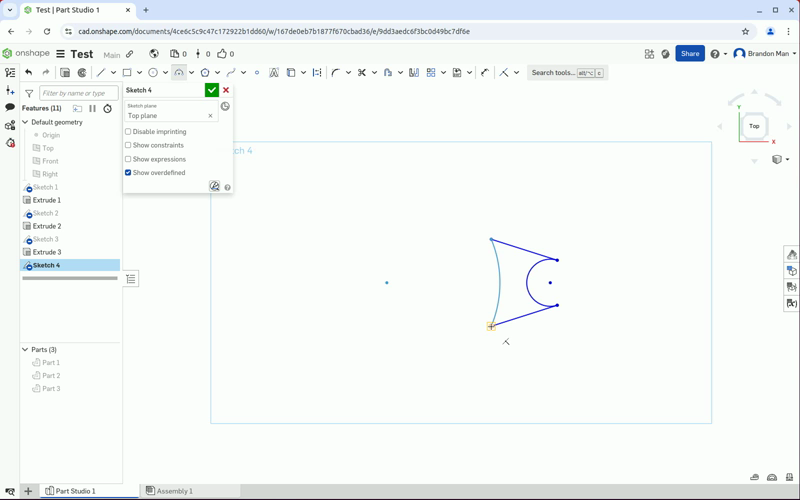
key_down(shift)
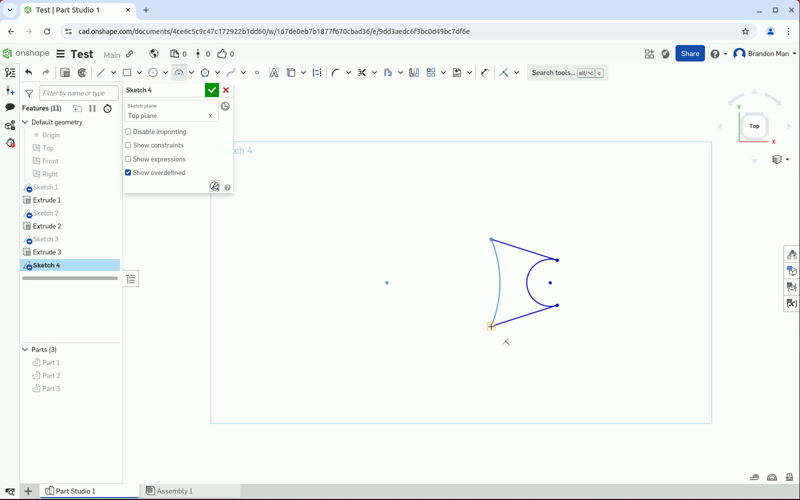
mouse_move(513, 282)
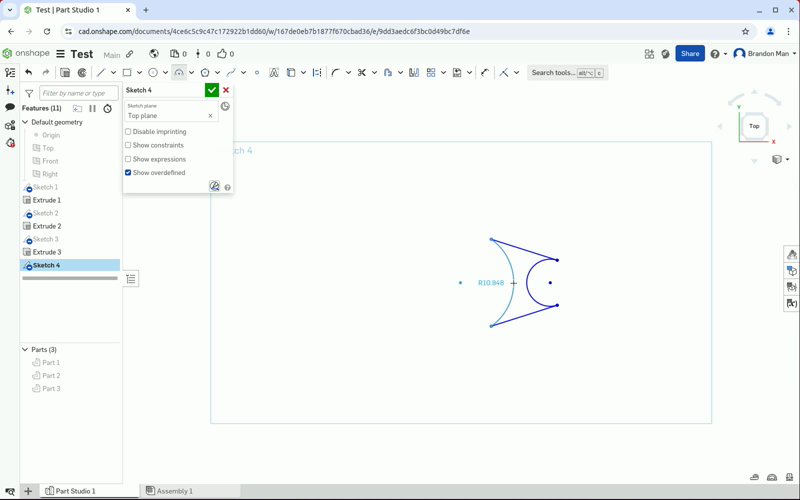
click(513, 282)
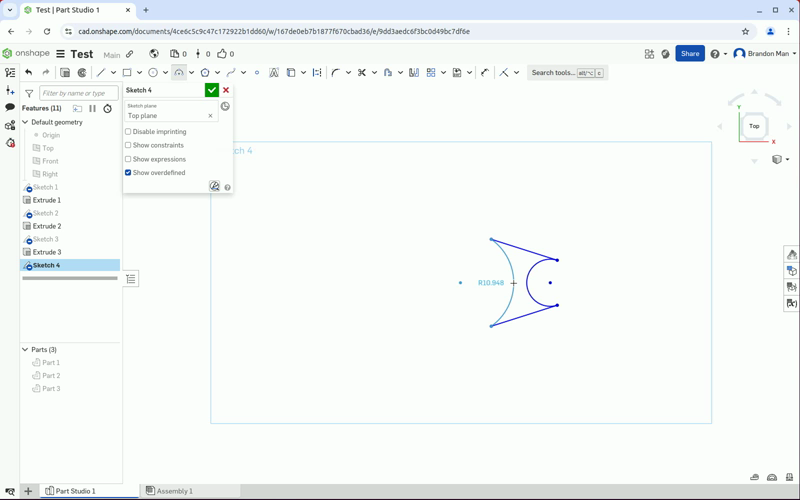
key_up(shift)
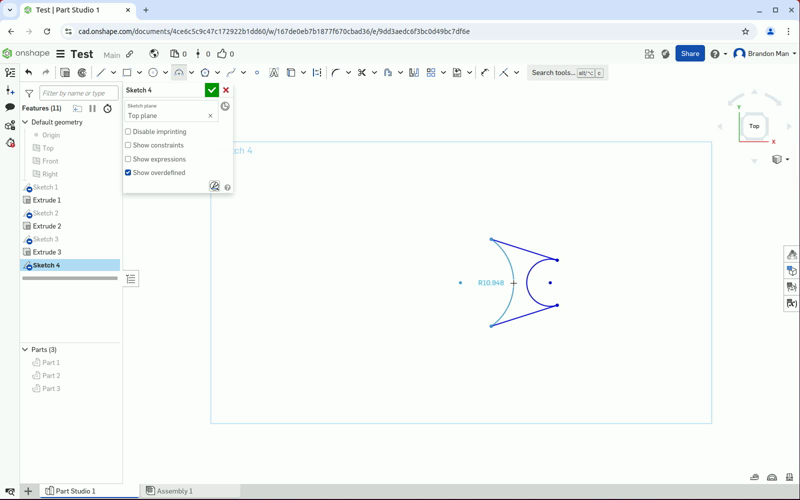
key(esc)
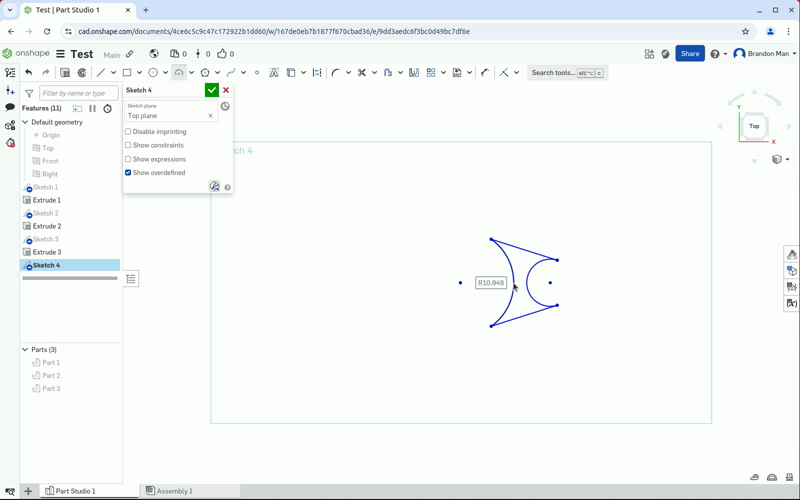
mouse_move(510, 254)
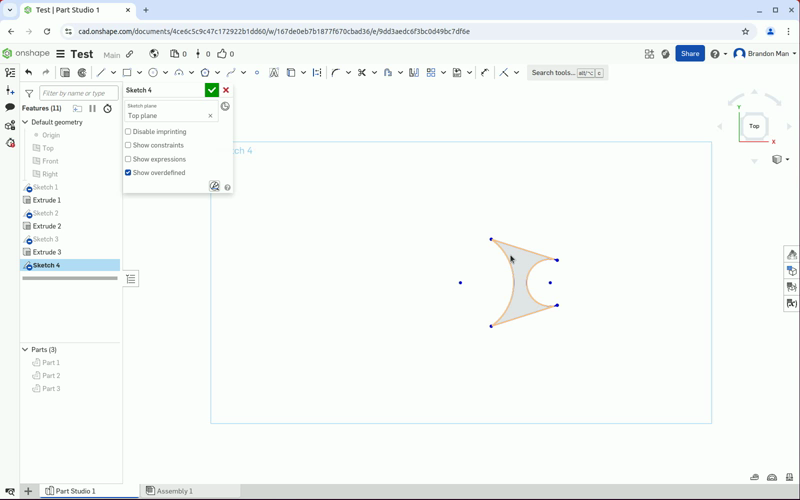
scroll(6)
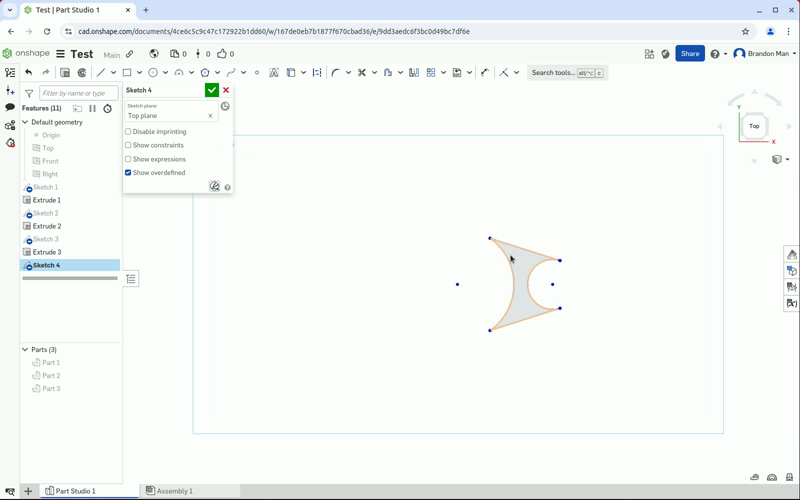
scroll(6)
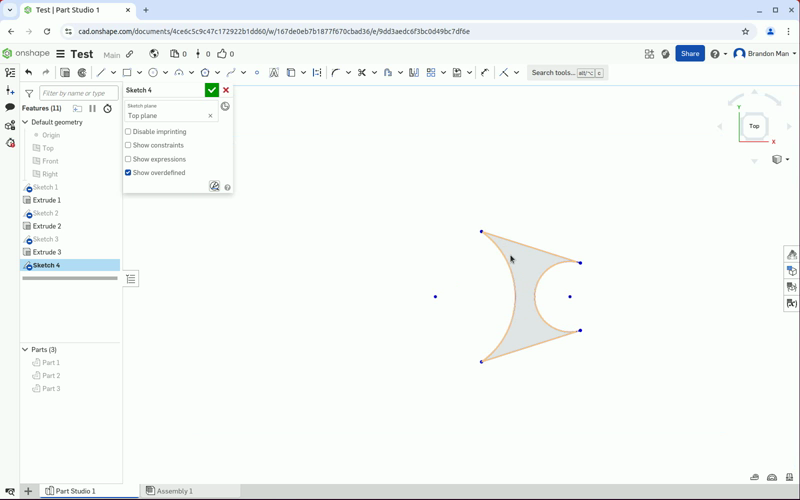
scroll(6)
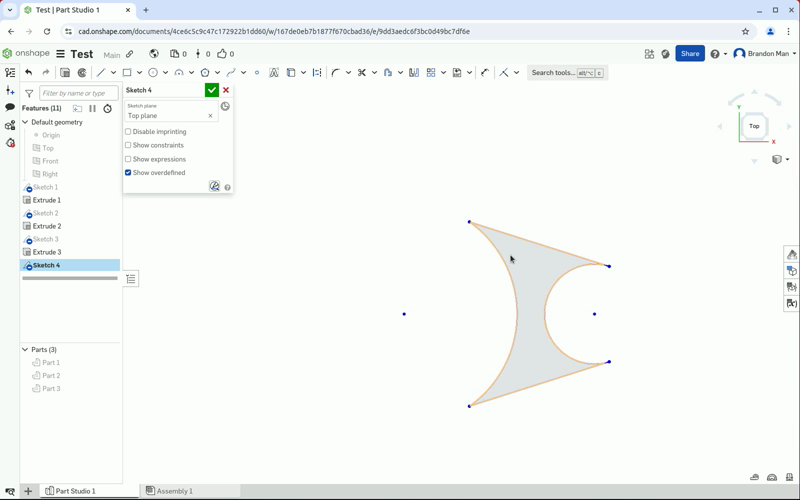
scroll(6)
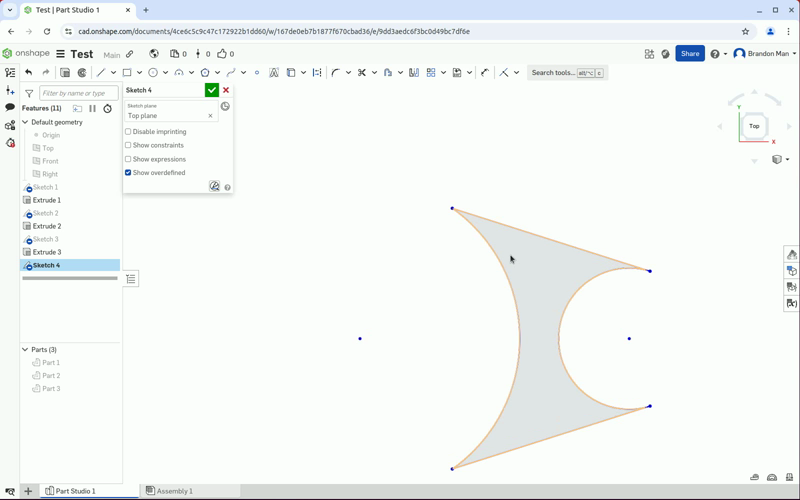
scroll(6)
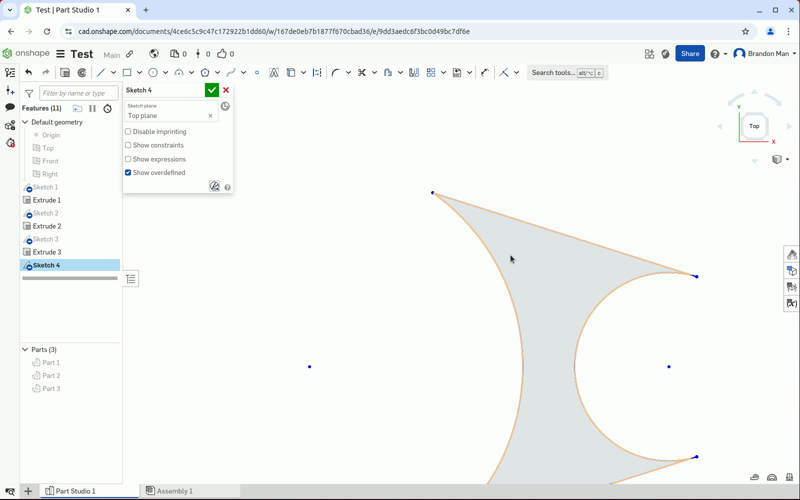
scroll(6)
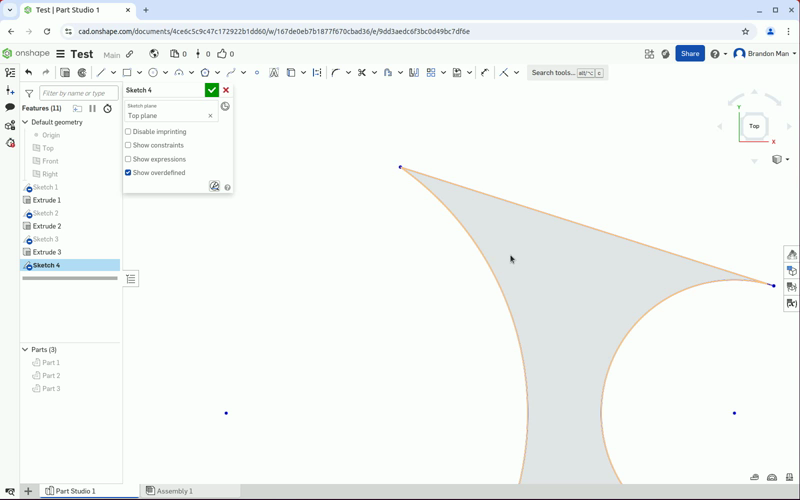
scroll(6)
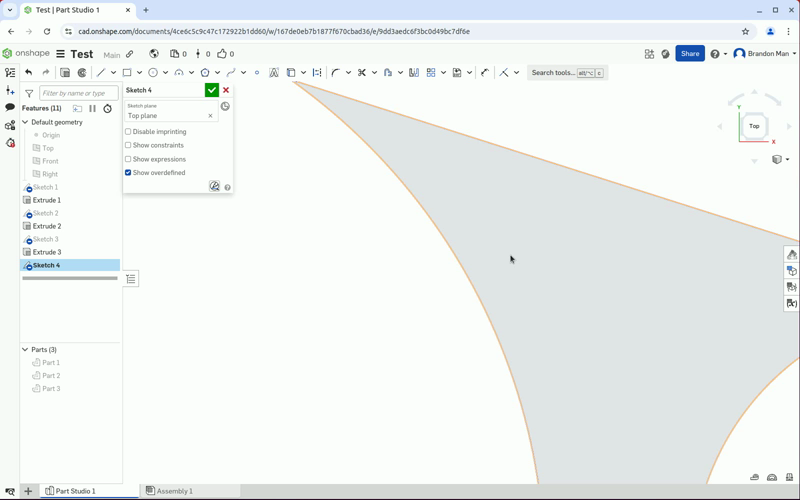
click(510, 254)
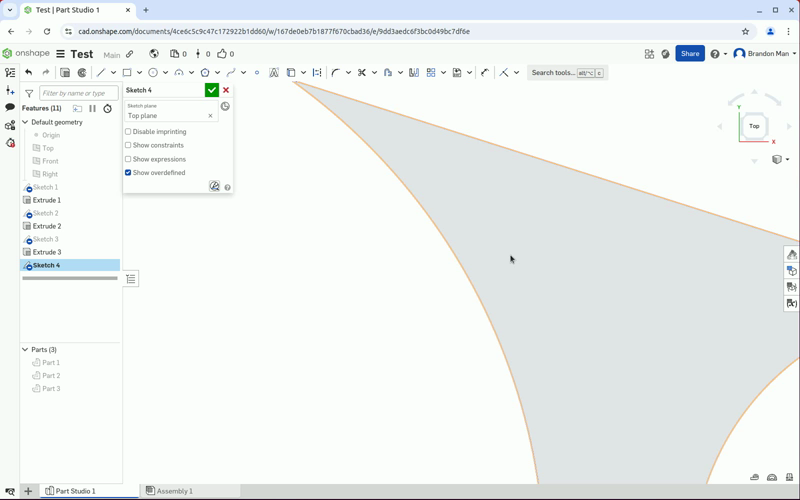
scroll(-6)
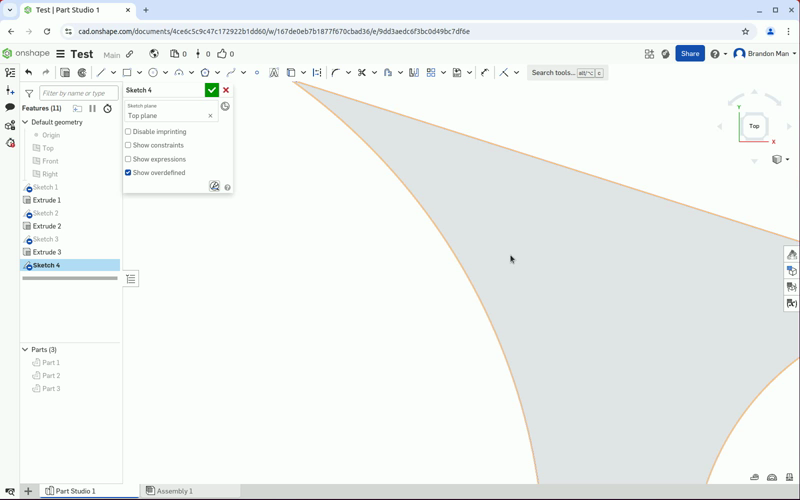
scroll(-6)
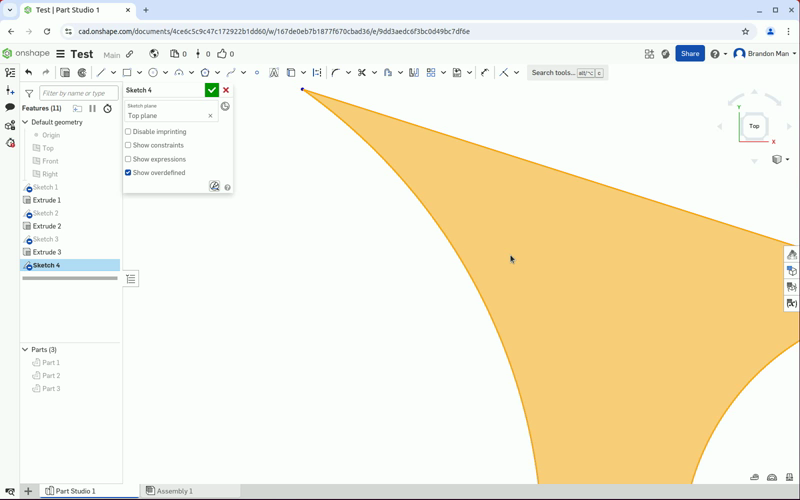
scroll(-6)
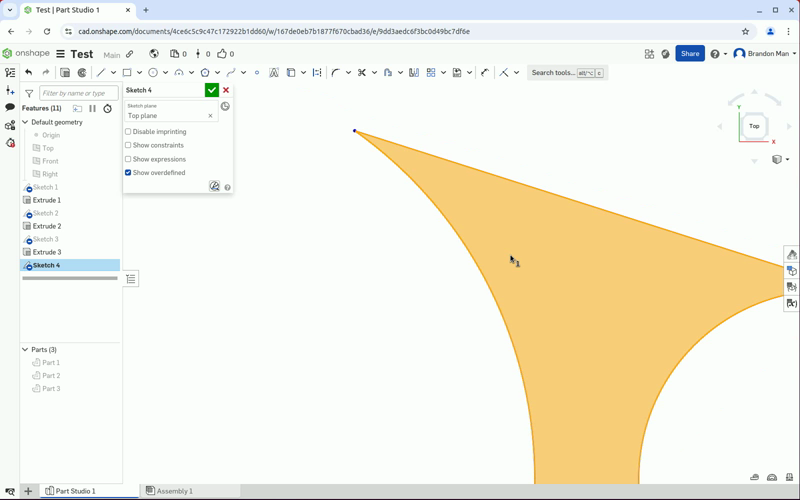
scroll(-6)
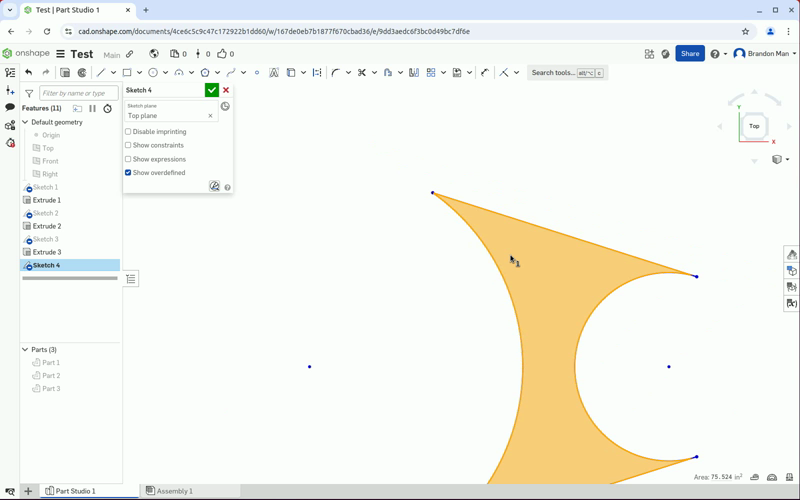
scroll(-6)
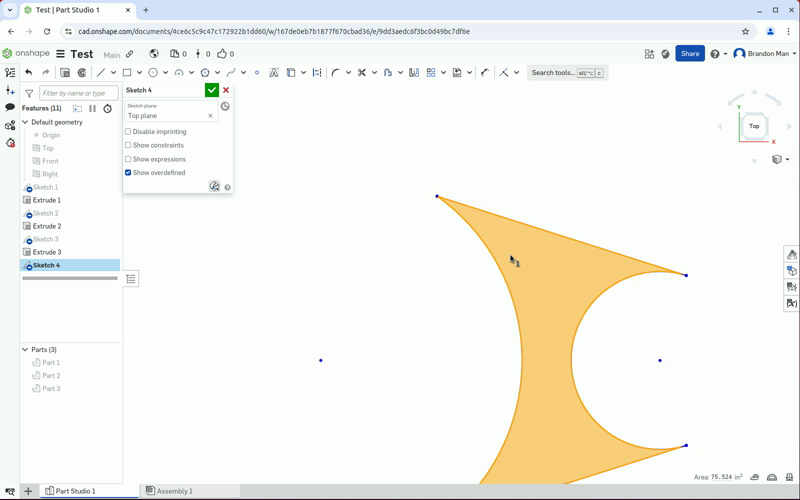
scroll(-6)
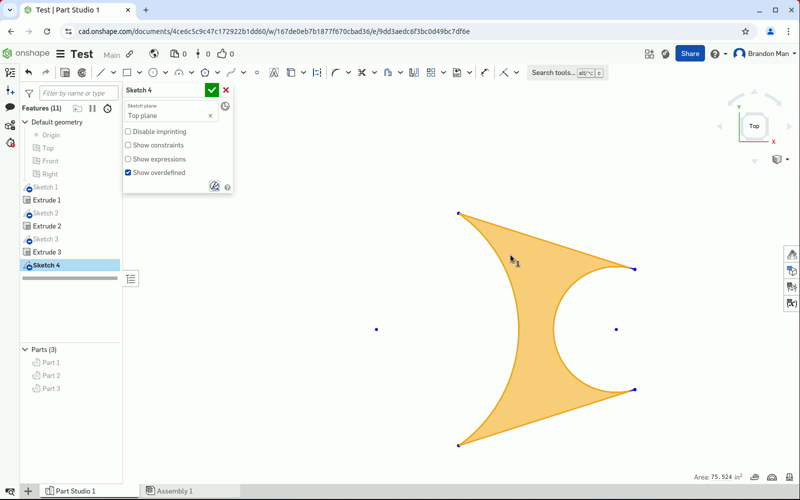
scroll(-6)
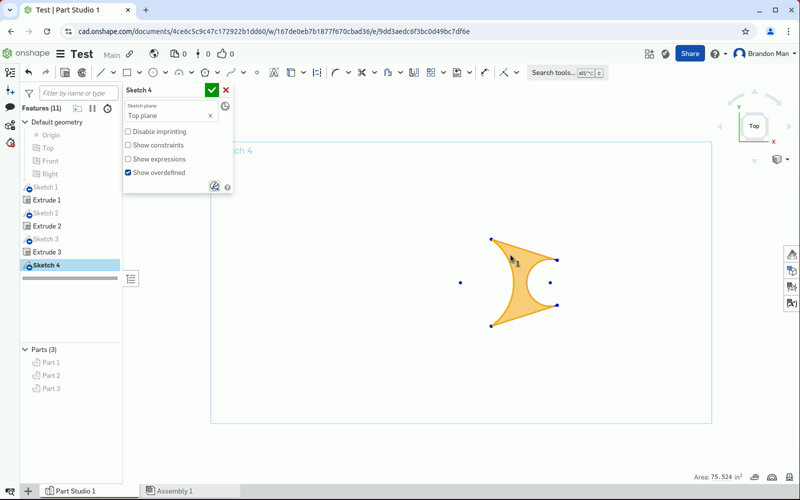
mouse_move(73, 352)
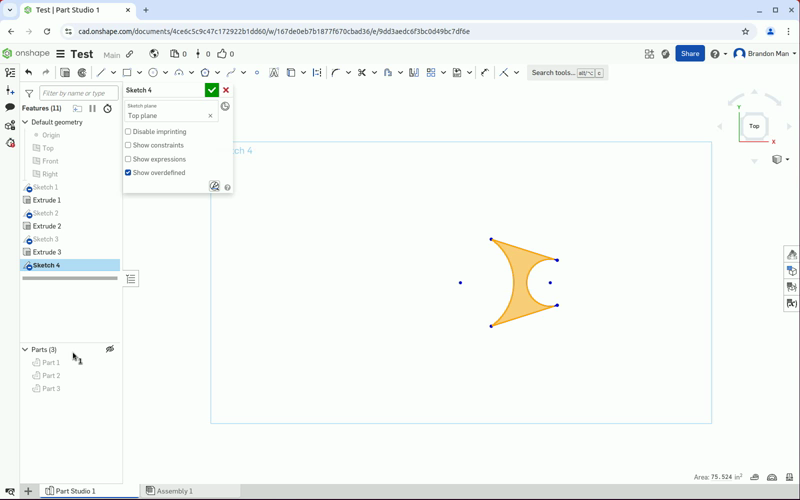
key(shift+y)
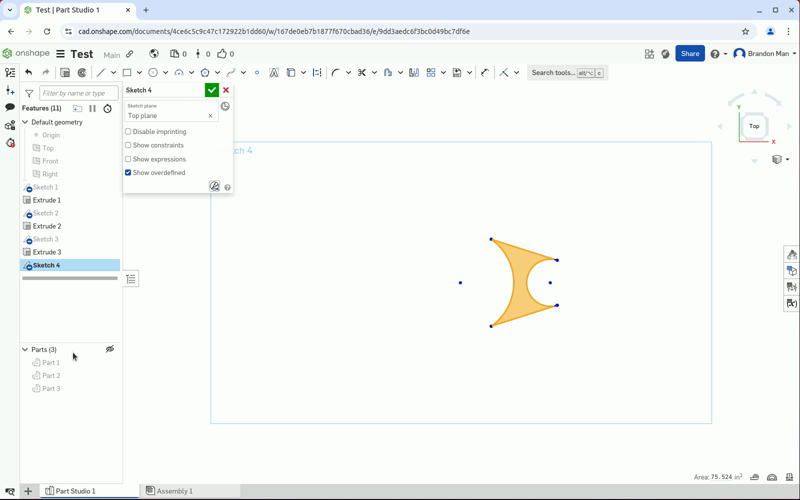
key(shift+e)
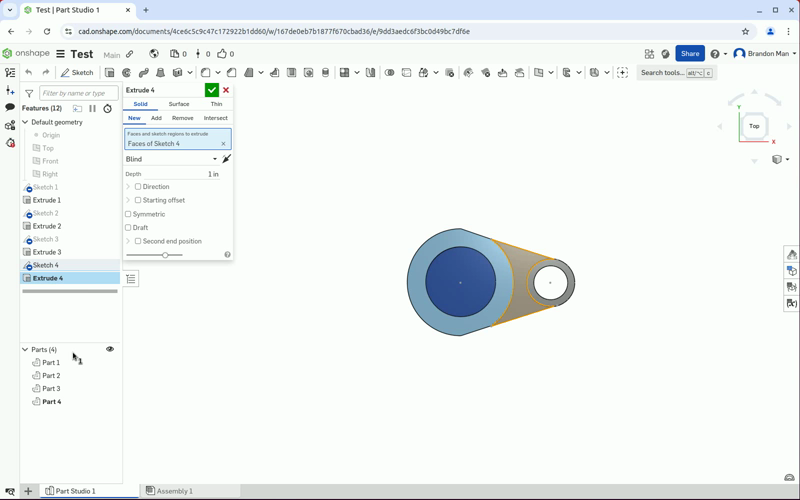
mouse_move(143, 106)
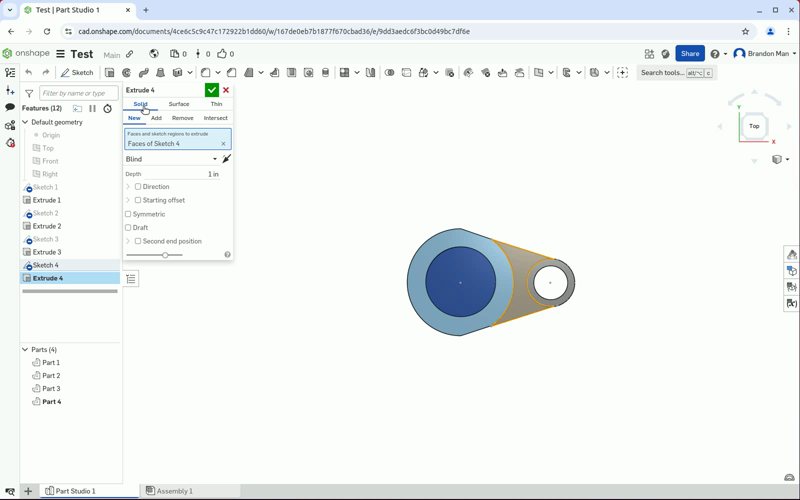
click(143, 106)
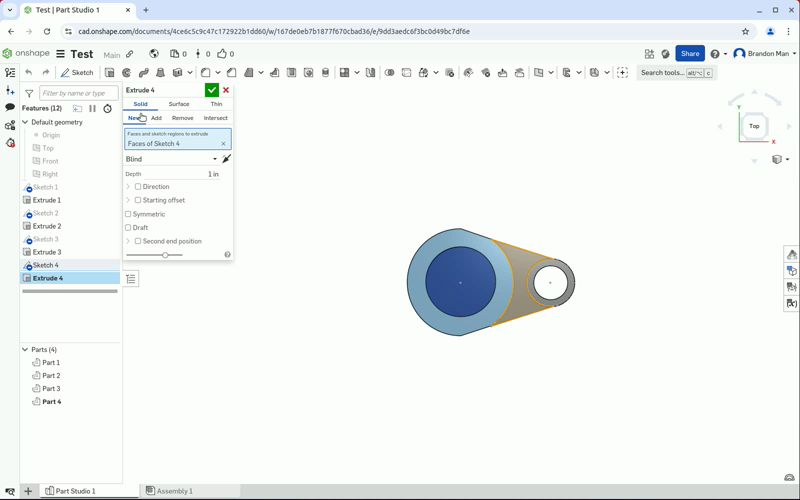
mouse_move(137, 120)
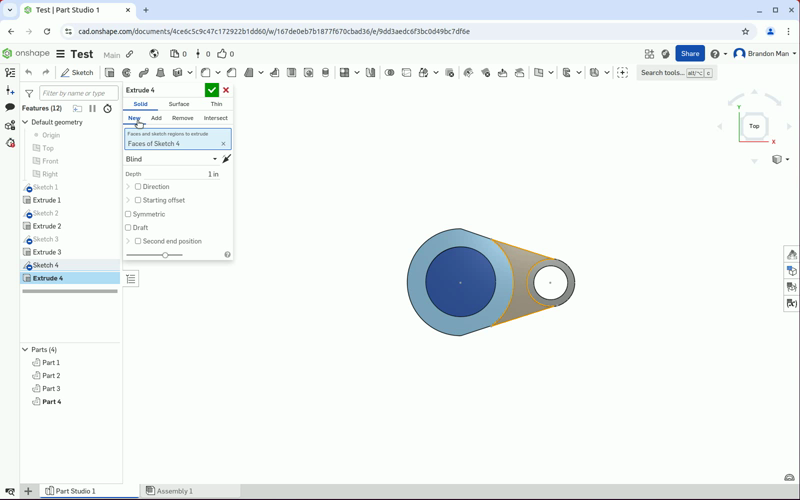
click(137, 120)
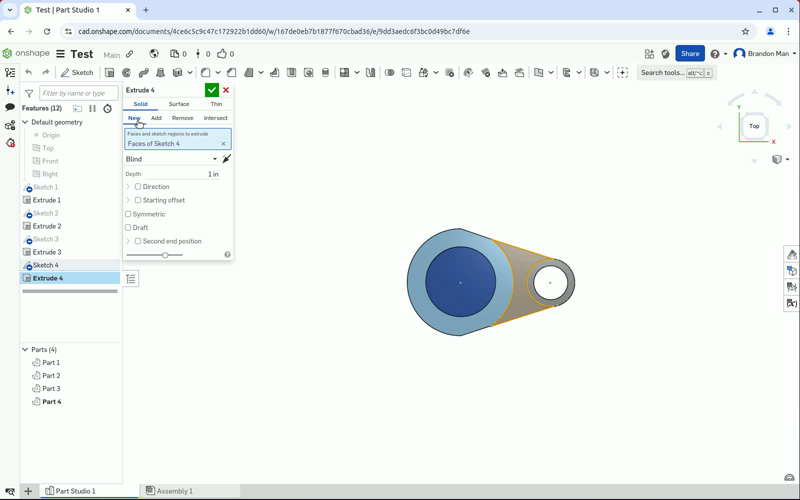
key(tab, 4)
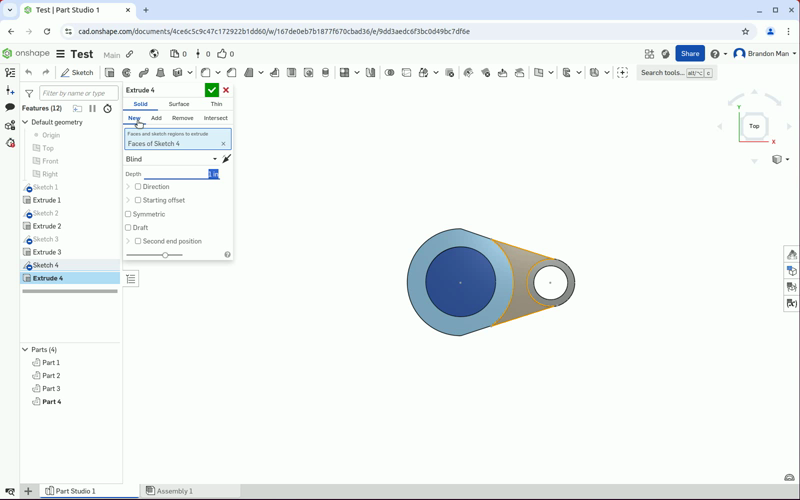
text(1.926)
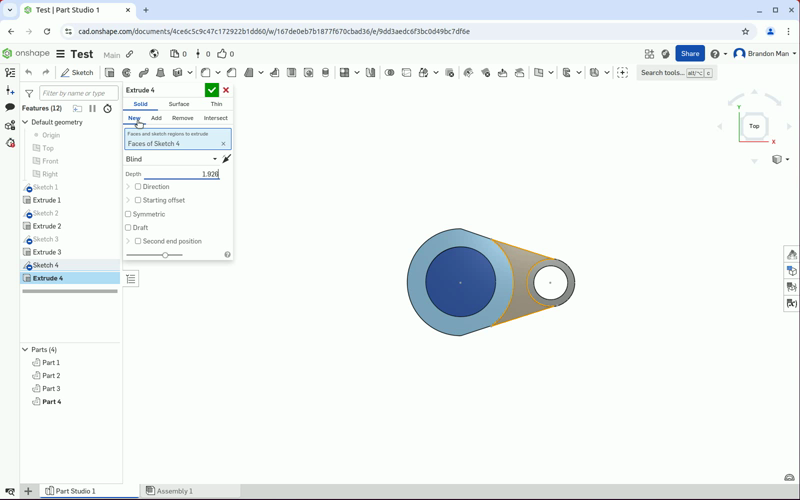
key(tab, 3)
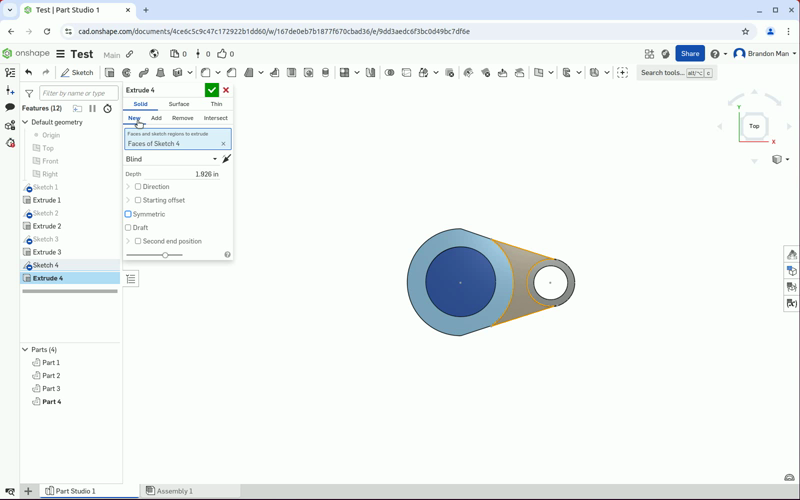
key(space)
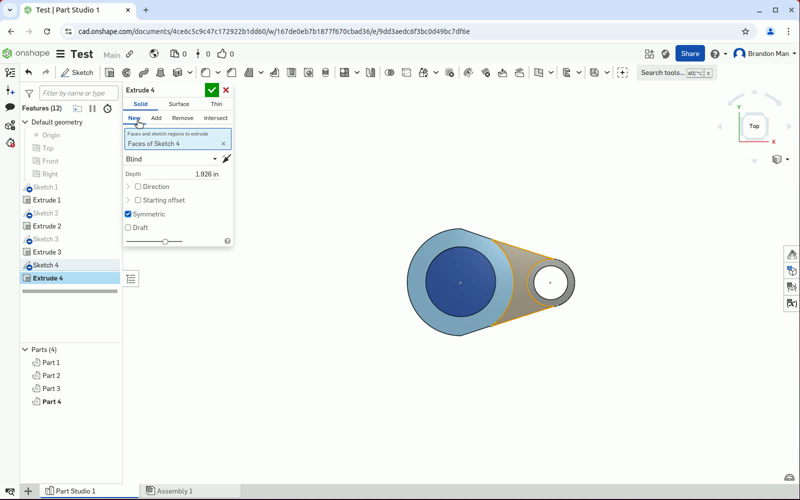
key(enter)
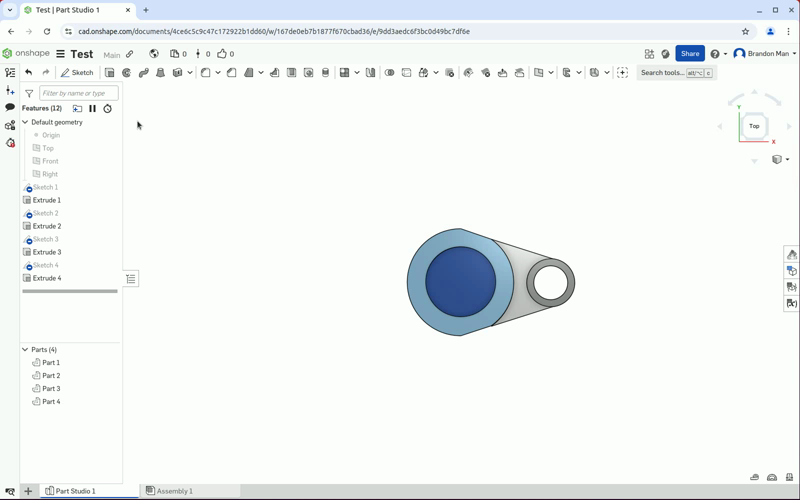
key(shift+h)
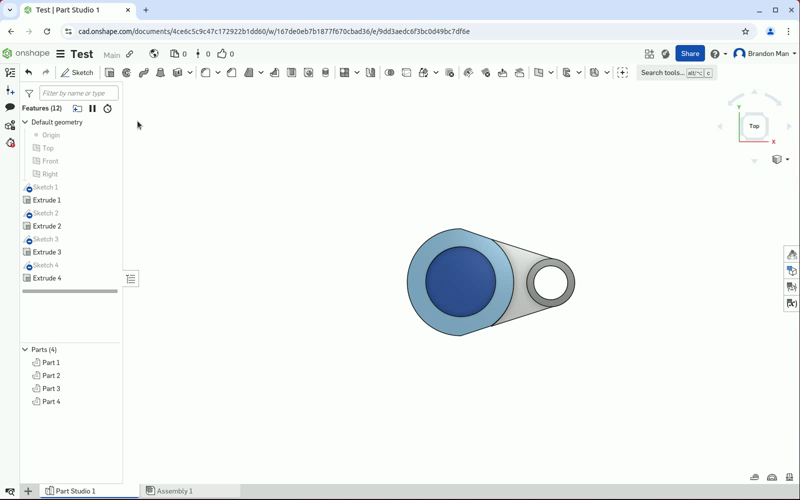
key(shift+h)
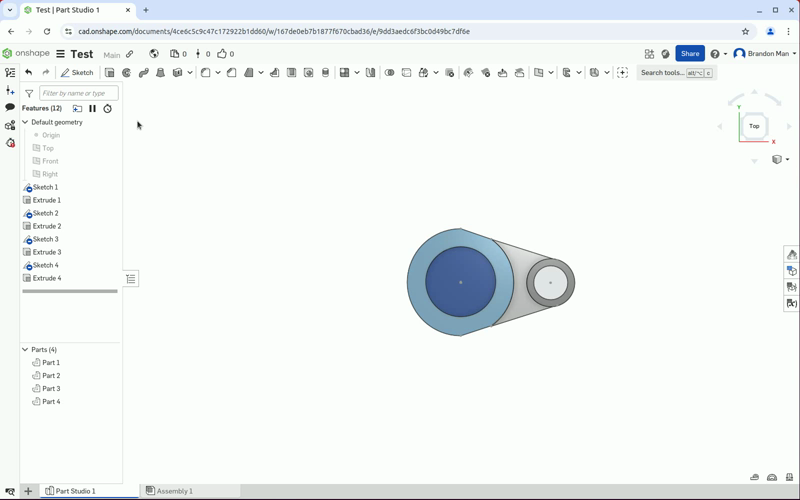
key(shift+7)
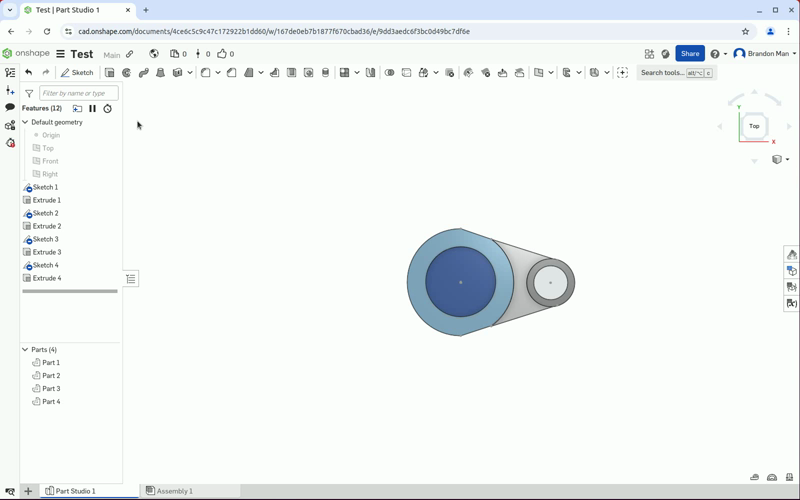
key(up, 3)
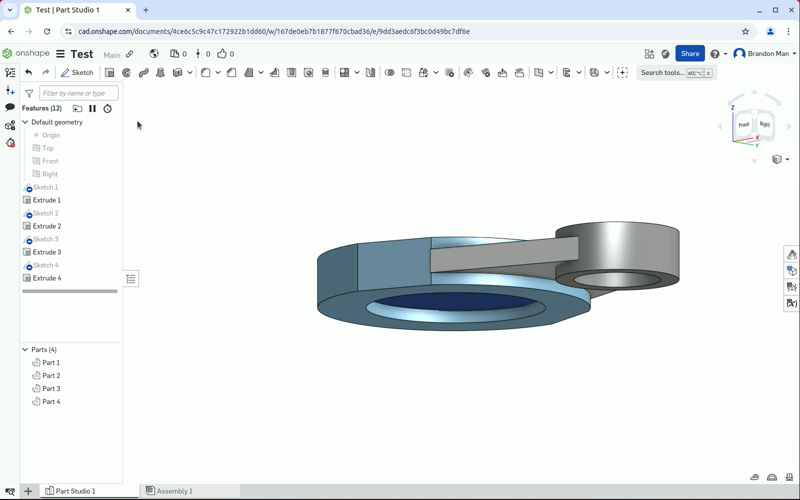
key(left, 3)
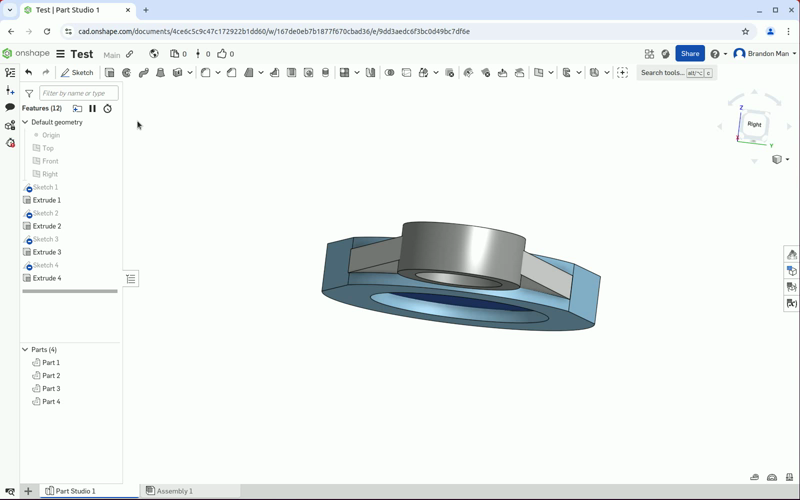
key(right, 3)
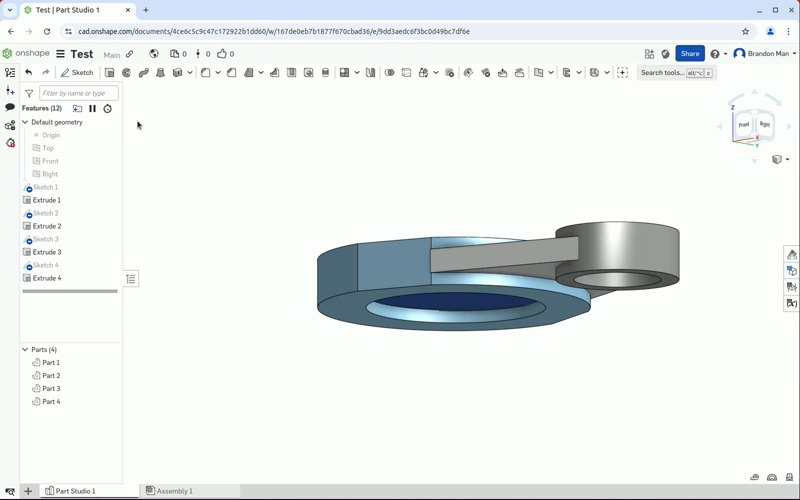
key(down, 3)
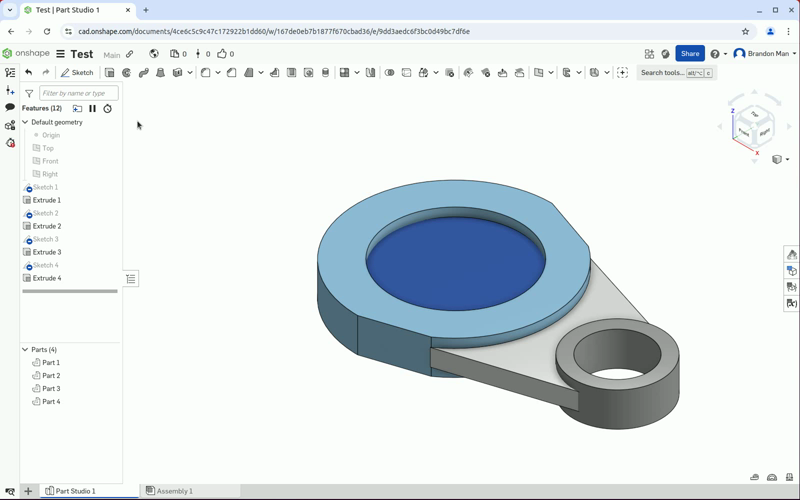
mouse_move(73, 189)
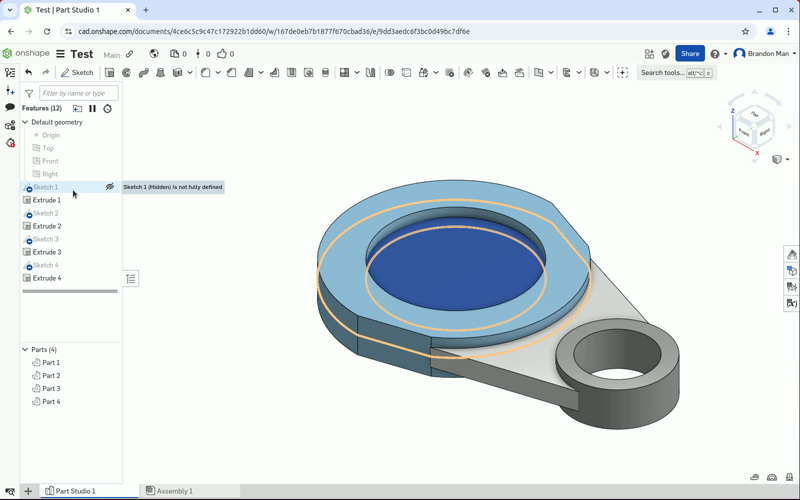
click(73, 189)